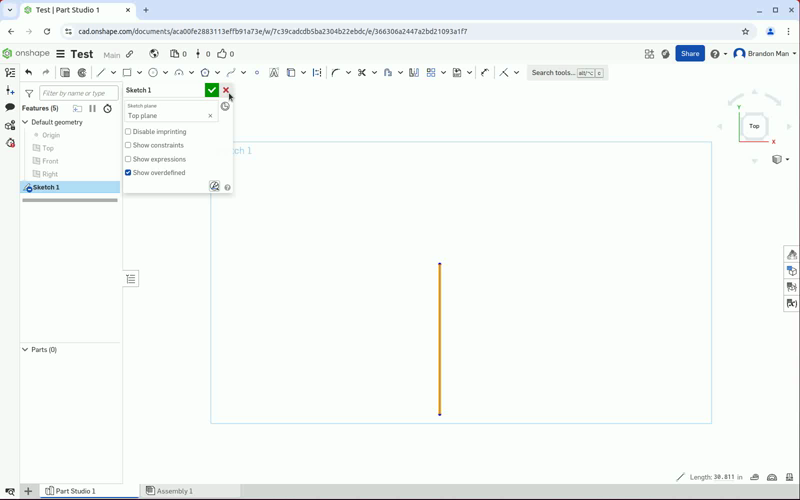
key(shift+h)
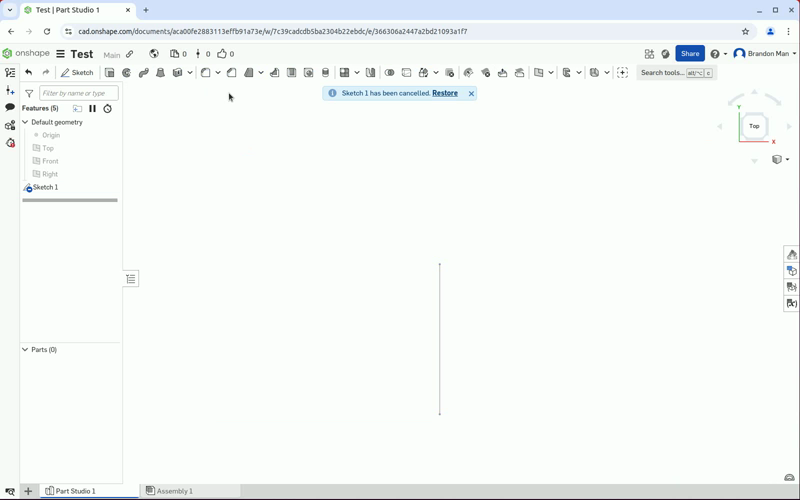
key(shift+s)
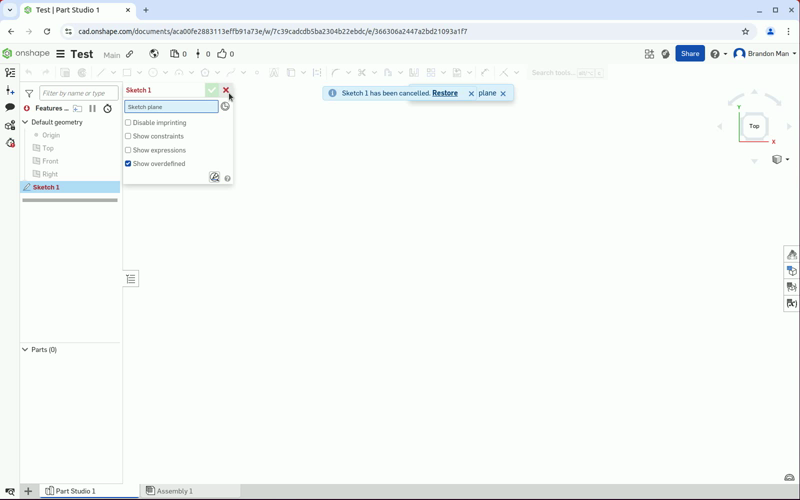
mouse_move(73, 150)
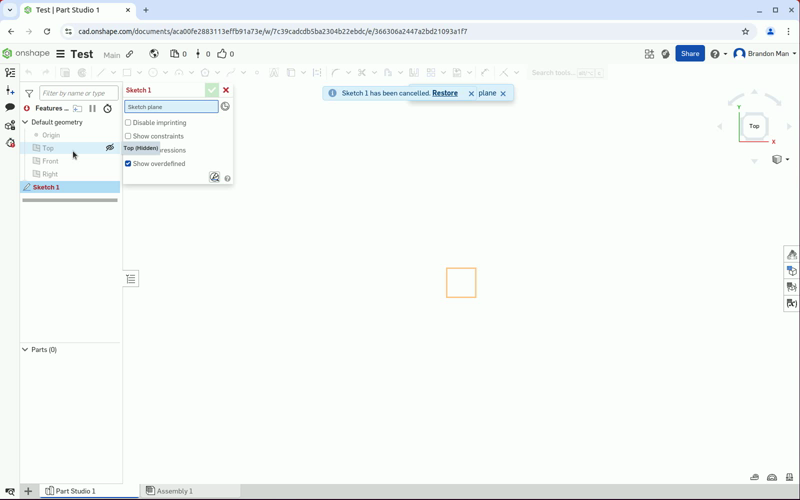
click(73, 150)
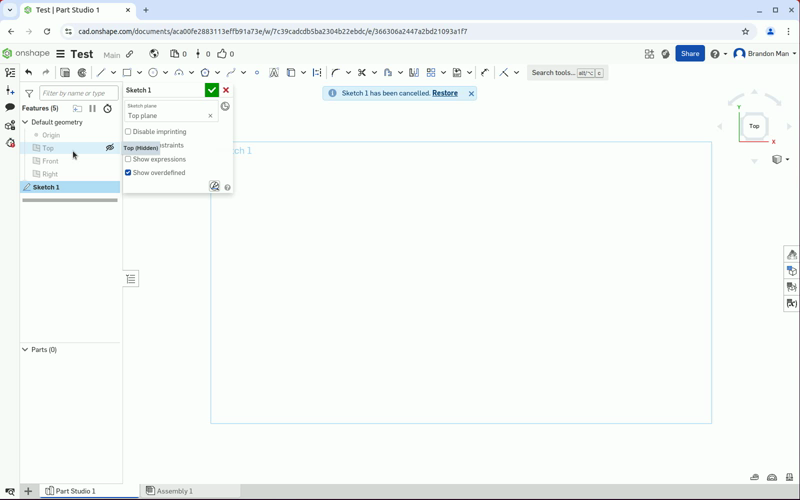
mouse_move(73, 352)
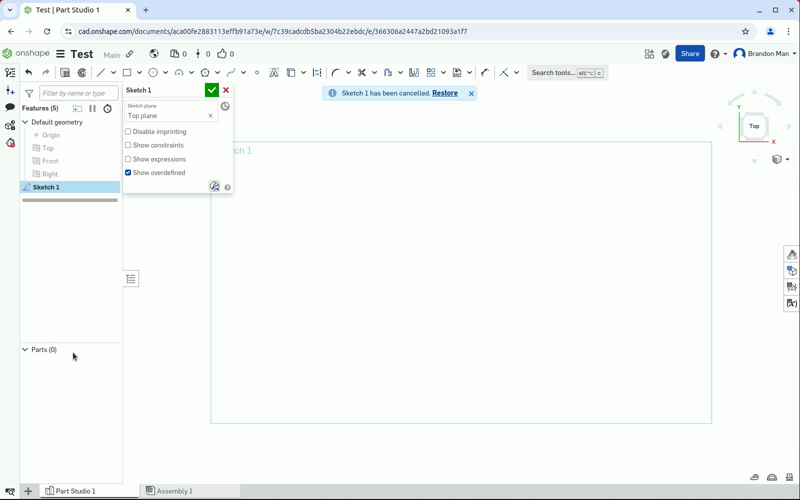
key(y)
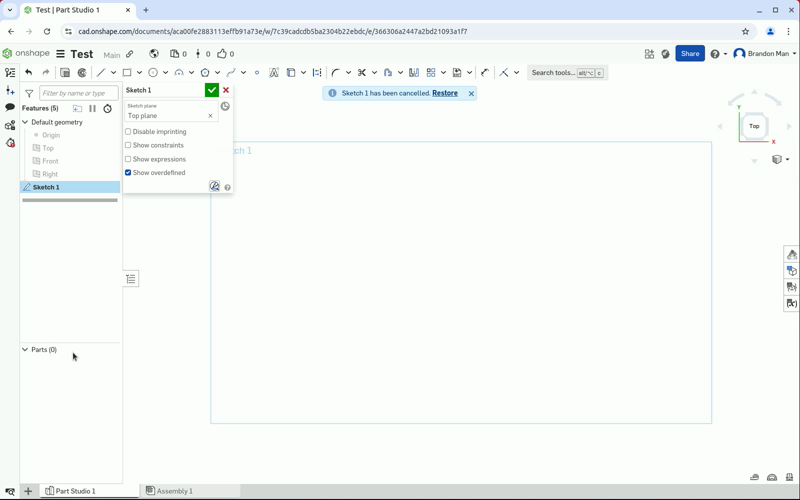
key(l)
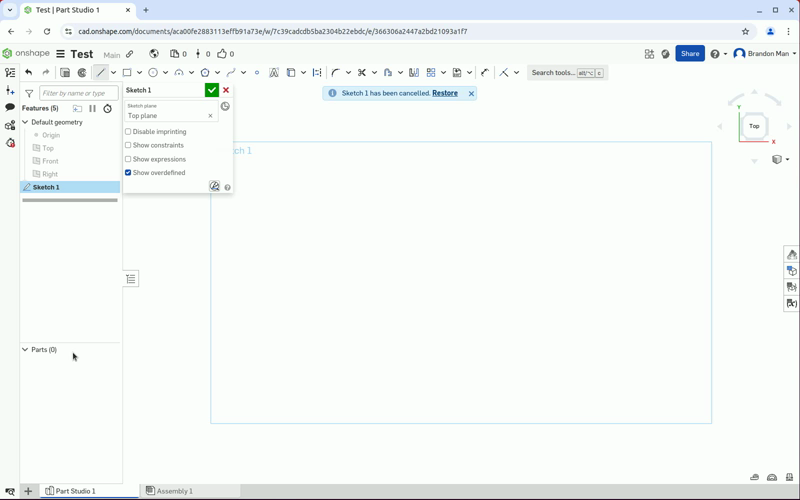
key_down(shift)
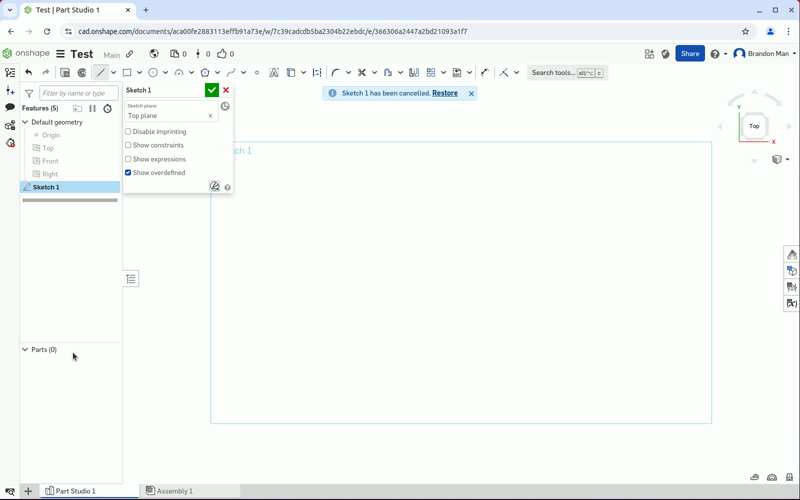
mouse_move(459, 284)
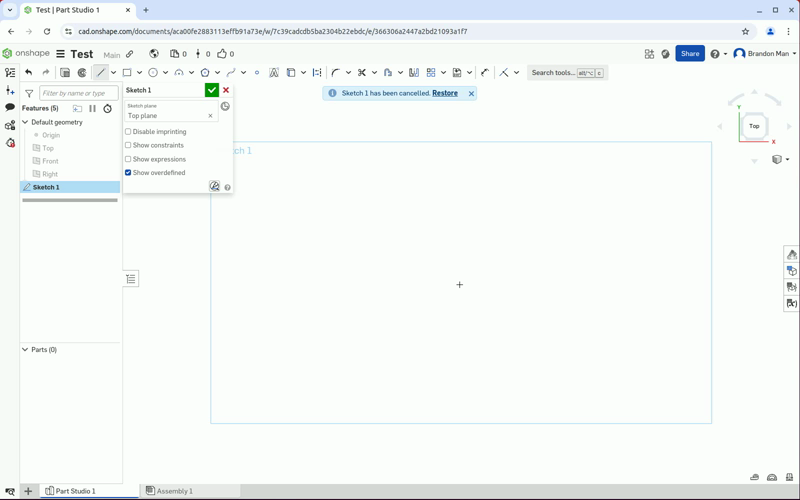
click(459, 284)
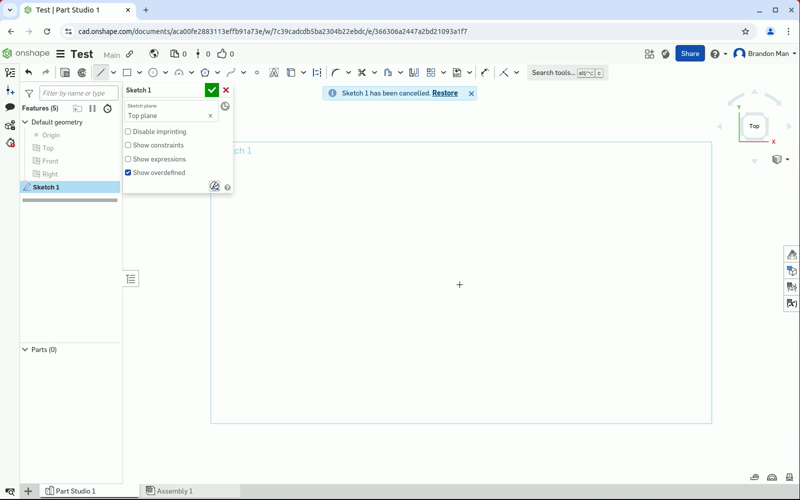
key_up(shift)
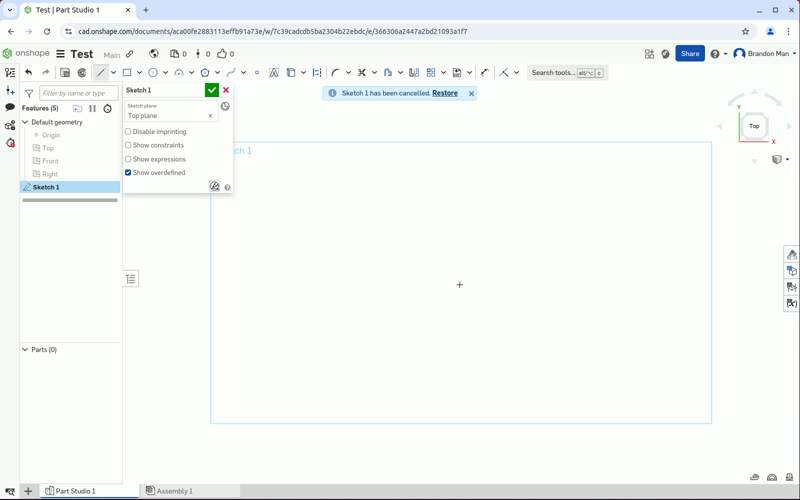
key_down(shift)
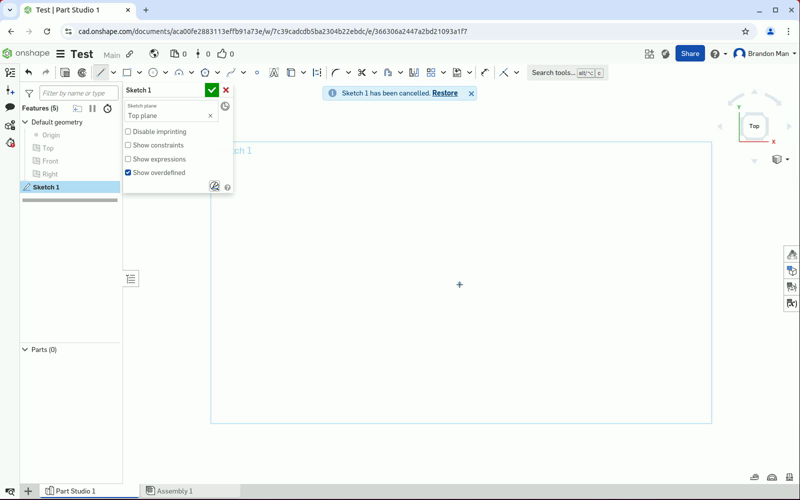
mouse_move(551, 284)
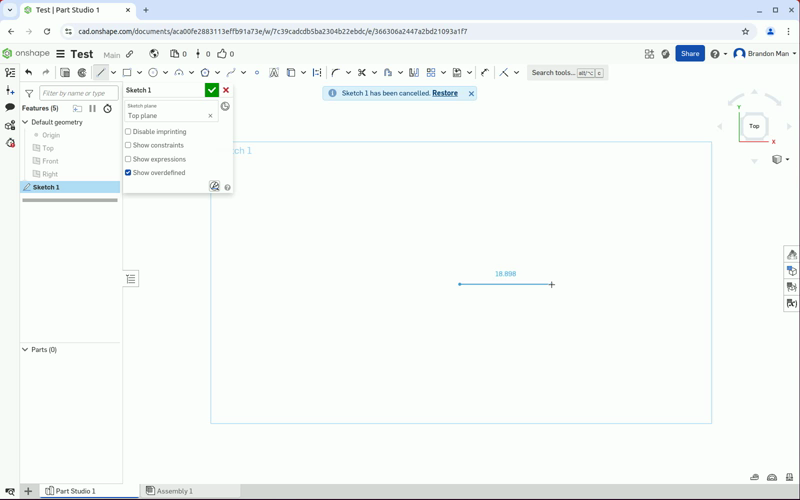
click(551, 284)
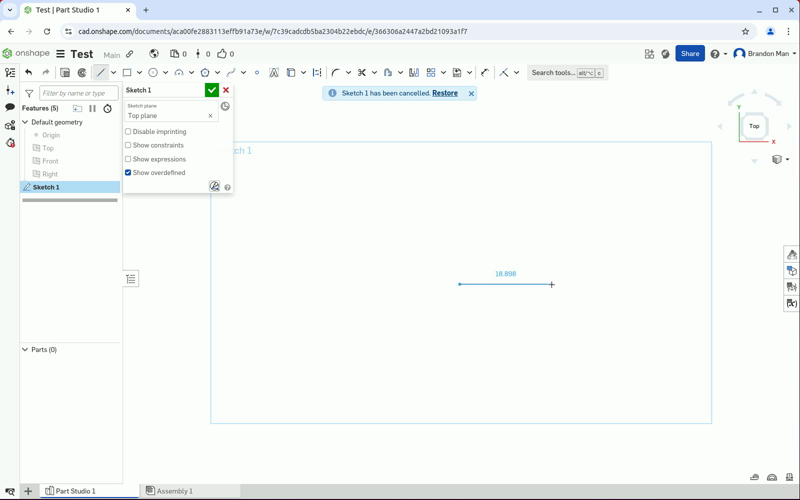
key_up(shift)
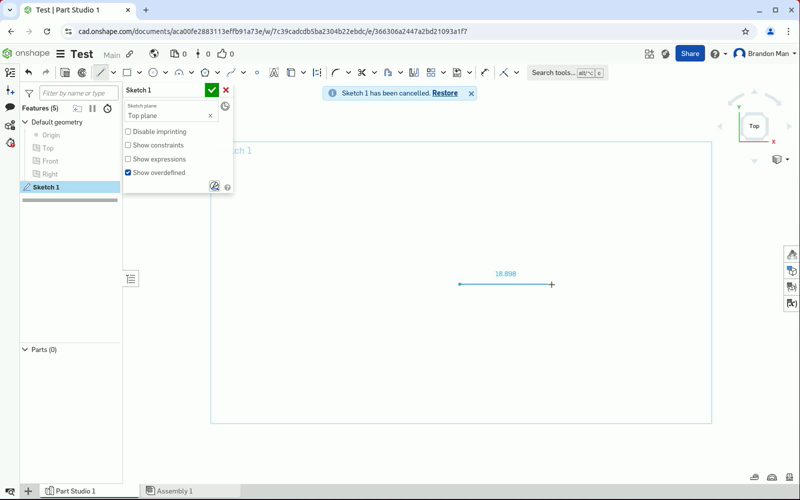
key_down(shift)
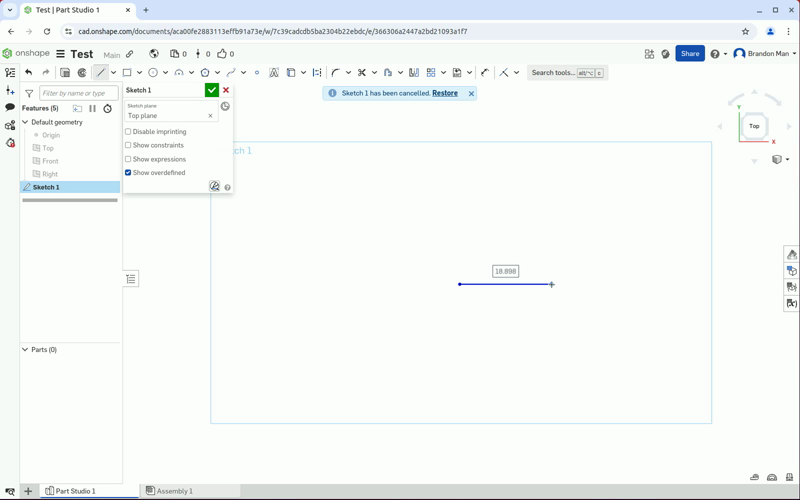
mouse_move(551, 170)
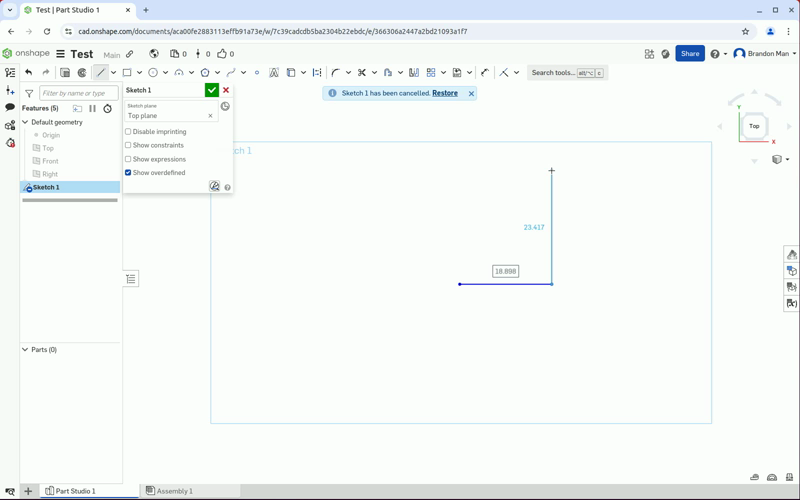
click(551, 170)
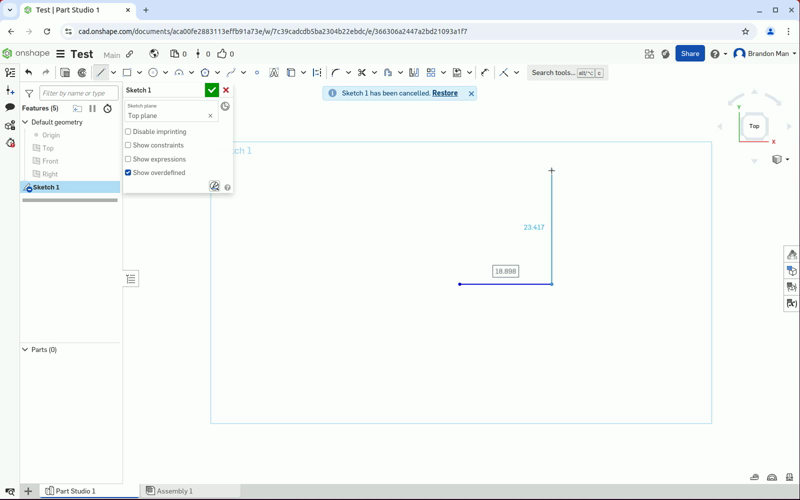
key_up(shift)
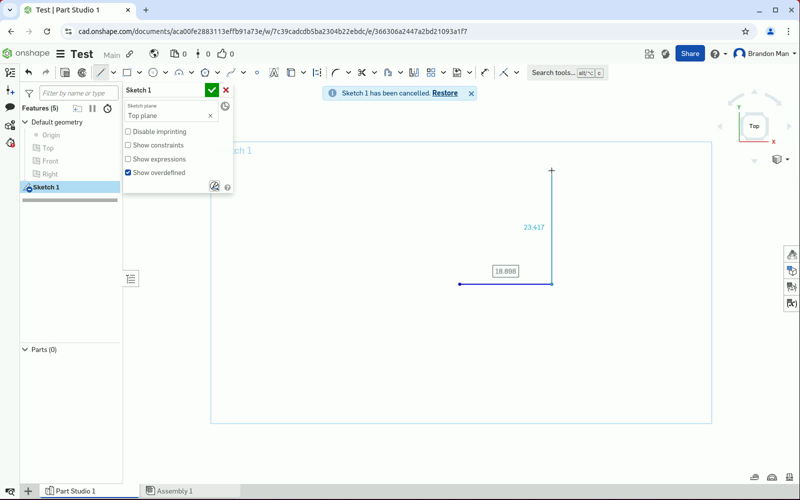
key_down(shift)
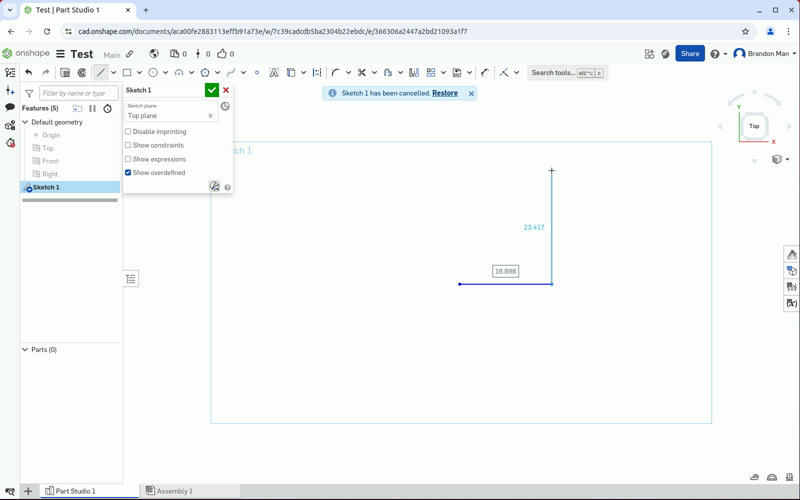
mouse_move(459, 170)
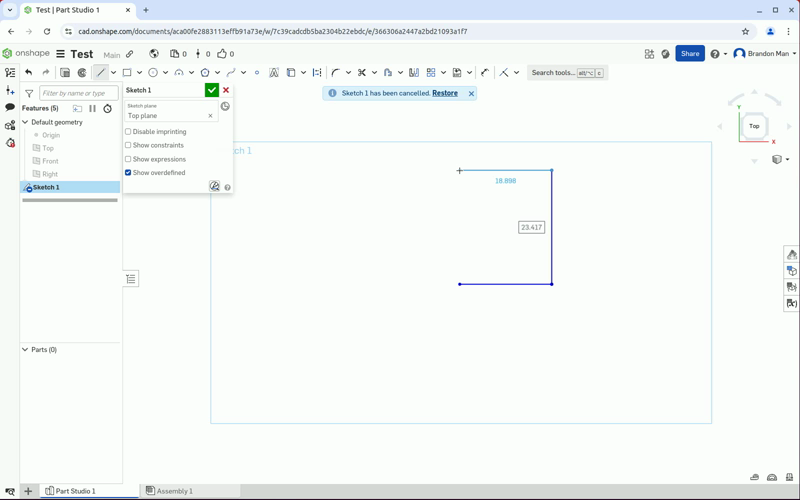
click(459, 170)
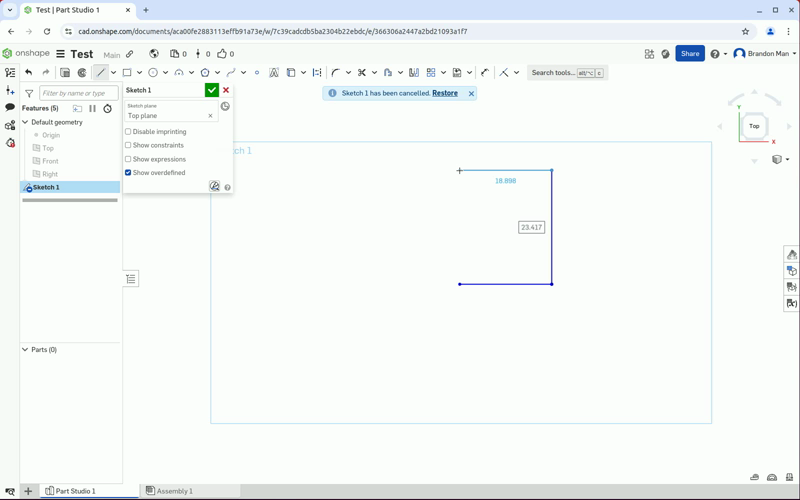
key_up(shift)
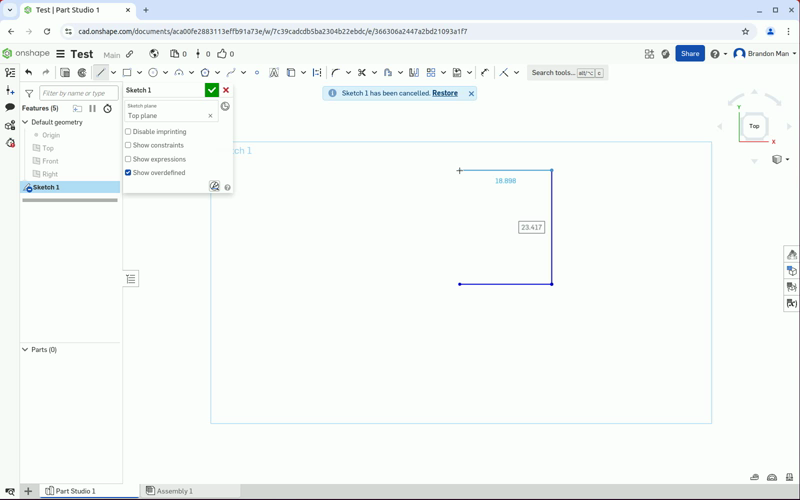
key_down(shift)
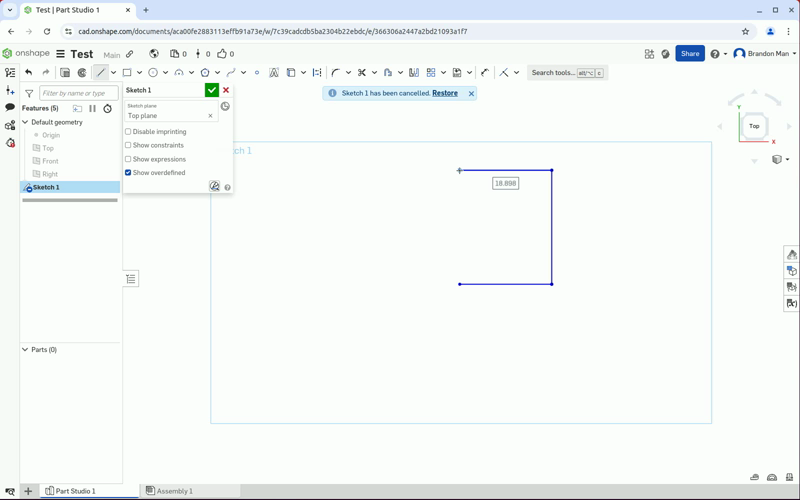
mouse_move(459, 245)
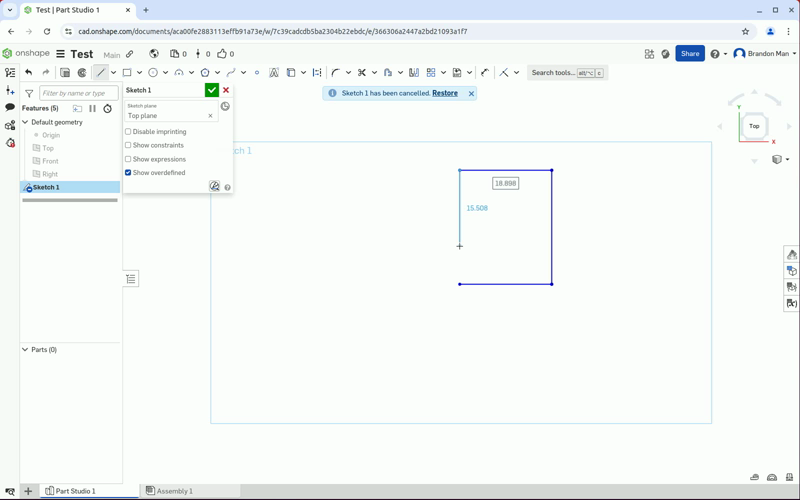
click(459, 245)
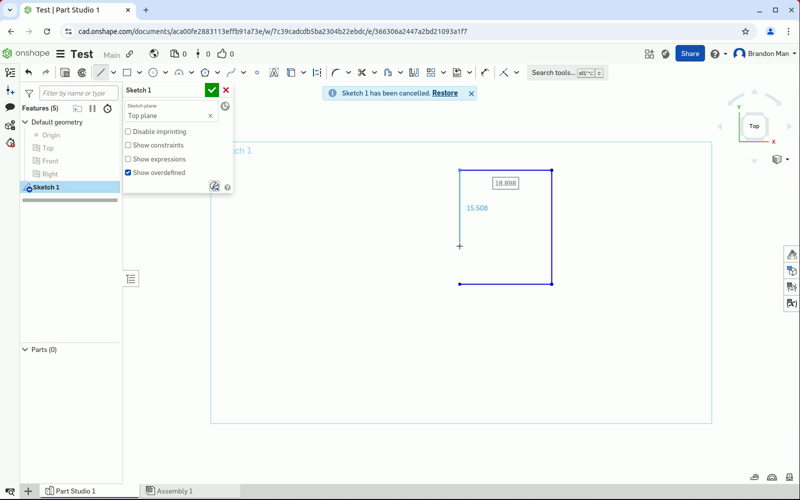
key_up(shift)
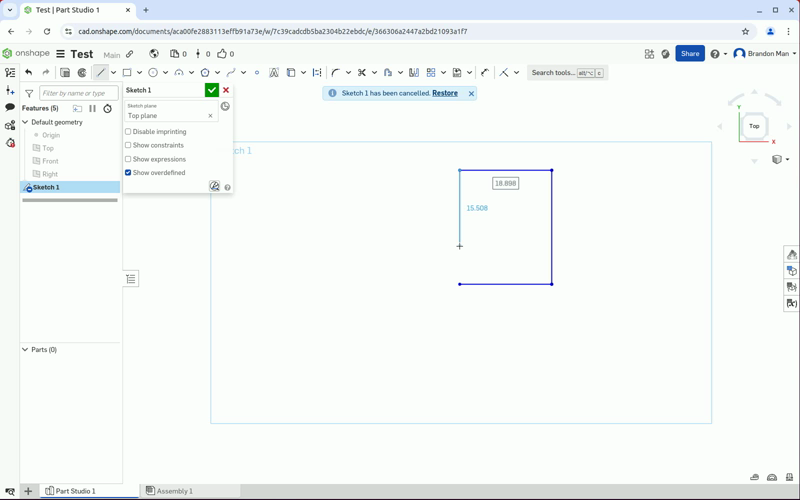
key_down(shift)
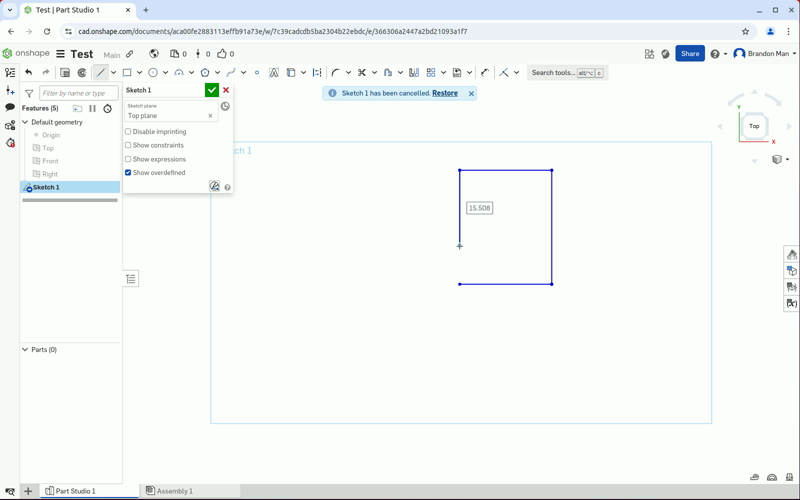
mouse_move(489, 245)
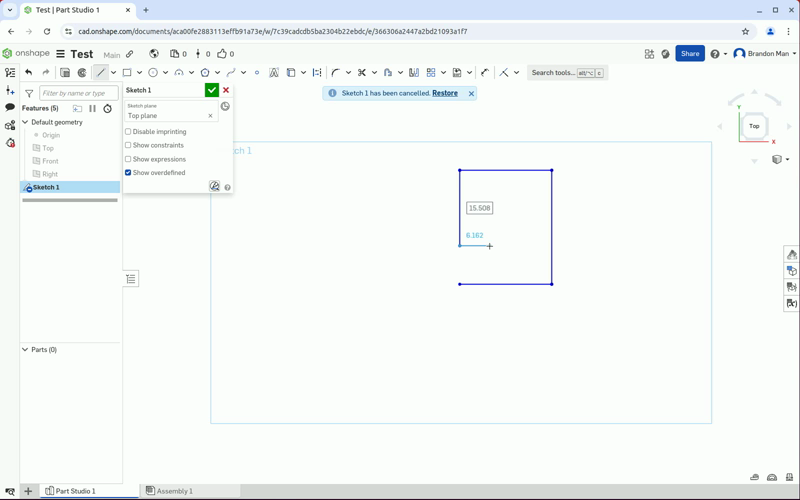
mouse_move(460, 245)
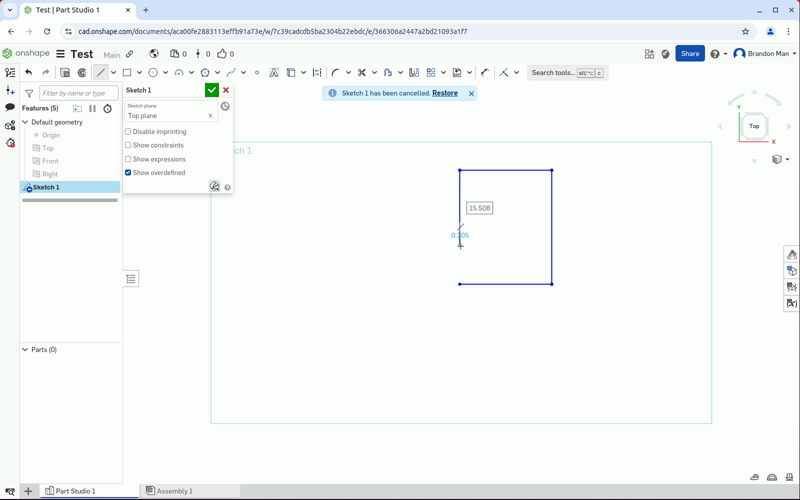
scroll(6)
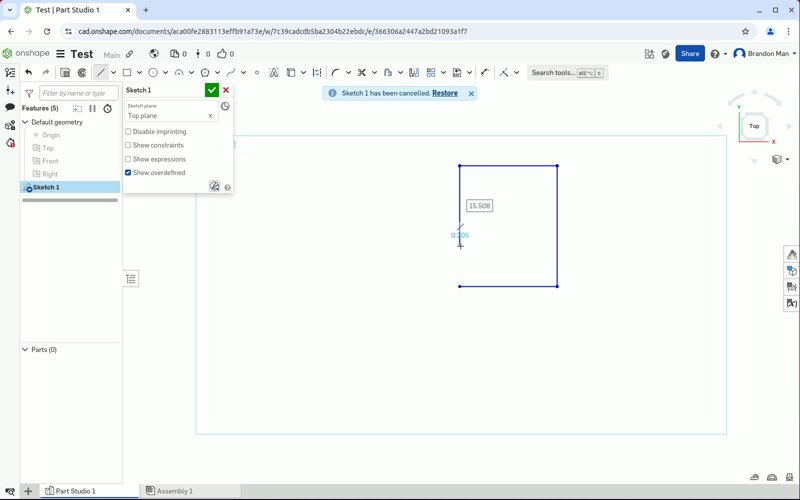
scroll(6)
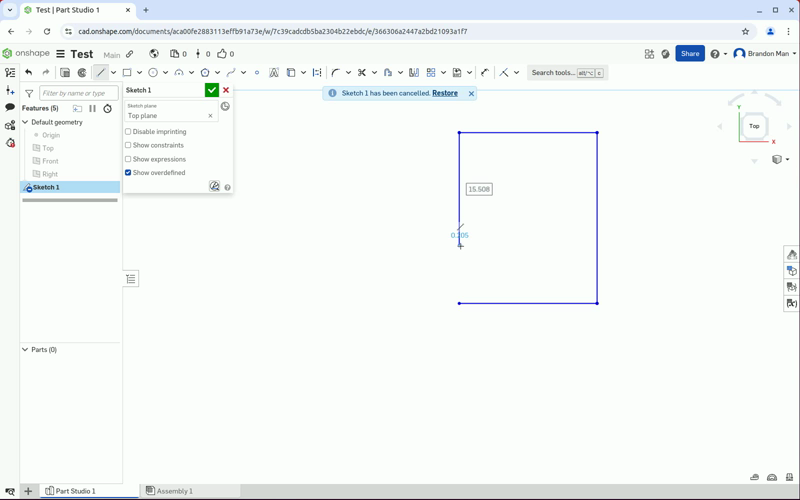
scroll(6)
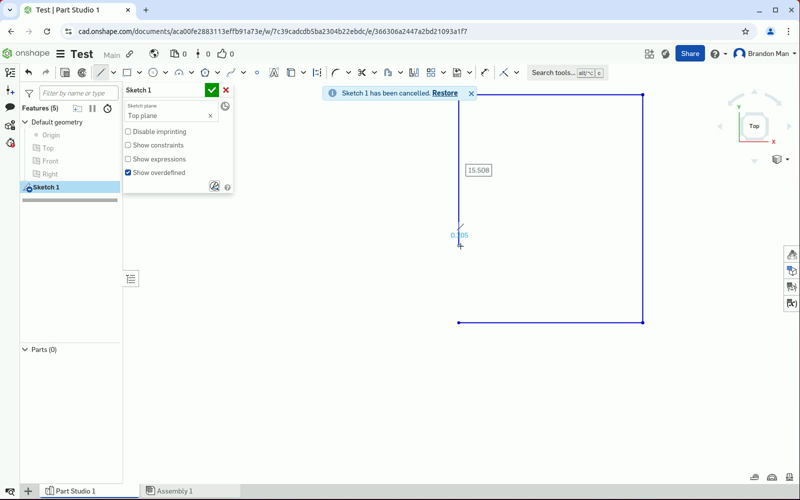
scroll(6)
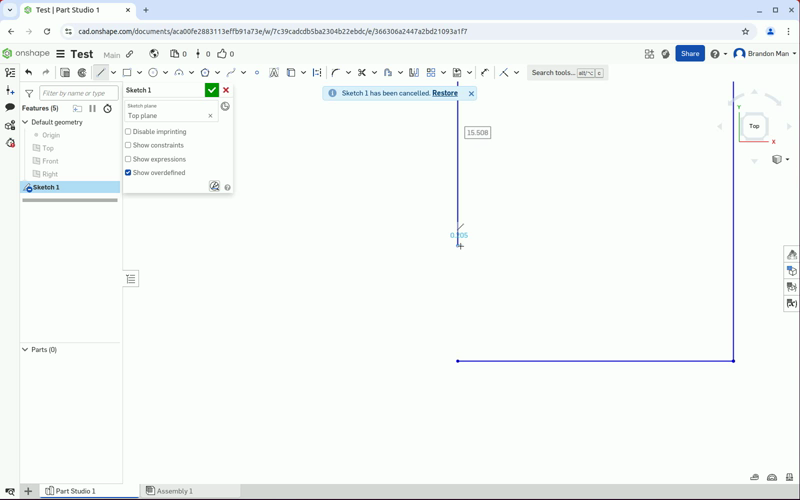
scroll(6)
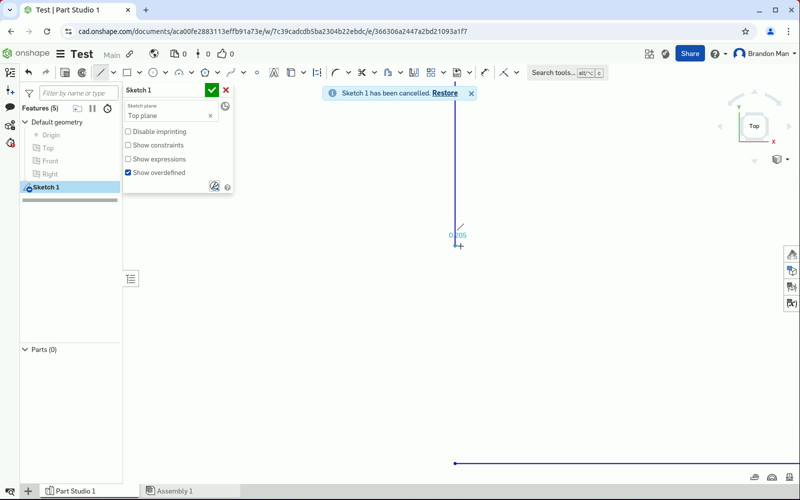
scroll(6)
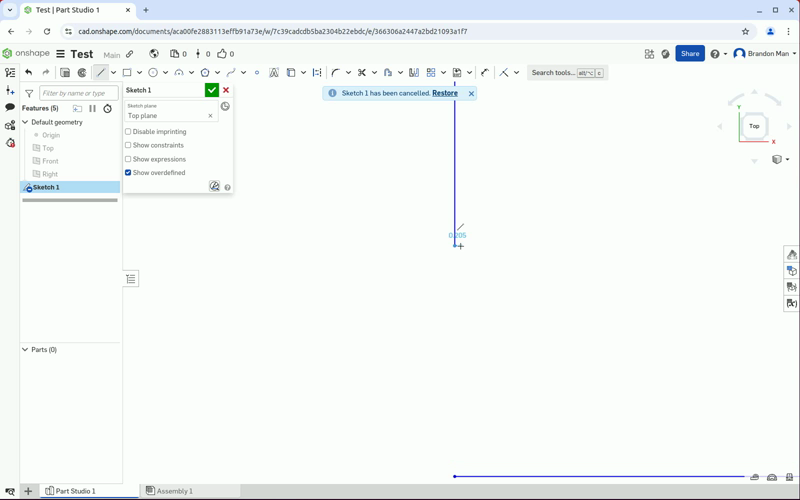
scroll(6)
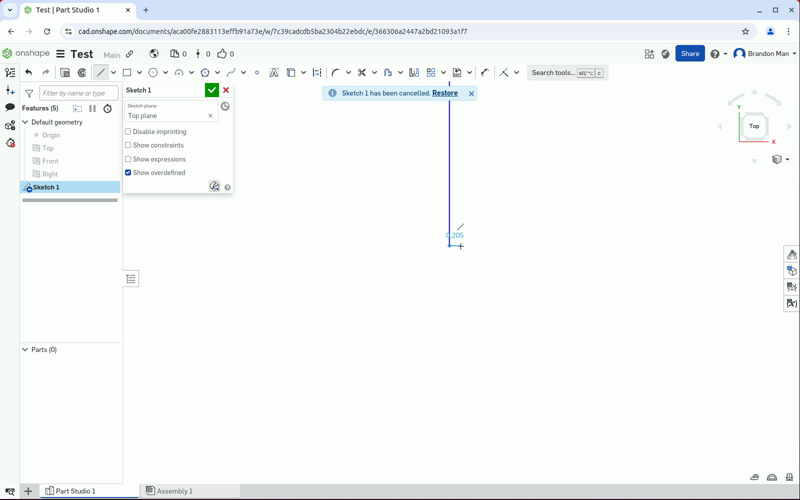
click(460, 245)
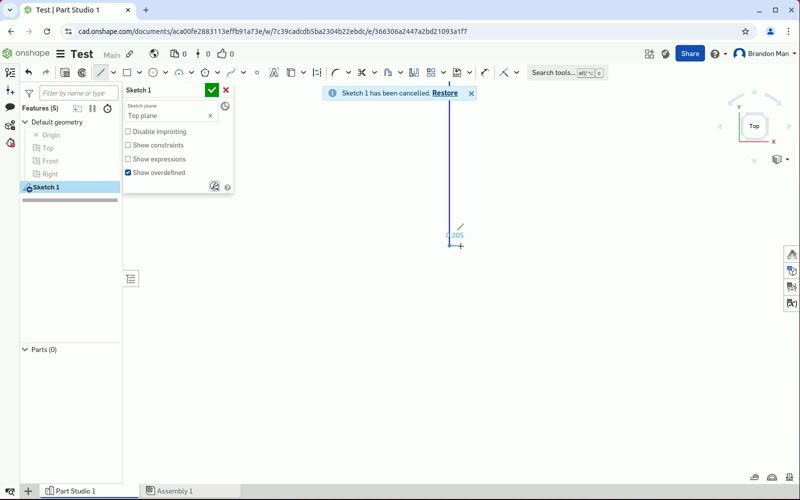
scroll(-6)
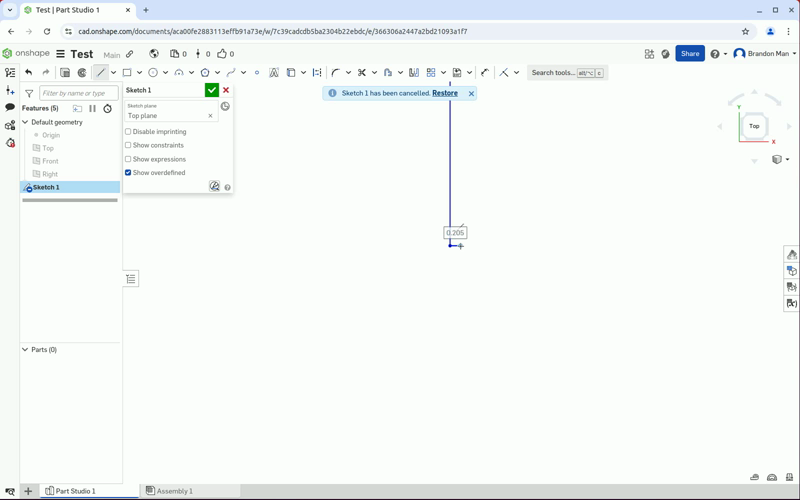
scroll(-6)
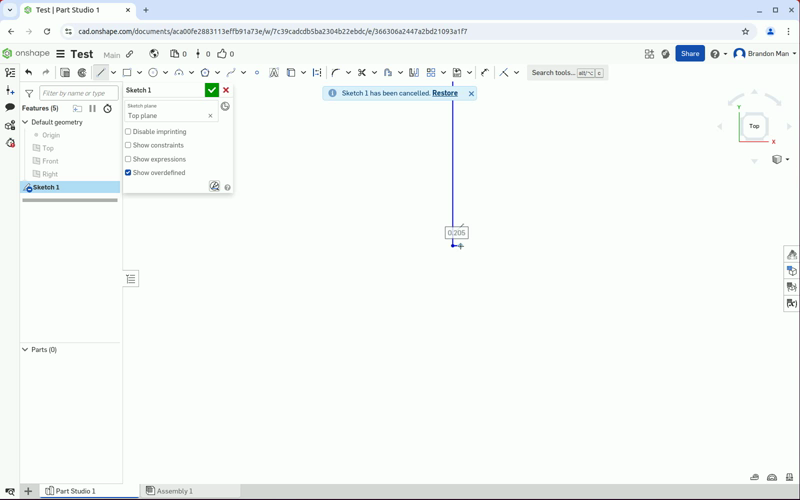
scroll(-6)
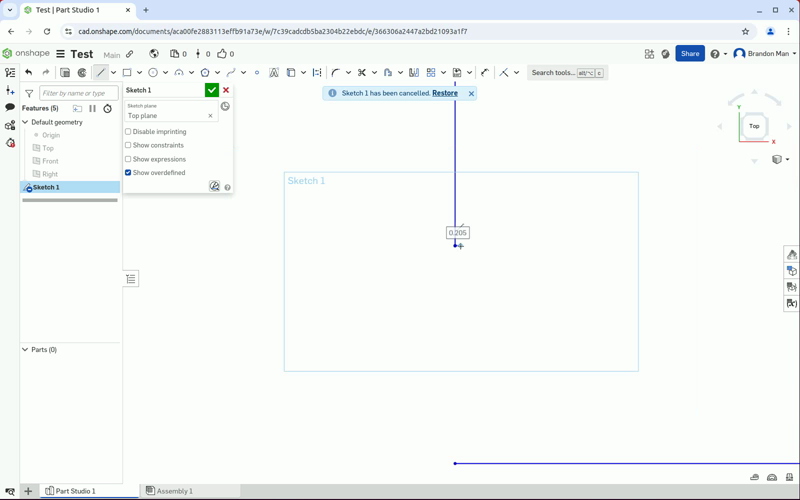
scroll(-6)
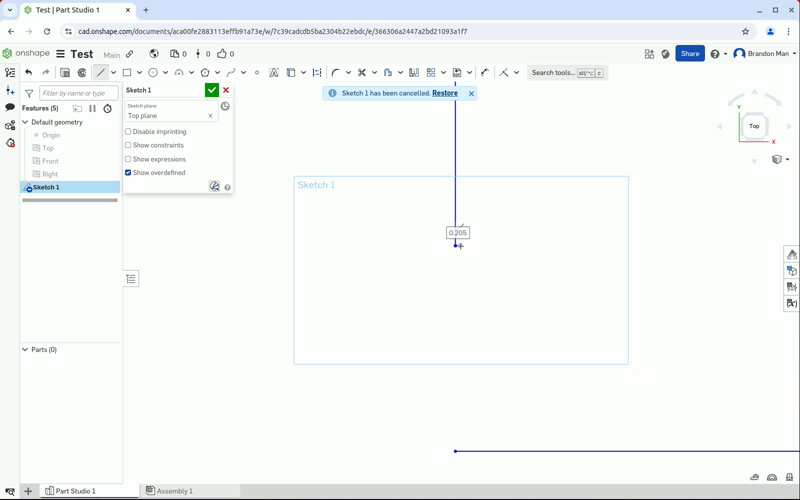
scroll(-6)
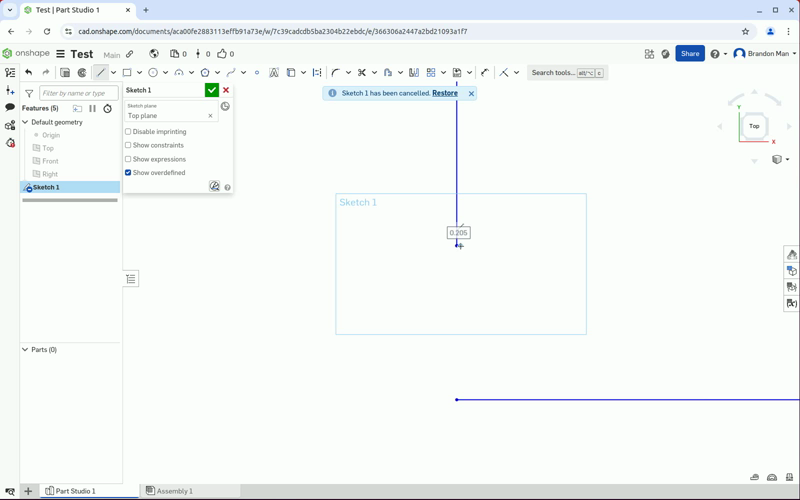
scroll(-6)
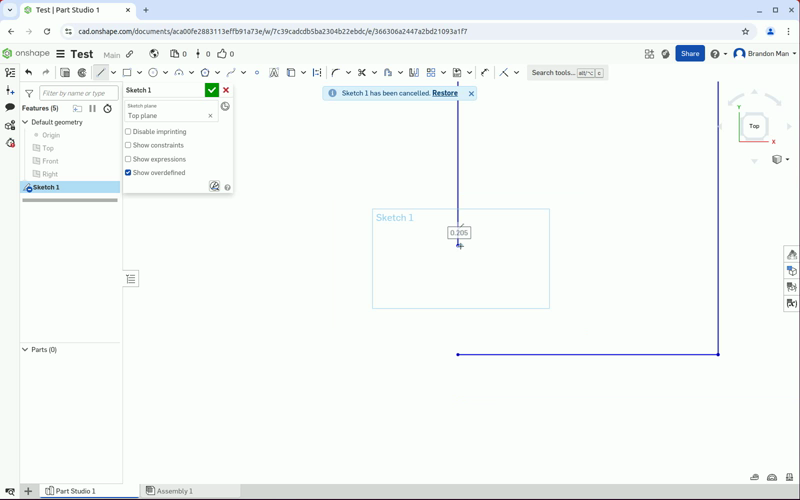
scroll(-6)
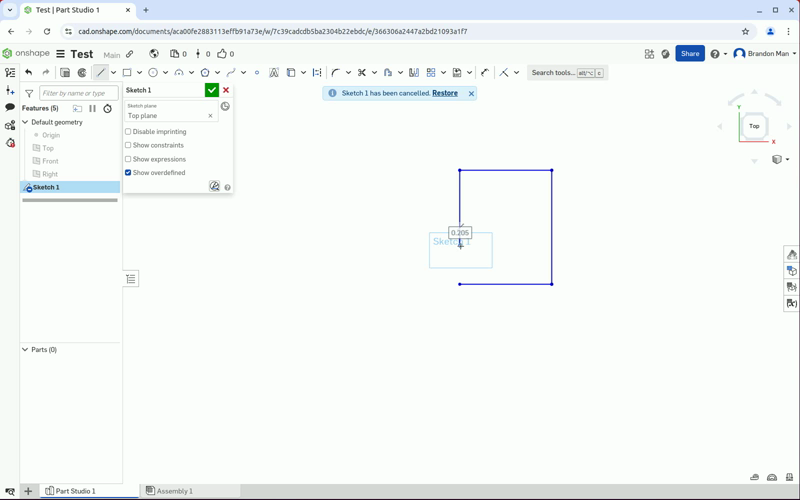
key_up(shift)
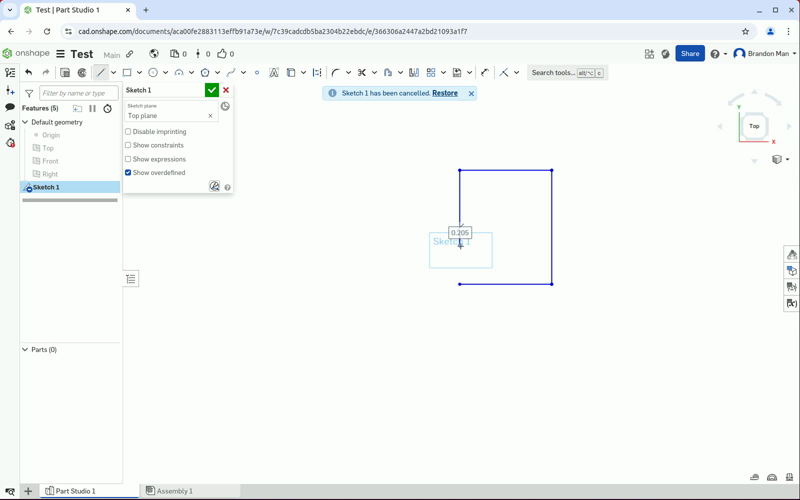
key_down(shift)
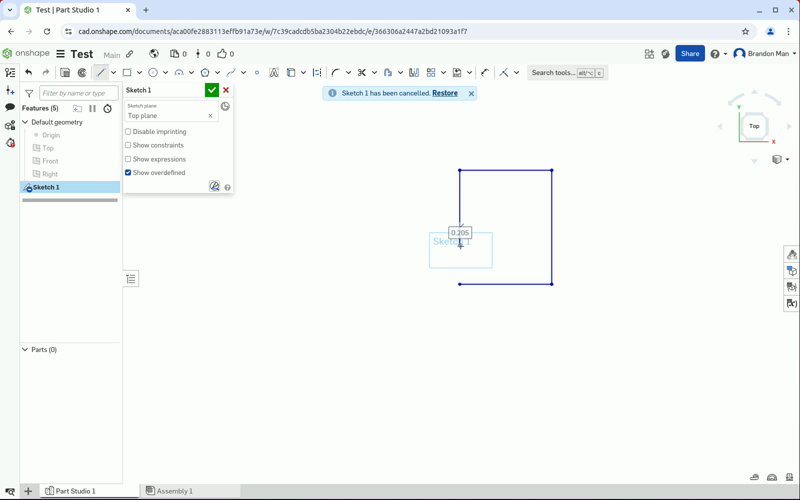
mouse_move(460, 171)
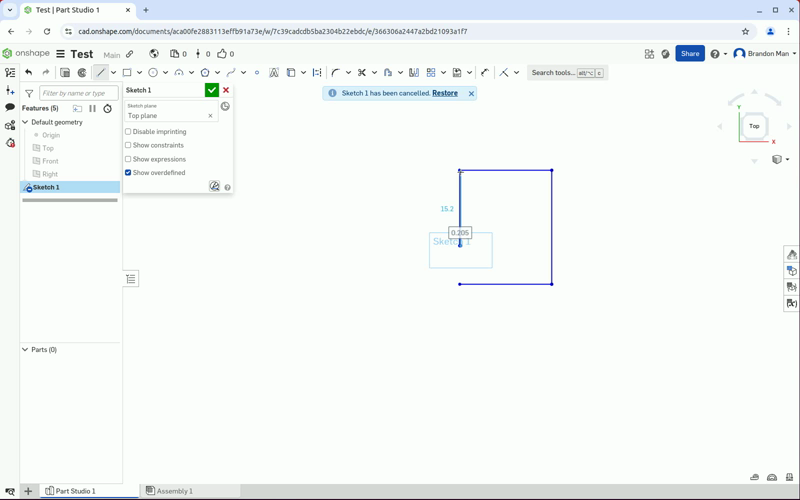
scroll(6)
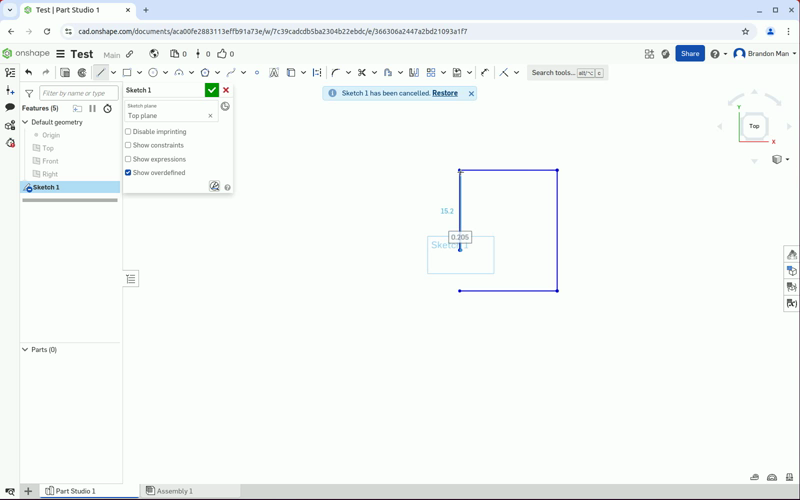
scroll(6)
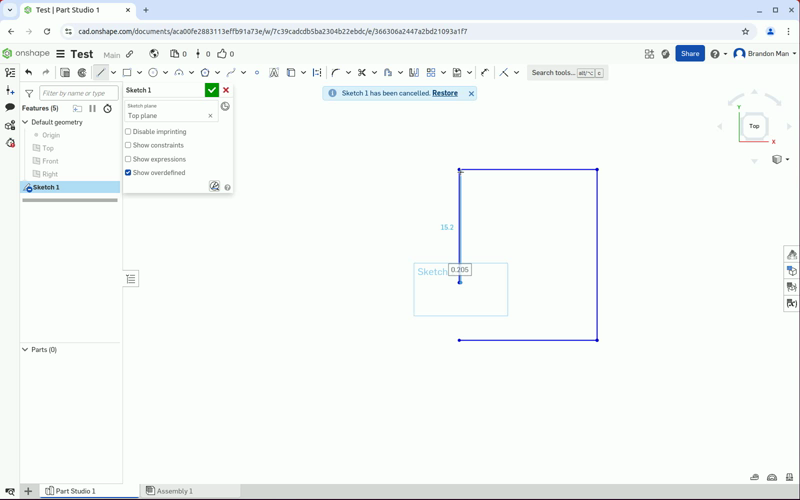
scroll(6)
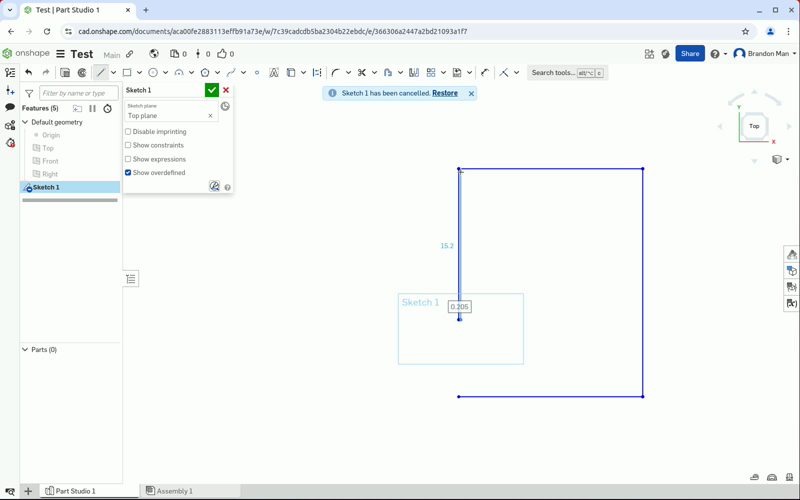
scroll(6)
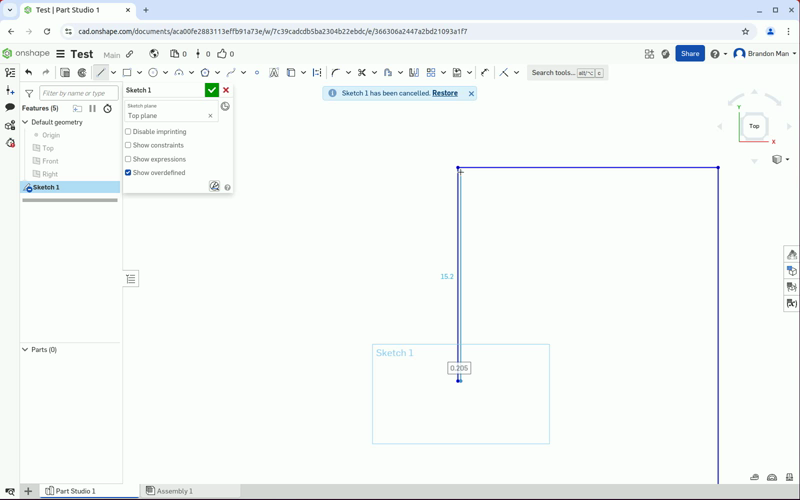
scroll(6)
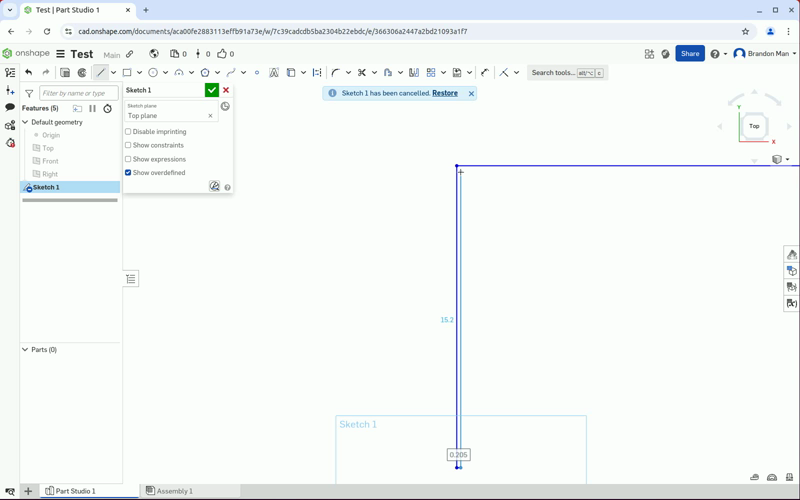
scroll(6)
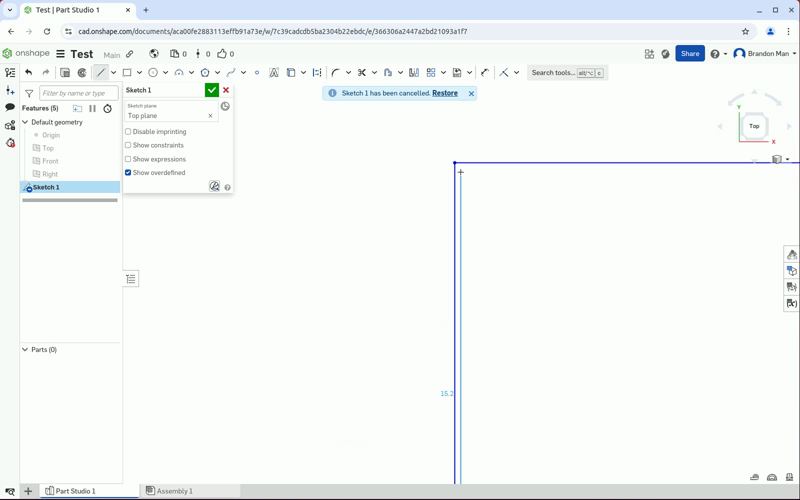
scroll(6)
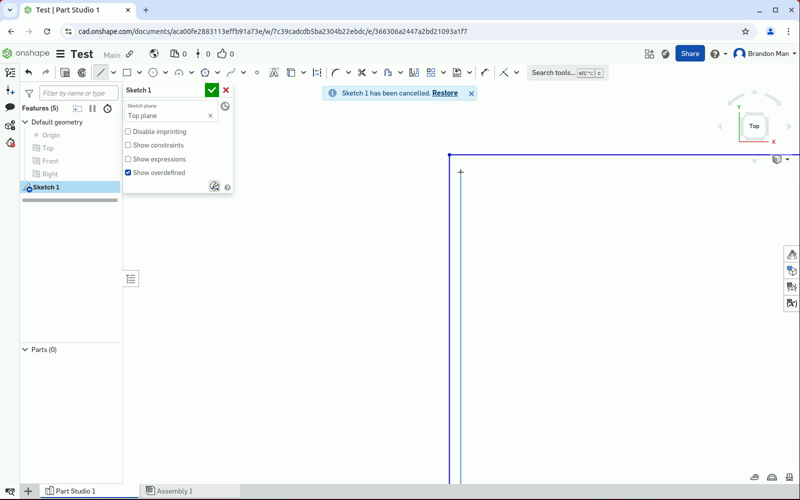
click(460, 171)
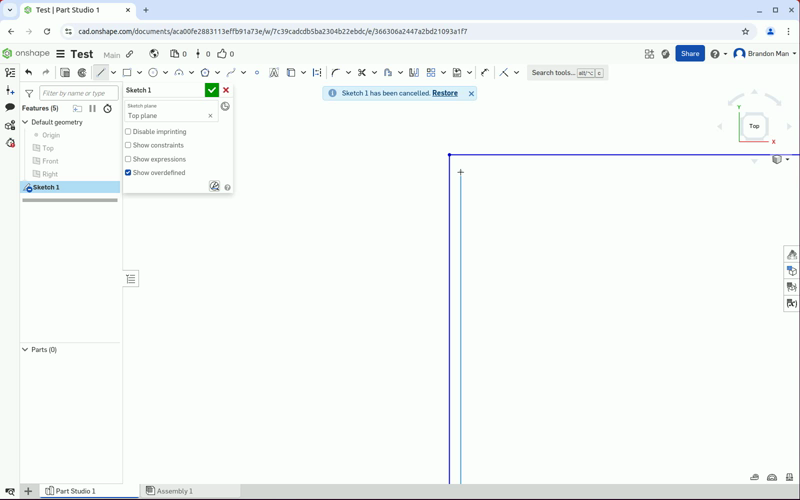
scroll(-6)
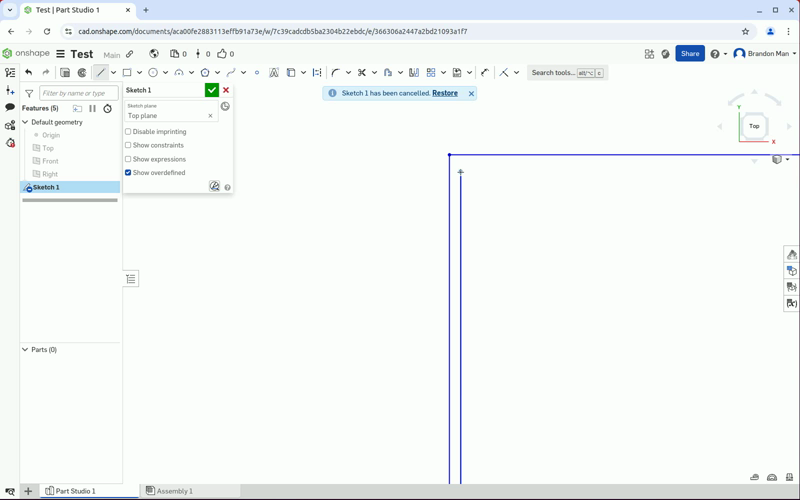
scroll(-6)
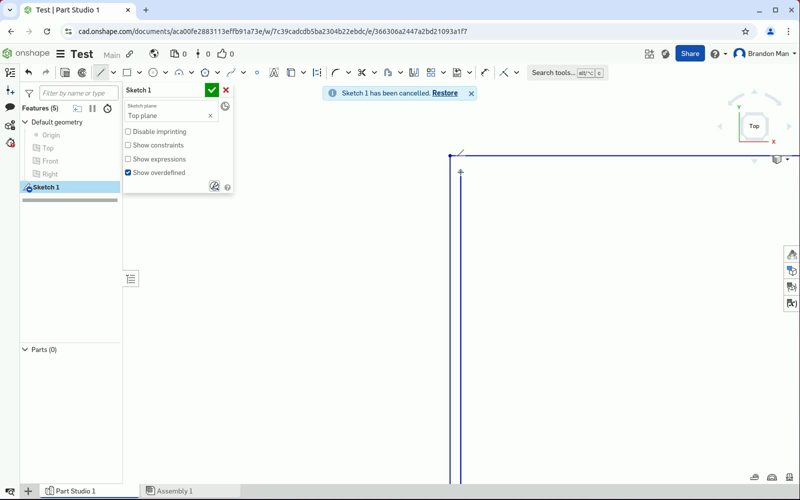
scroll(-6)
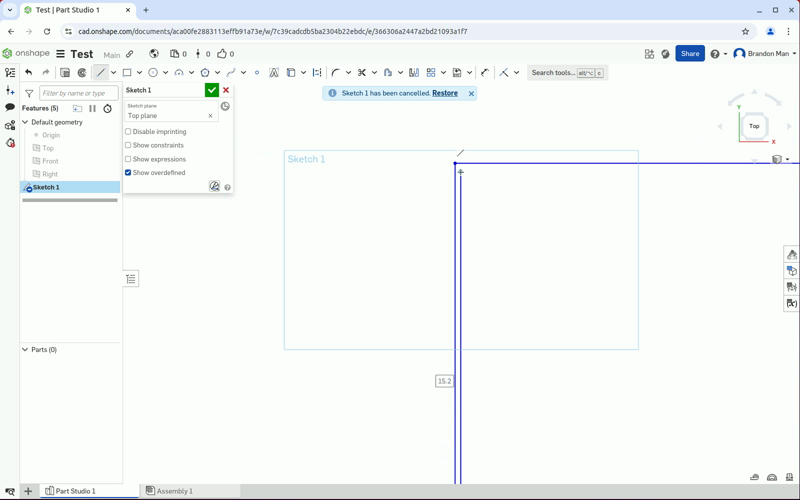
scroll(-6)
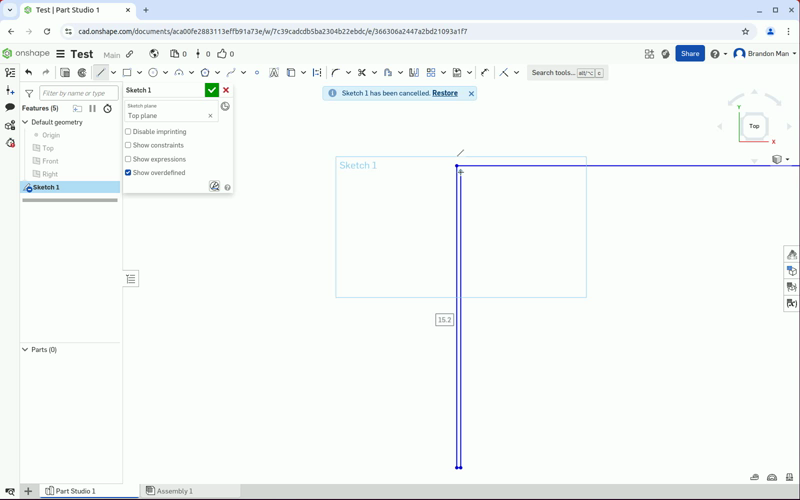
scroll(-6)
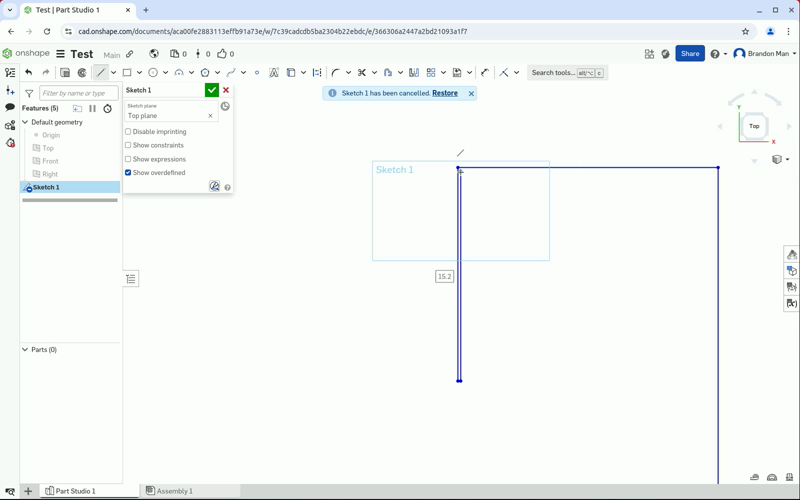
scroll(-6)
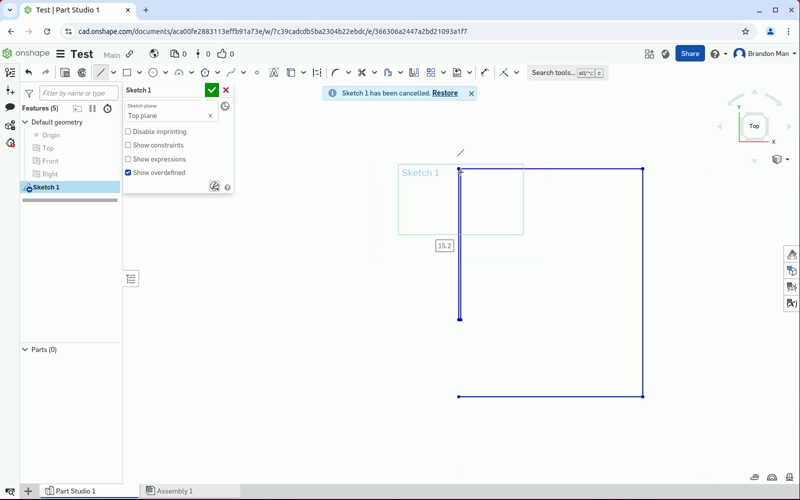
scroll(-6)
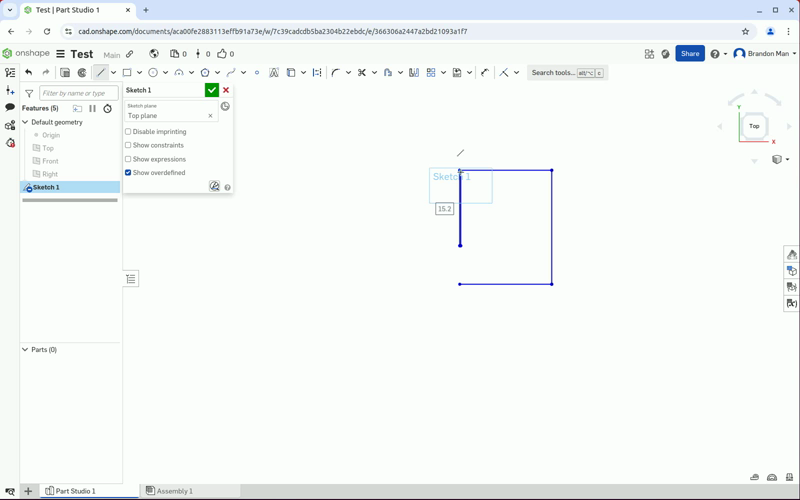
key_up(shift)
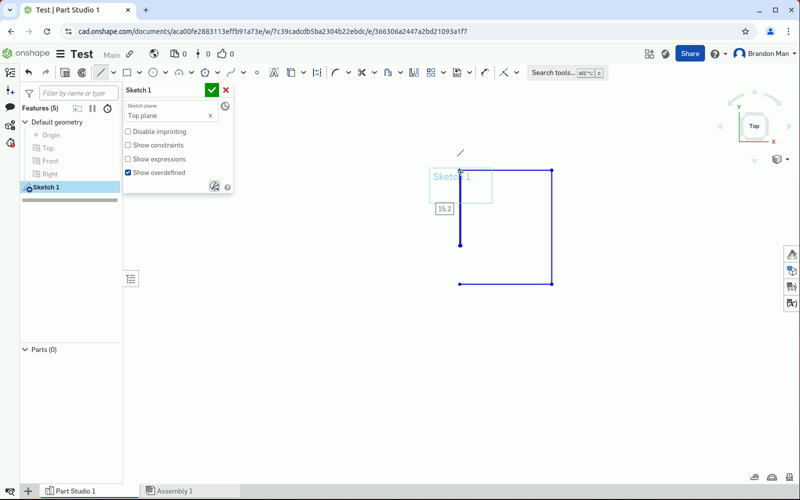
key_down(shift)
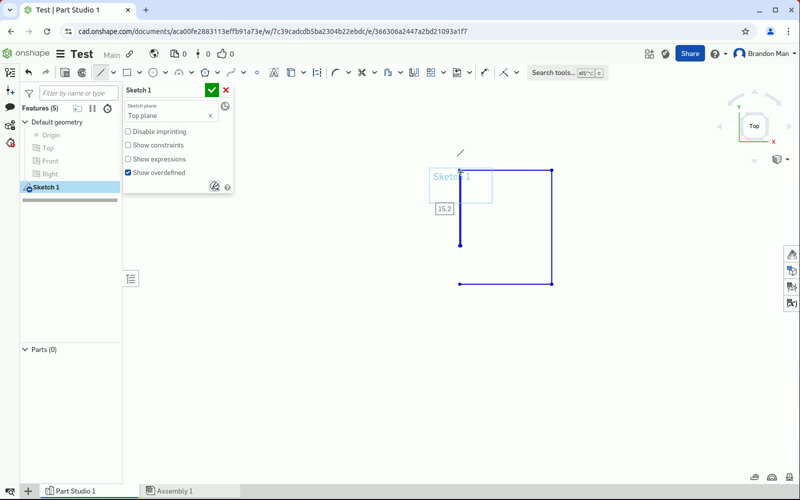
mouse_move(550, 171)
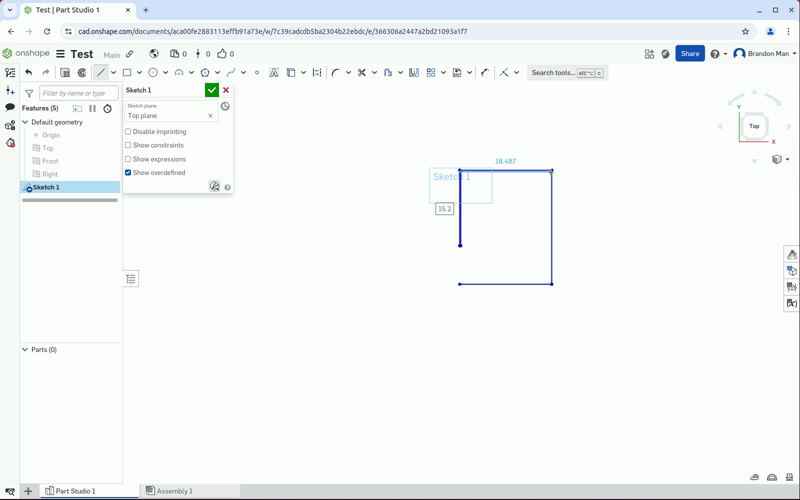
scroll(6)
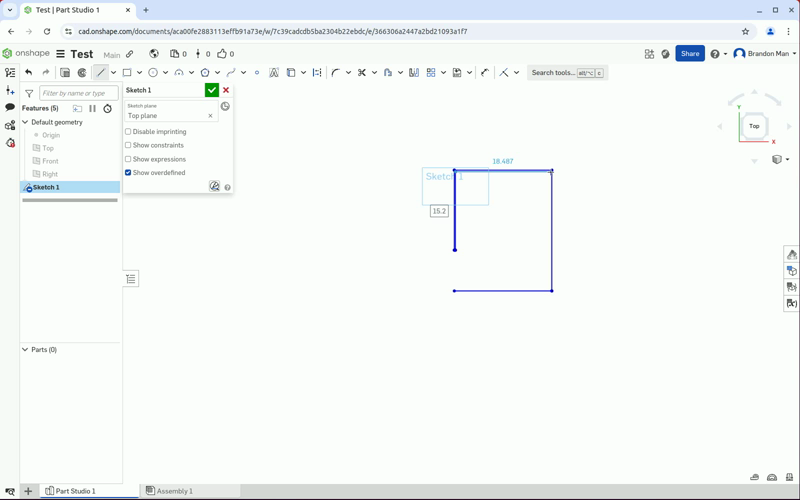
scroll(6)
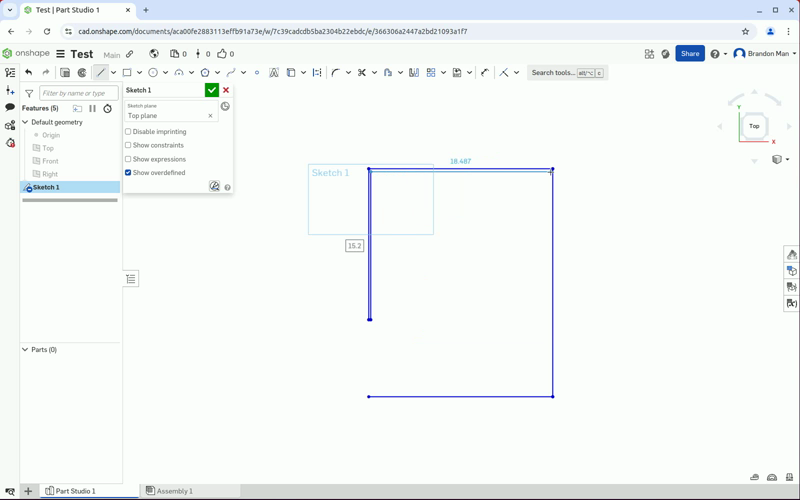
scroll(6)
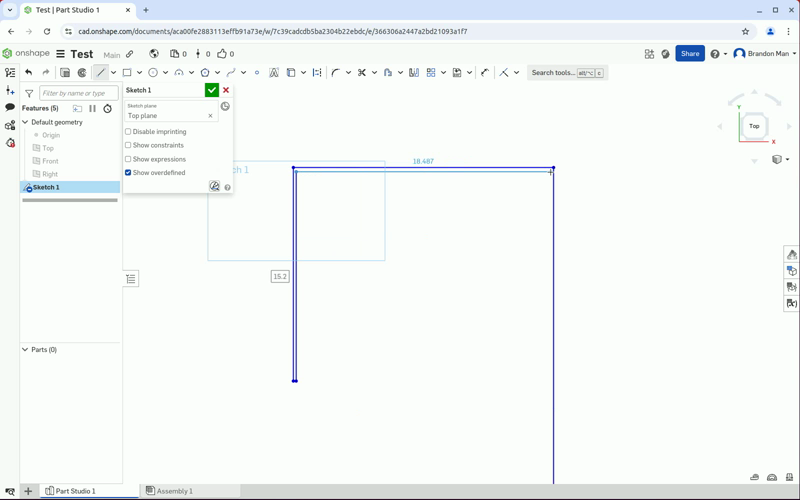
scroll(6)
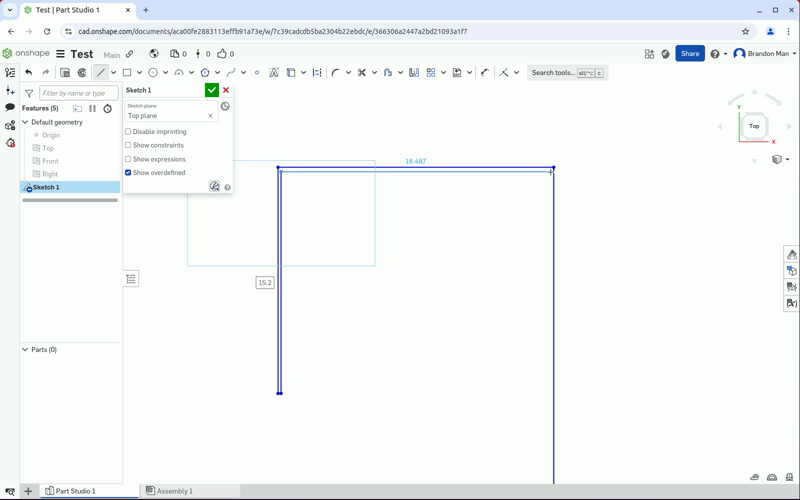
scroll(6)
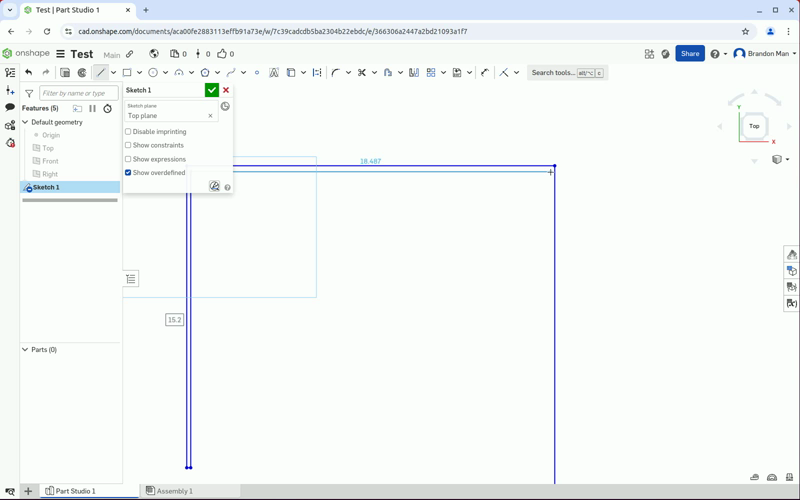
scroll(6)
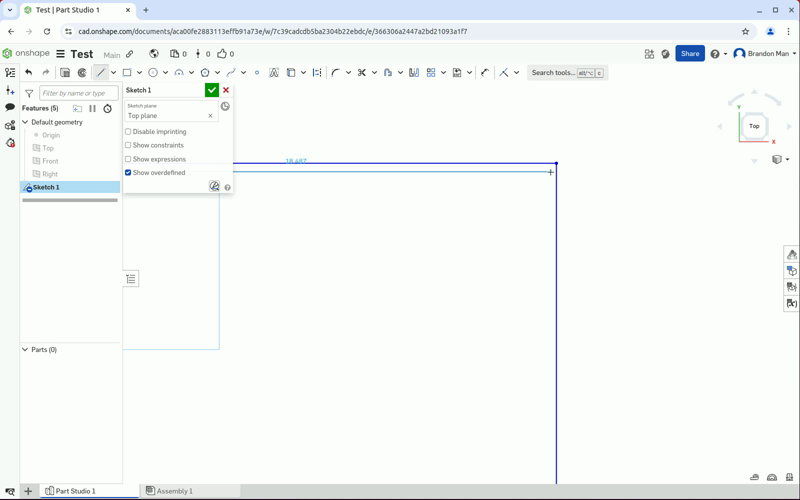
scroll(6)
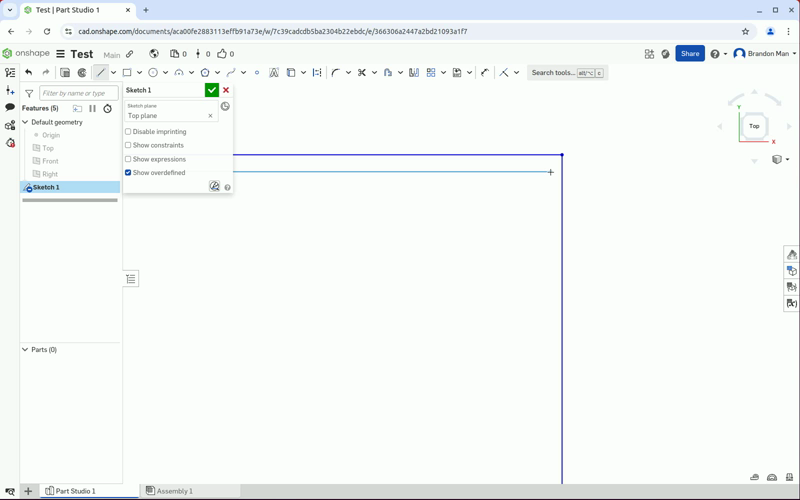
click(550, 171)
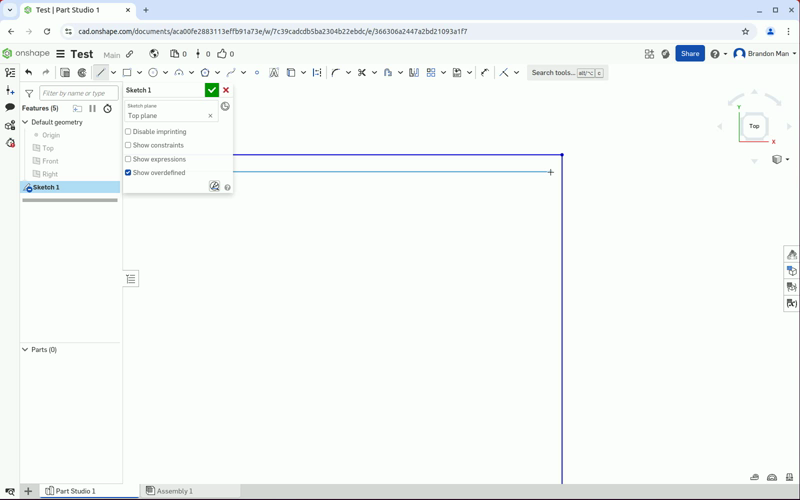
scroll(-6)
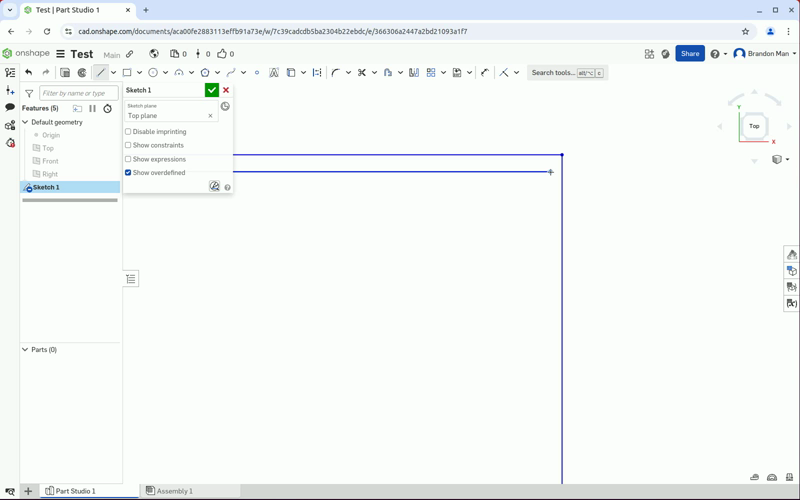
scroll(-6)
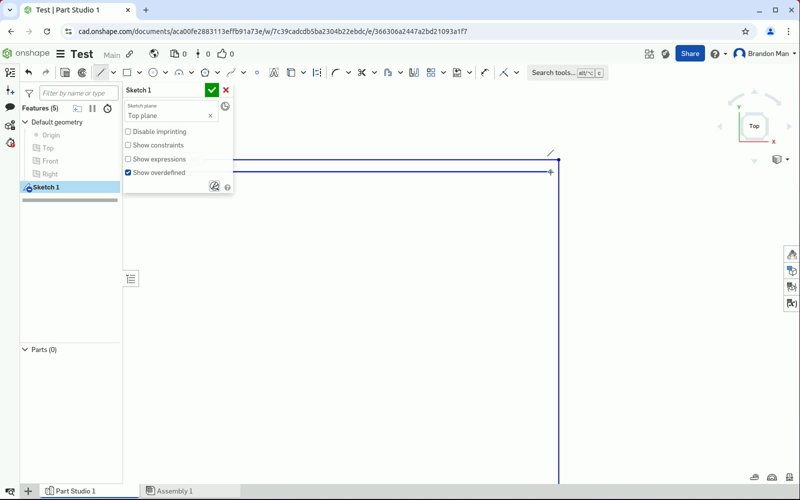
scroll(-6)
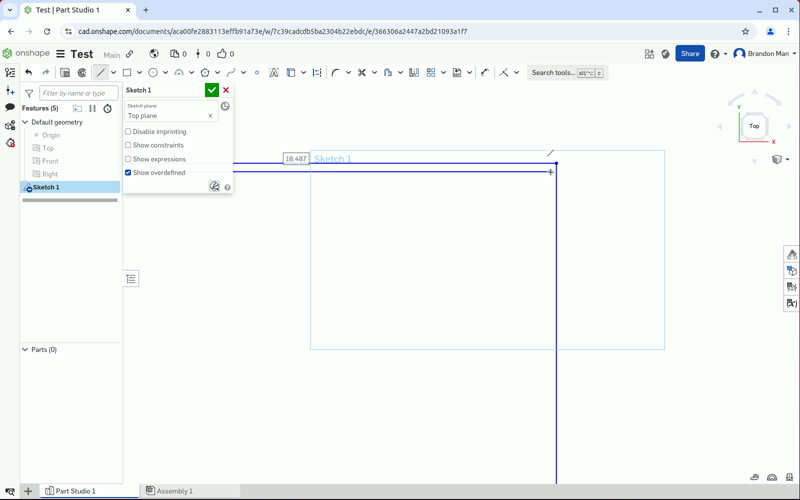
scroll(-6)
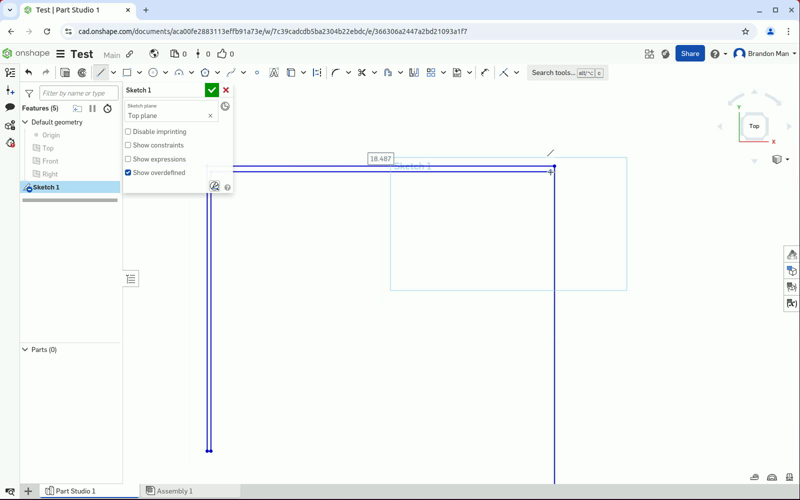
scroll(-6)
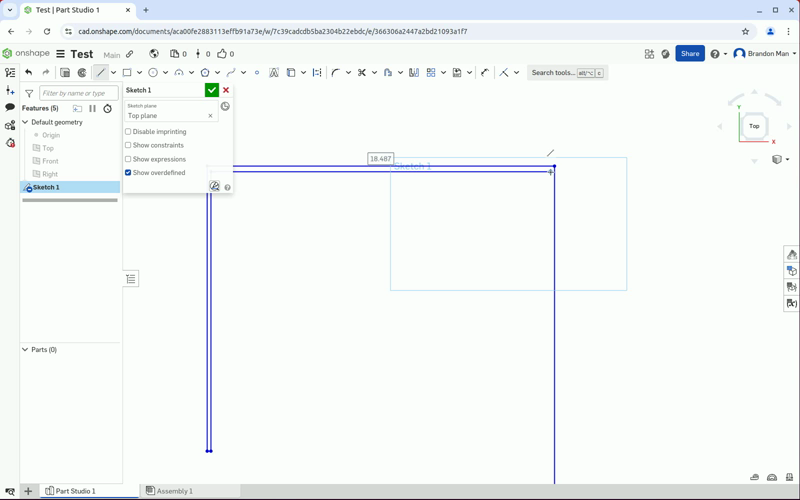
scroll(-6)
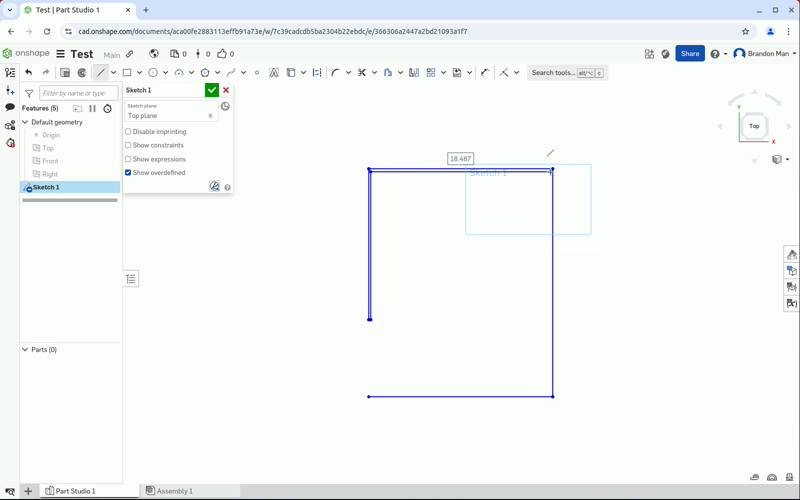
scroll(-6)
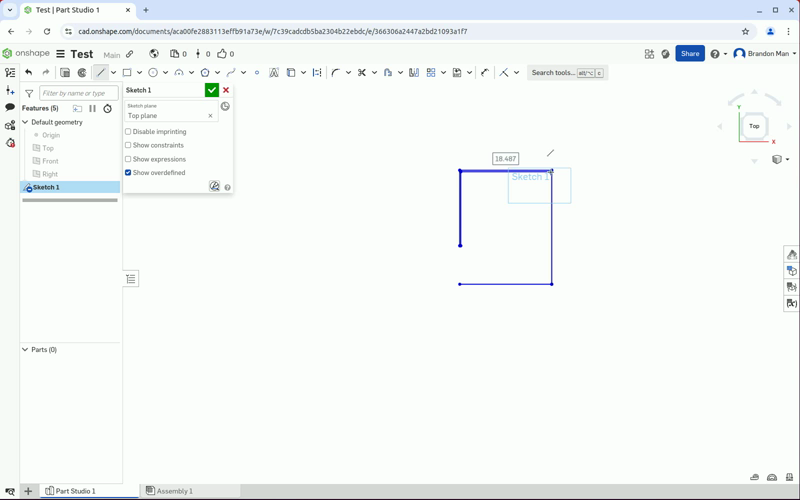
key_up(shift)
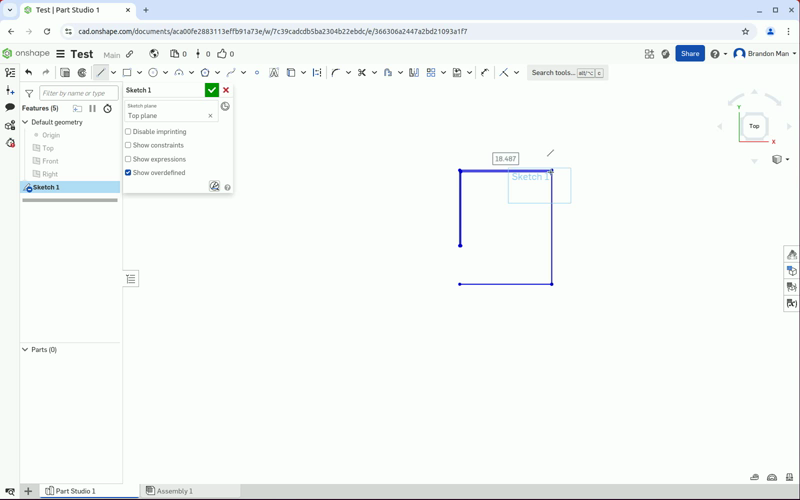
key_down(shift)
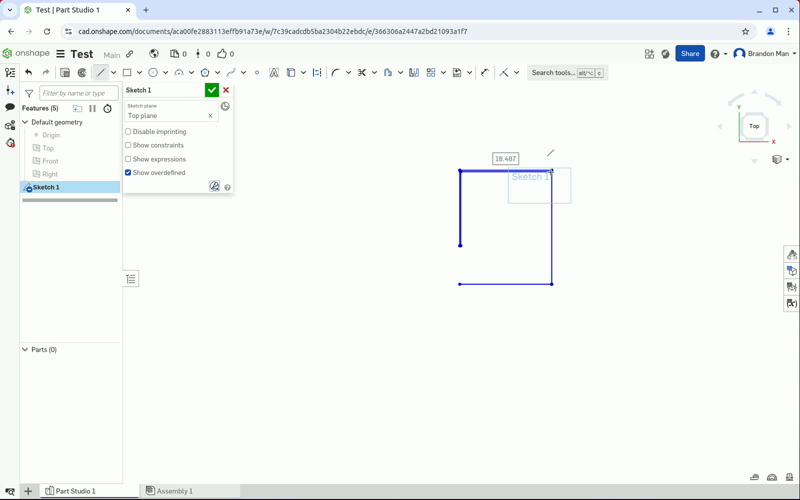
mouse_move(550, 282)
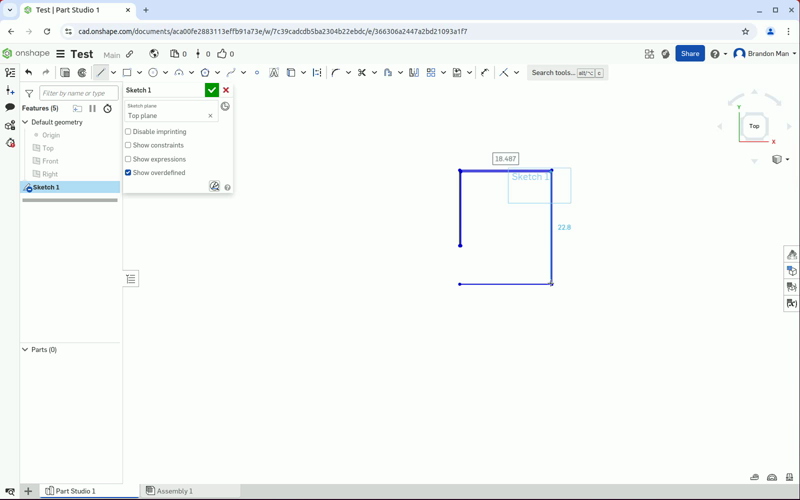
scroll(6)
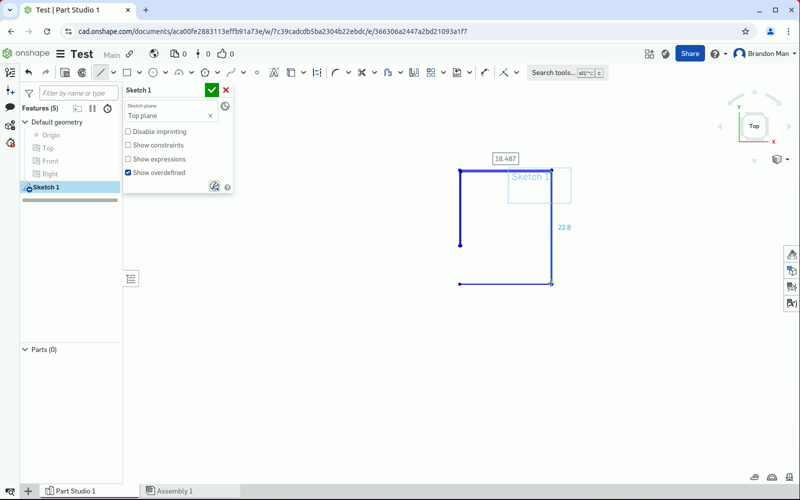
scroll(6)
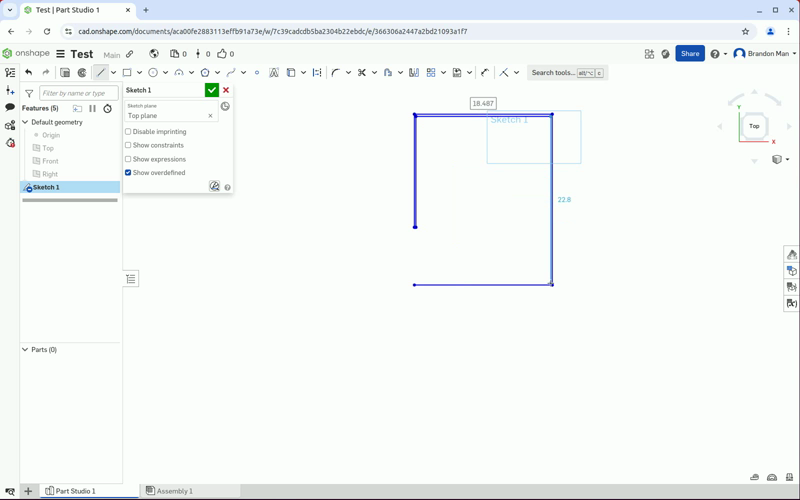
scroll(6)
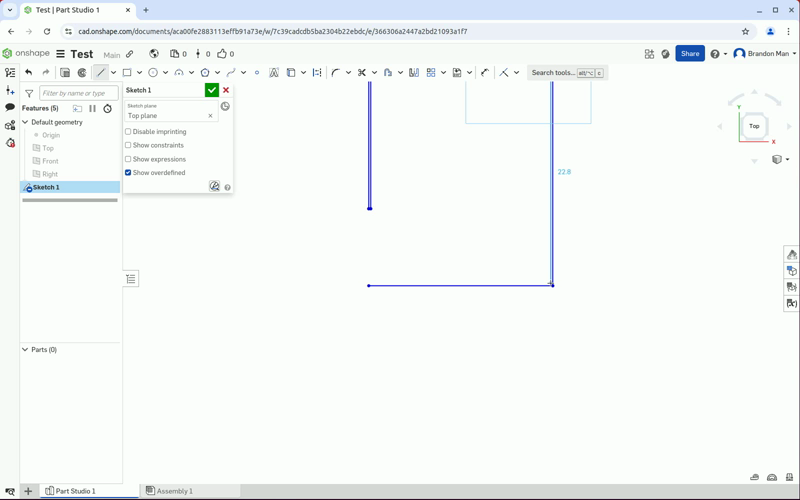
scroll(6)
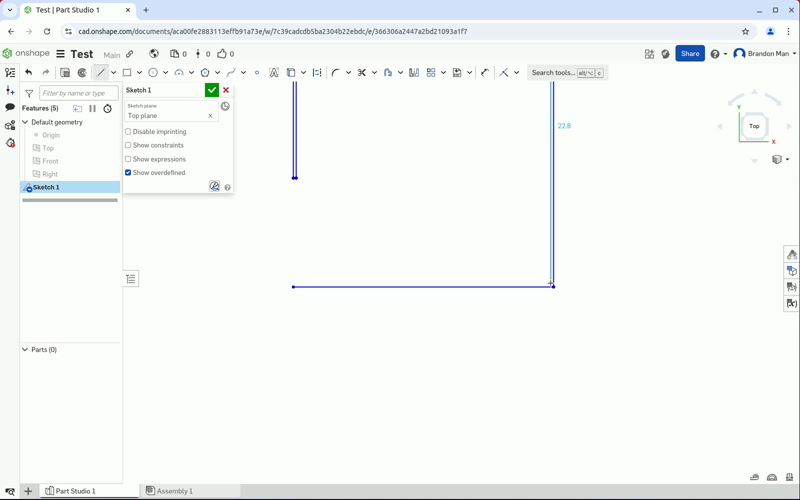
scroll(6)
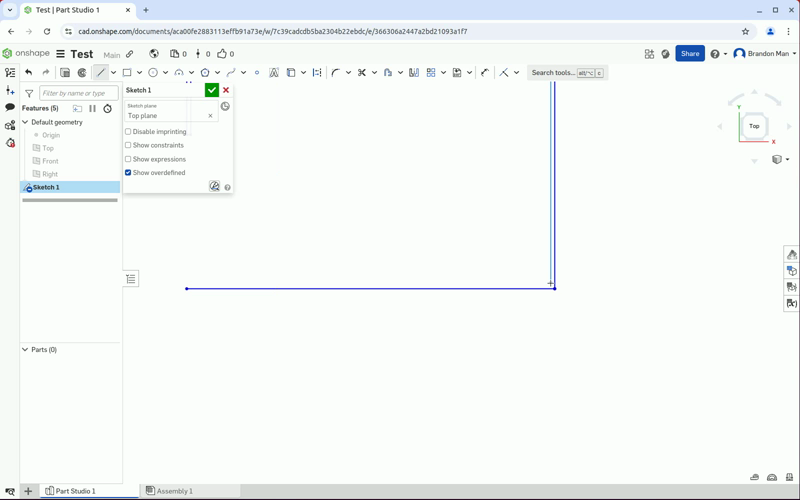
scroll(6)
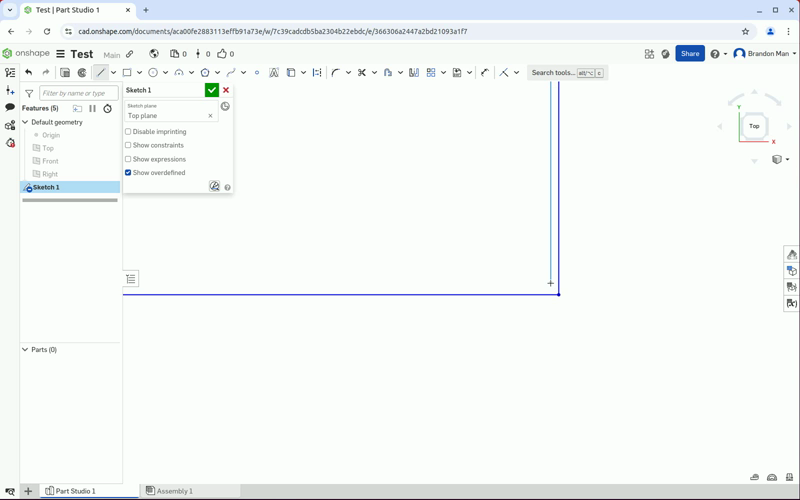
scroll(6)
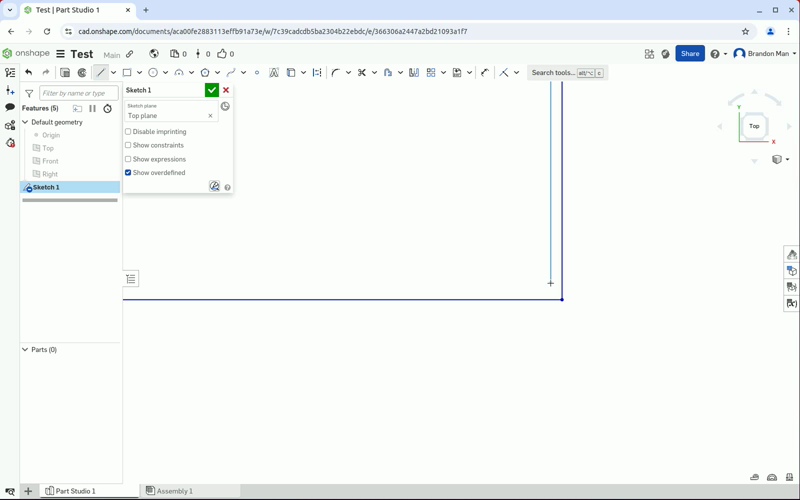
click(550, 282)
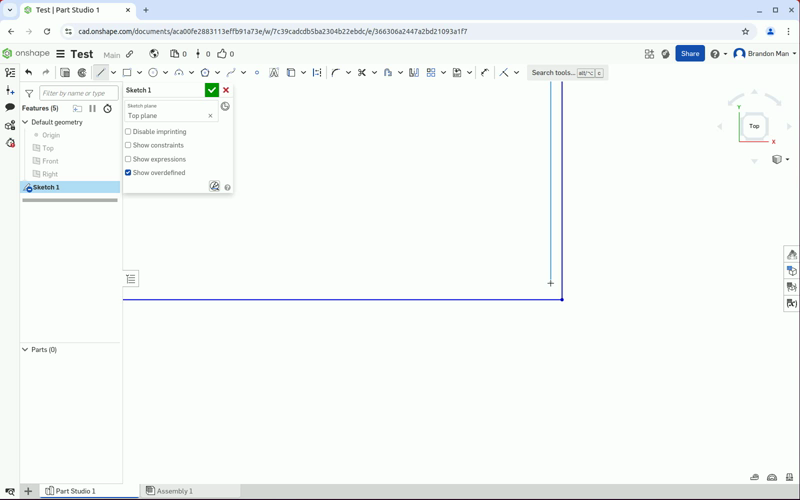
scroll(-6)
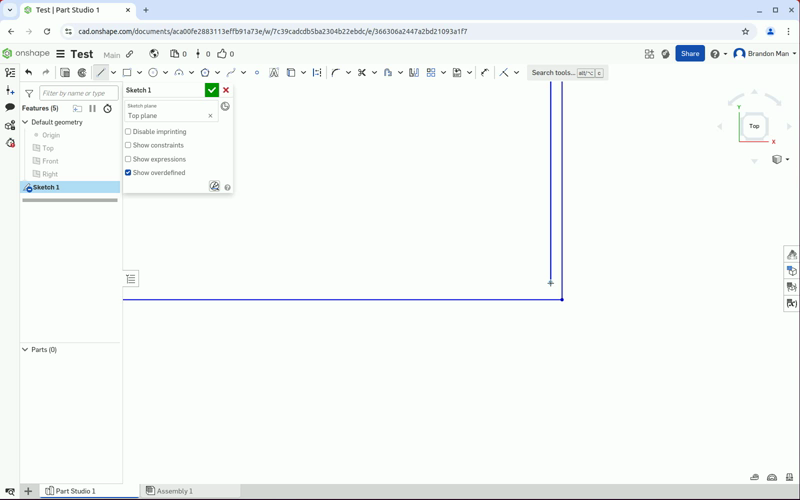
scroll(-6)
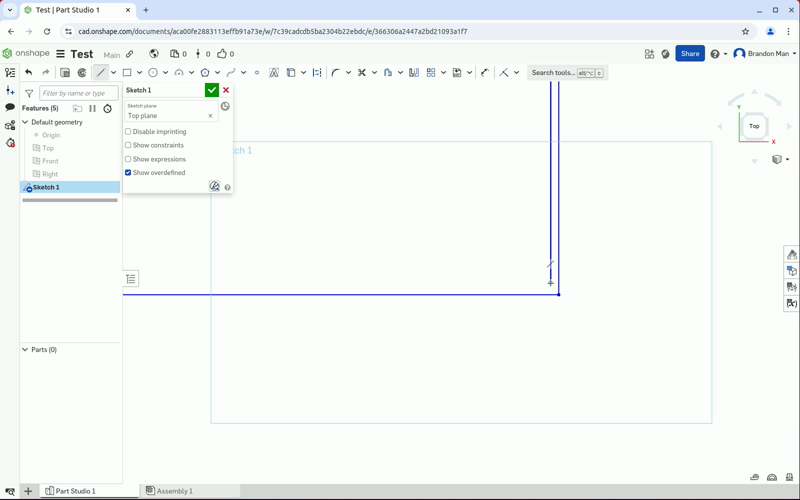
scroll(-6)
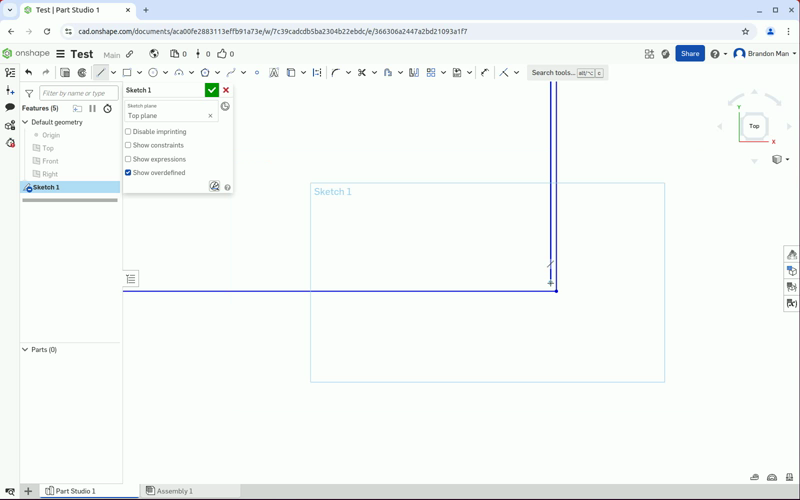
scroll(-6)
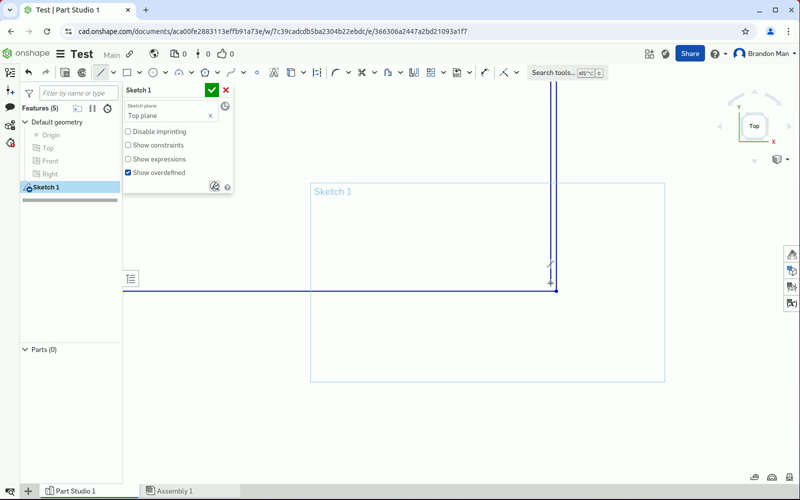
scroll(-6)
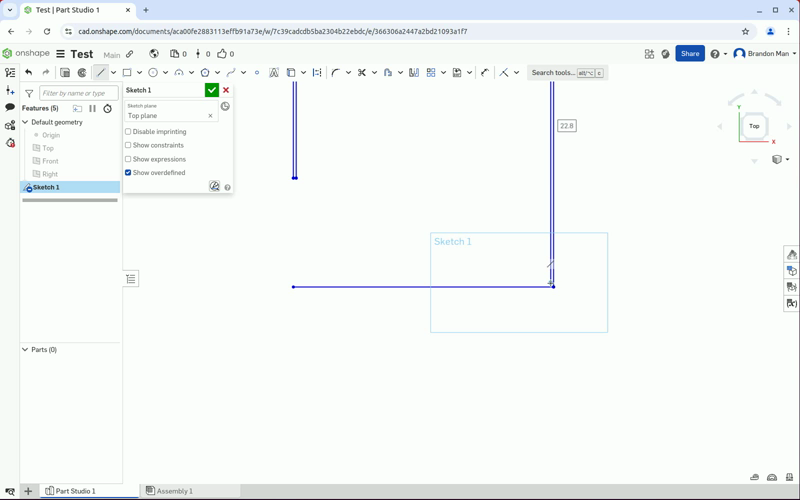
scroll(-6)
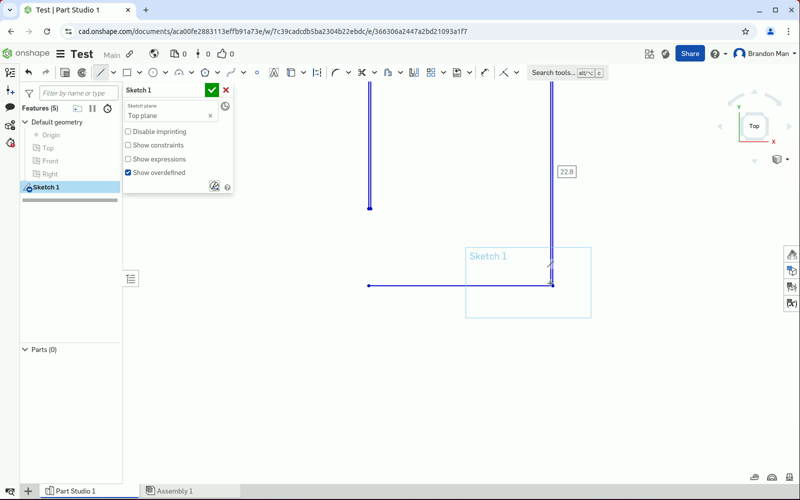
scroll(-6)
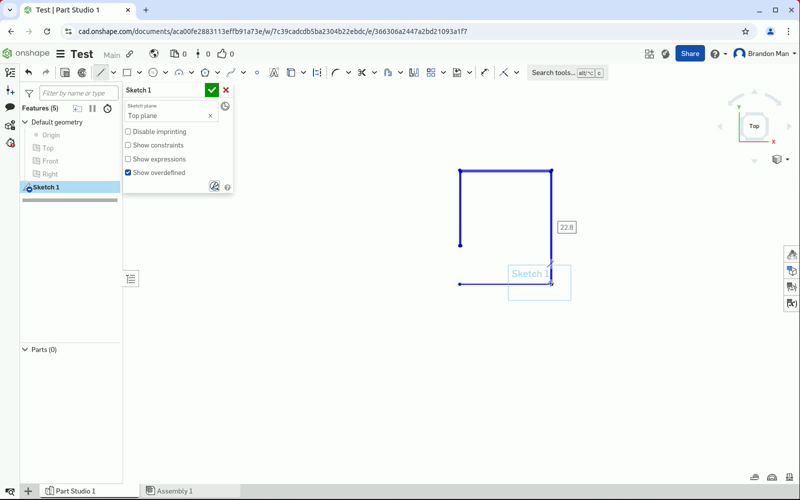
key_up(shift)
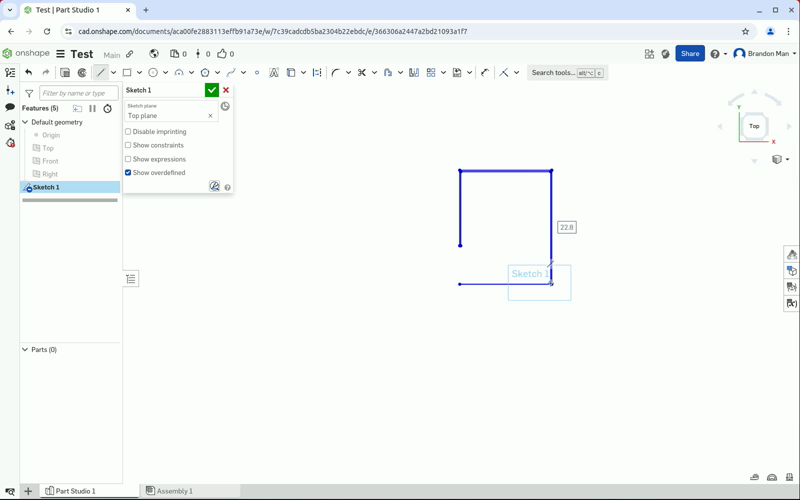
key_down(shift)
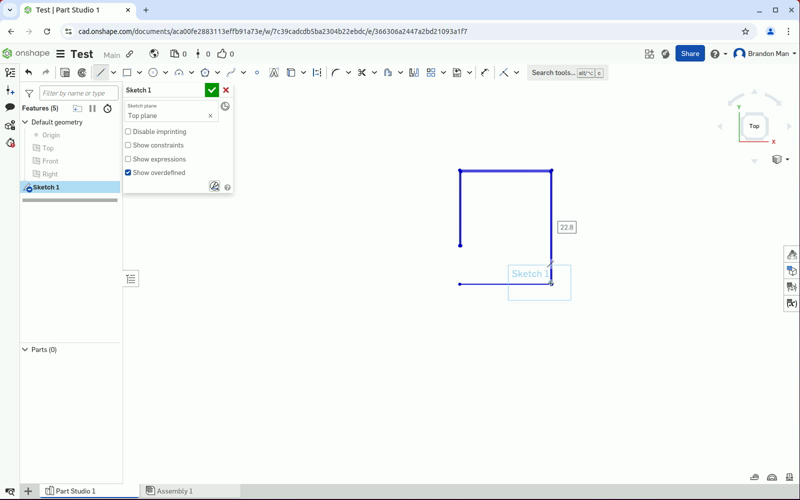
mouse_move(460, 282)
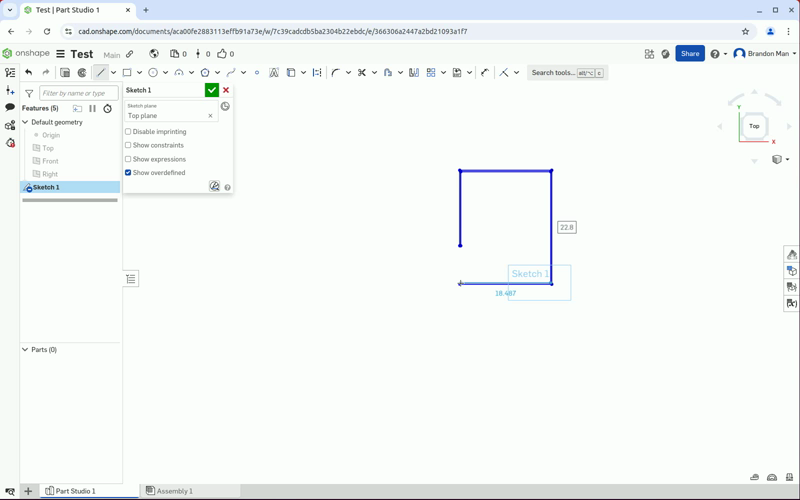
scroll(6)
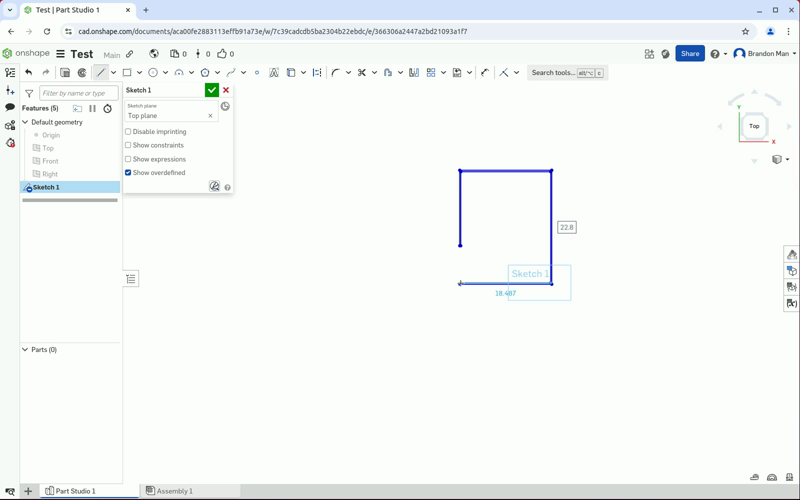
scroll(6)
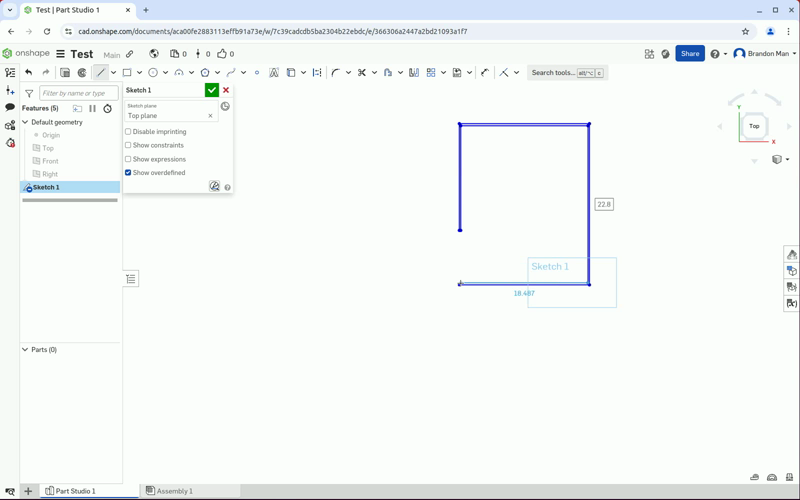
scroll(6)
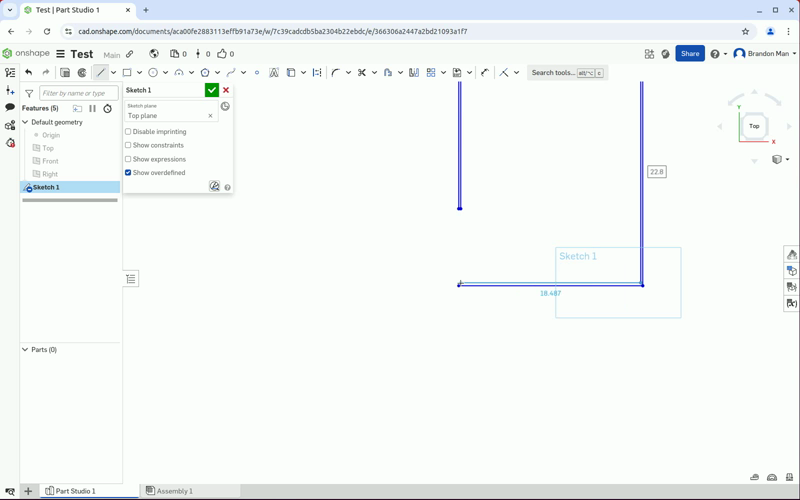
scroll(6)
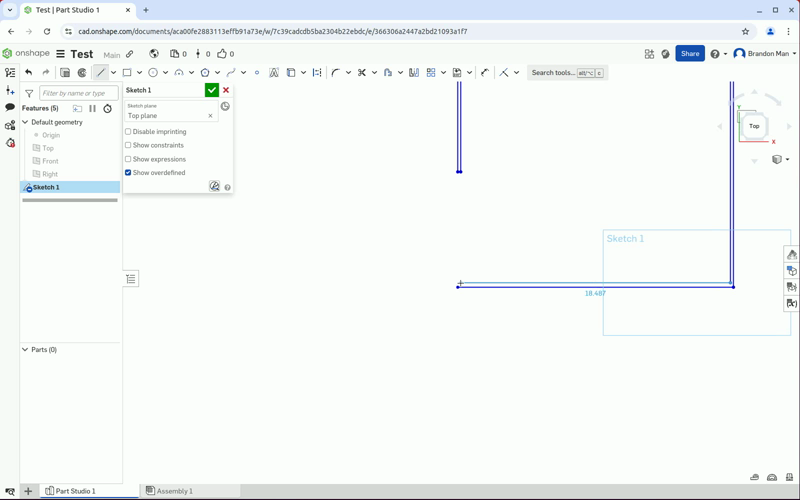
scroll(6)
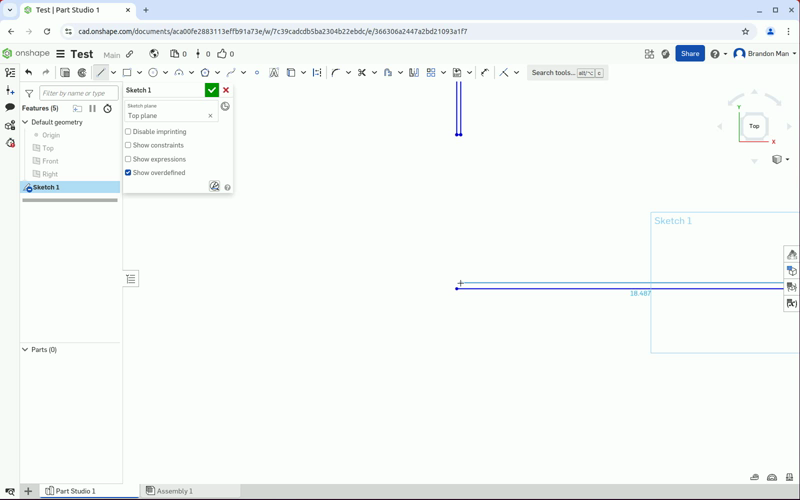
scroll(6)
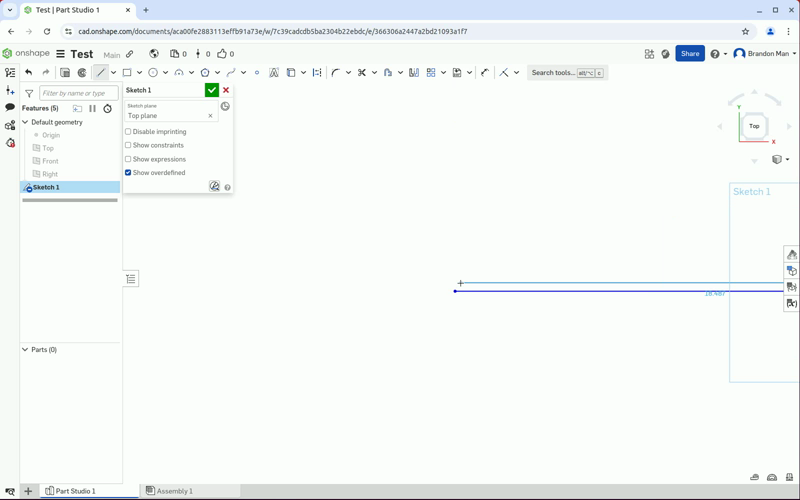
scroll(6)
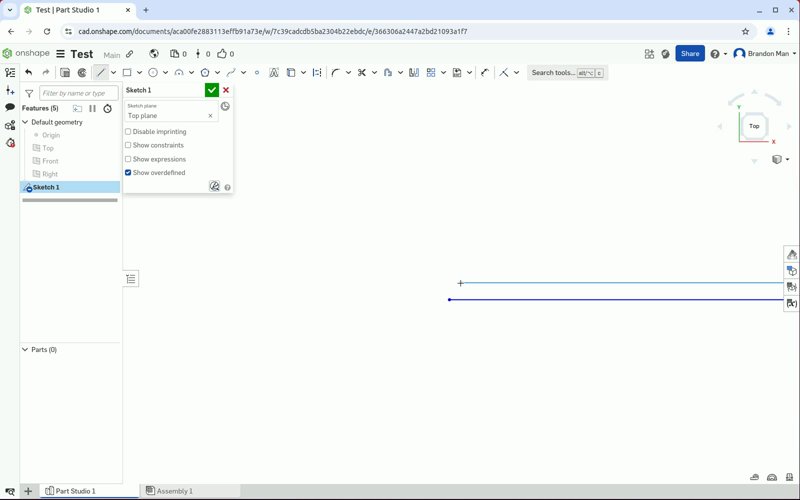
click(460, 282)
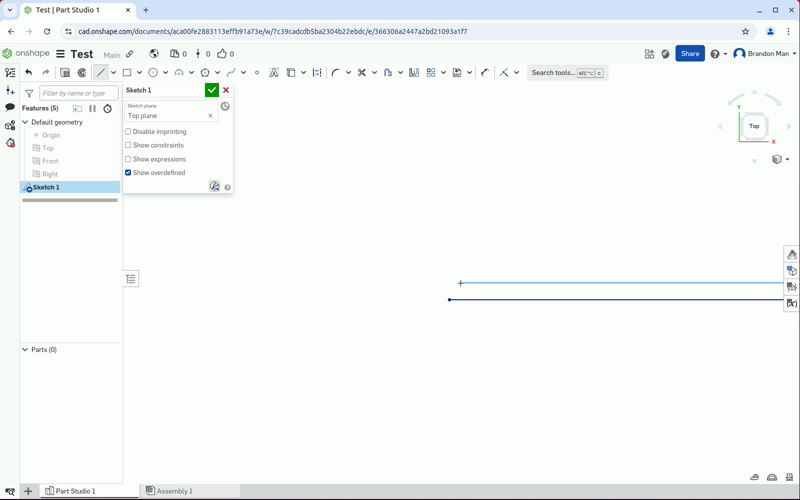
scroll(-6)
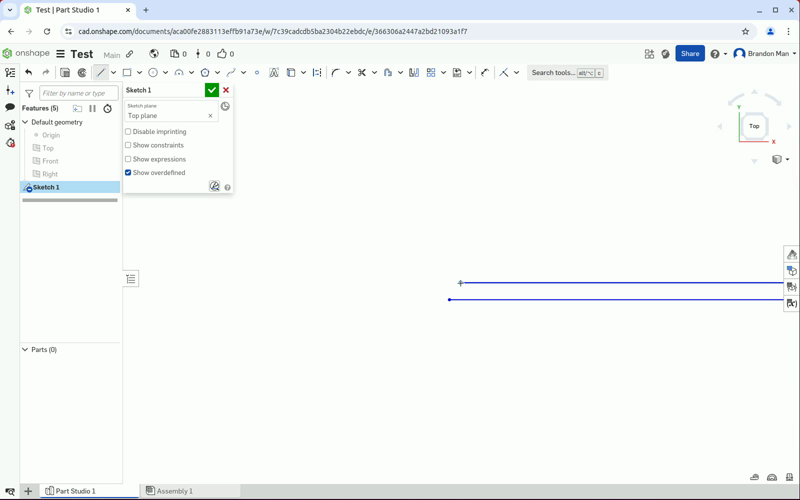
scroll(-6)
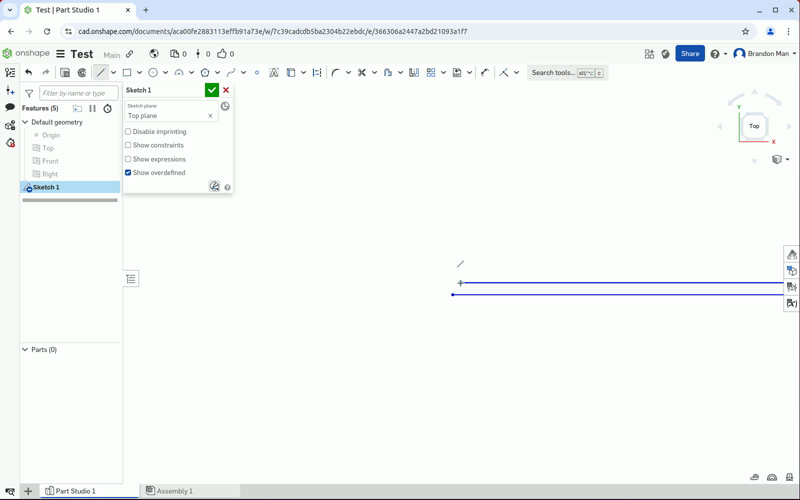
scroll(-6)
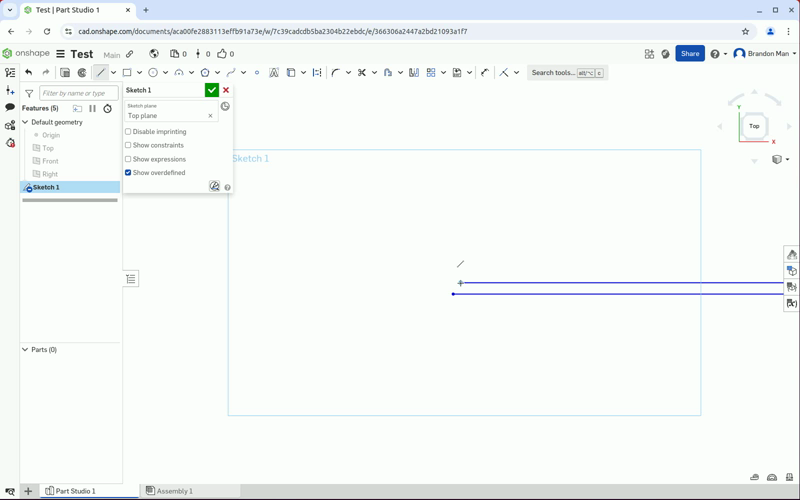
scroll(-6)
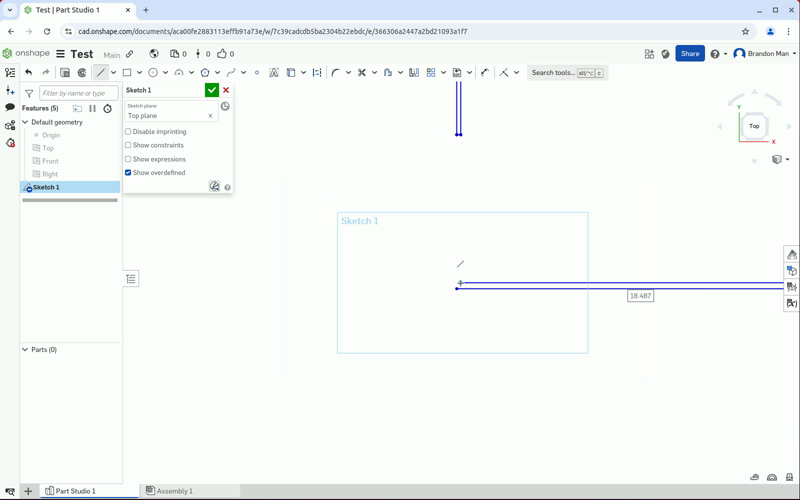
scroll(-6)
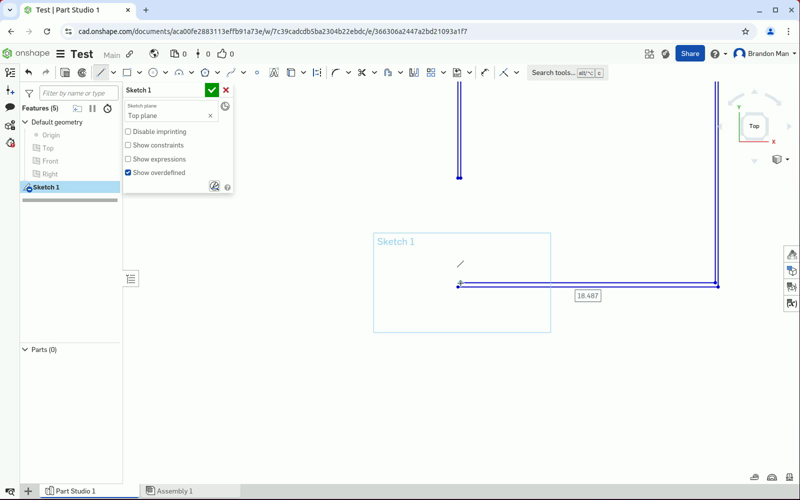
scroll(-6)
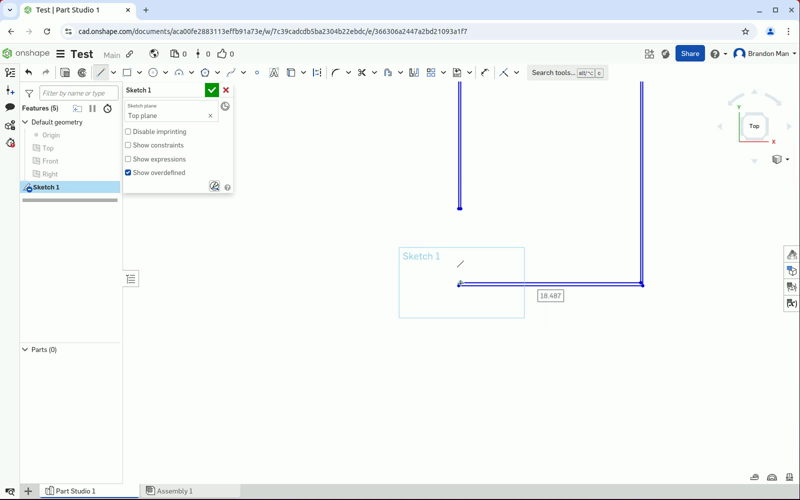
scroll(-6)
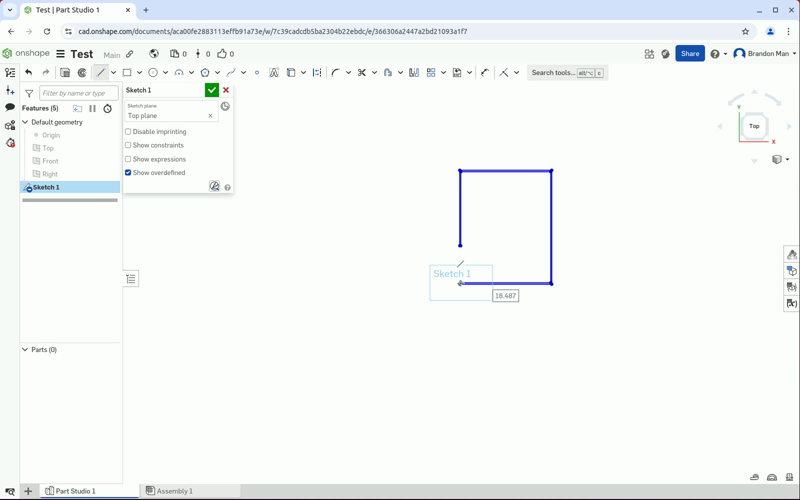
key_up(shift)
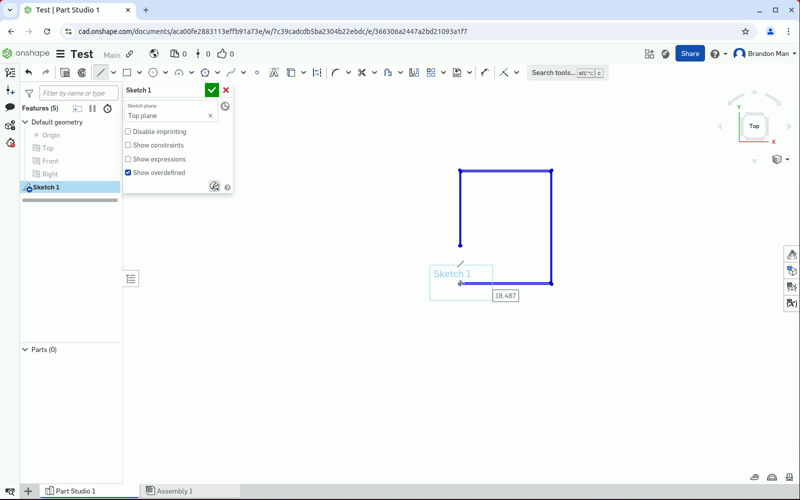
key_down(shift)
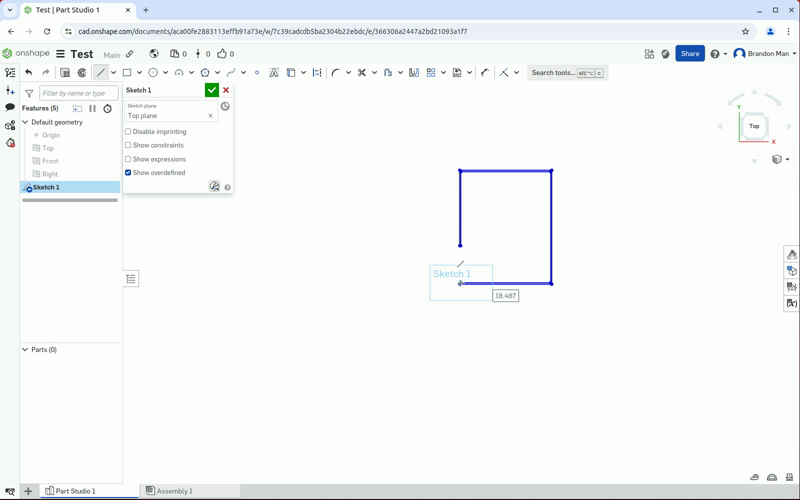
mouse_move(490, 282)
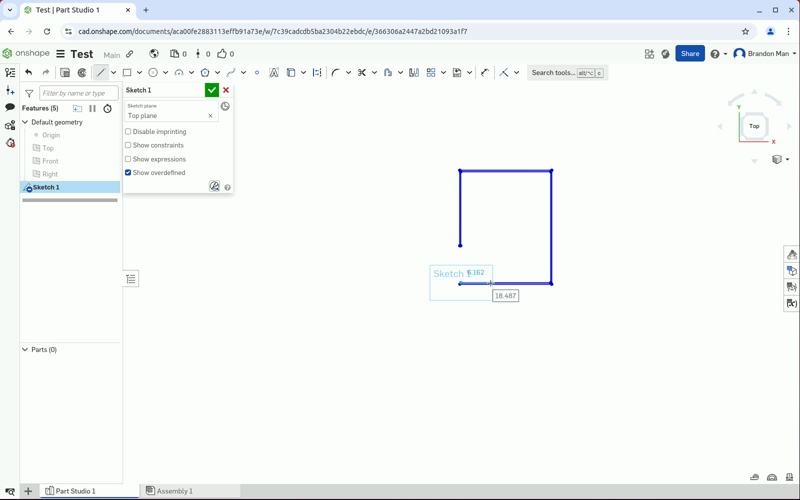
mouse_move(460, 280)
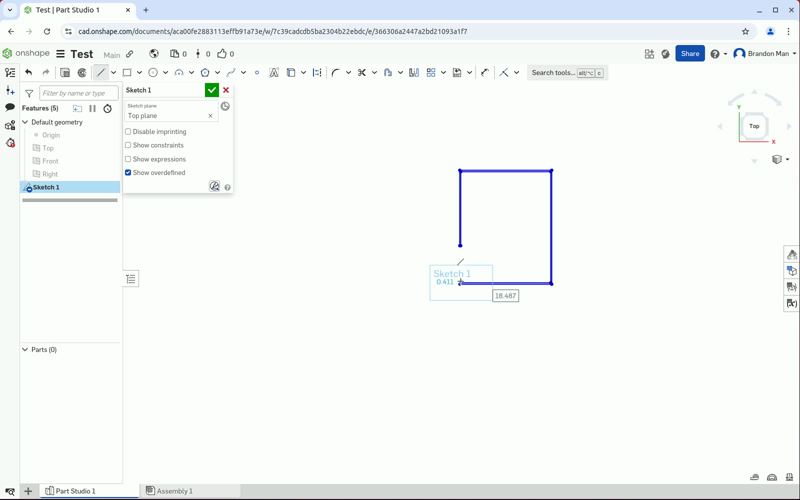
scroll(6)
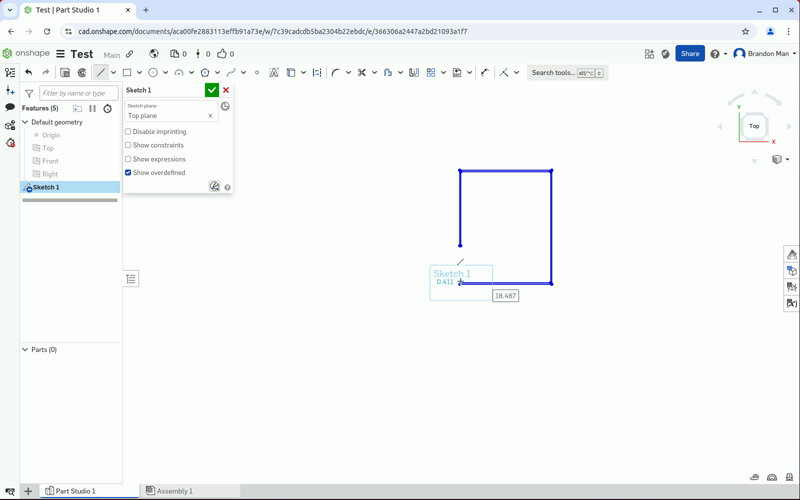
scroll(6)
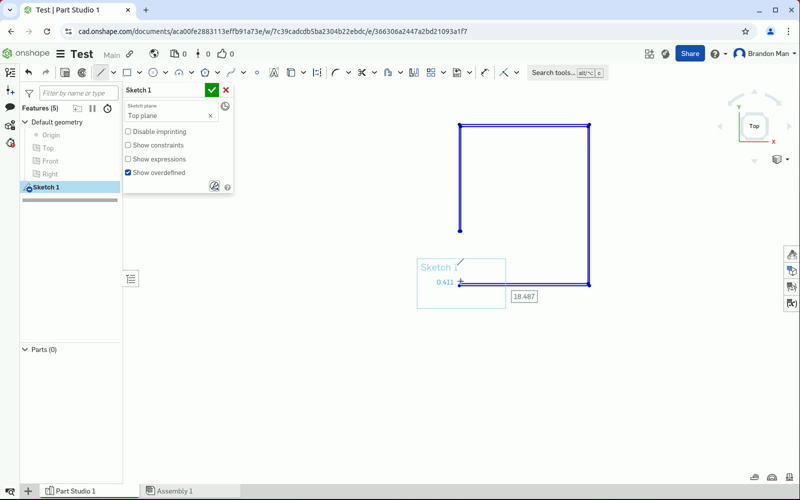
scroll(6)
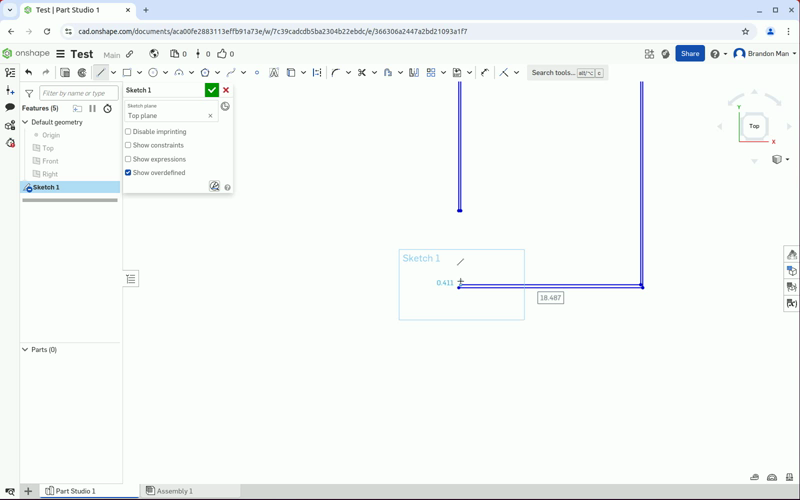
scroll(6)
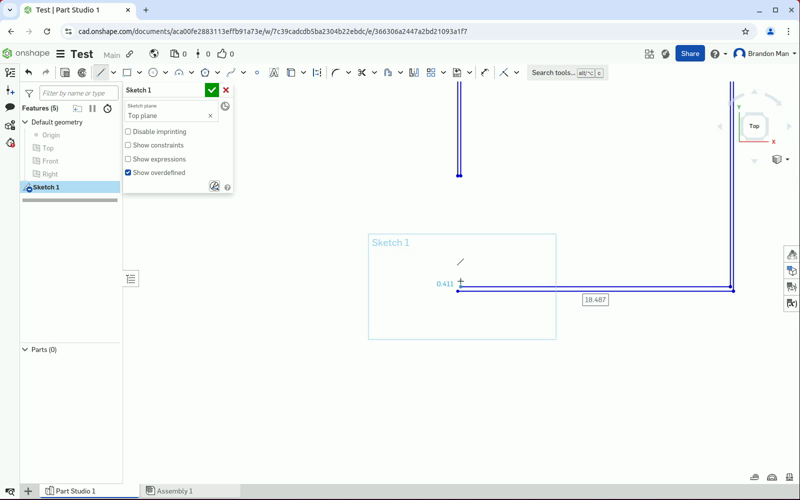
scroll(6)
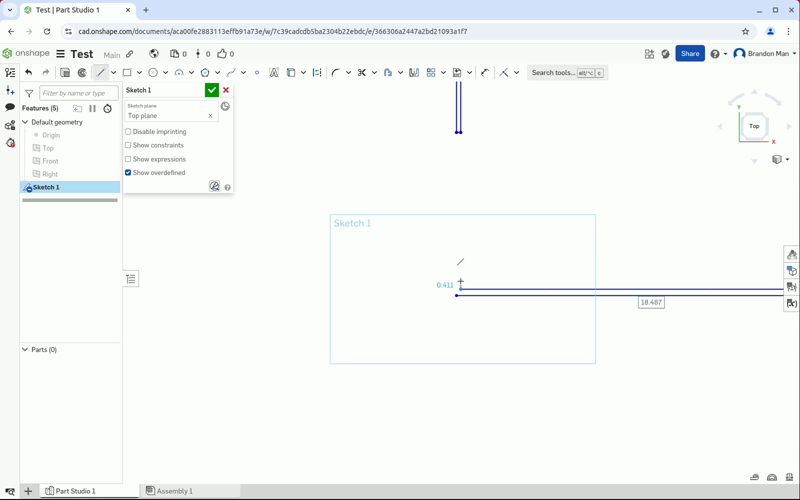
scroll(6)
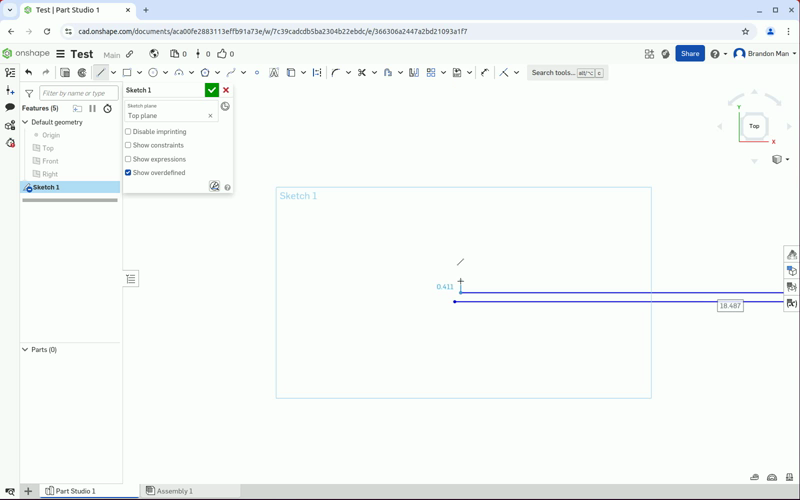
scroll(6)
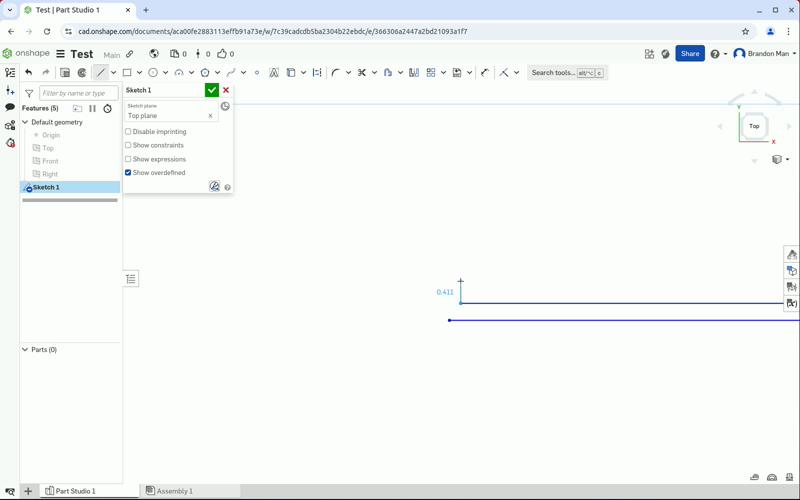
click(460, 280)
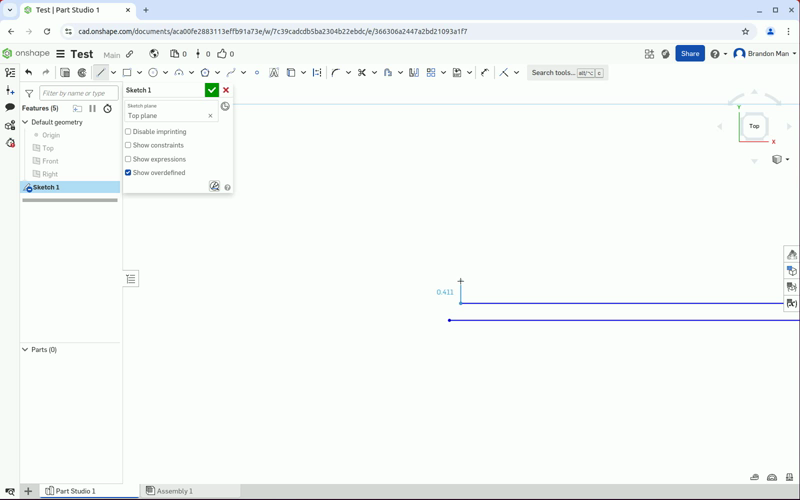
scroll(-6)
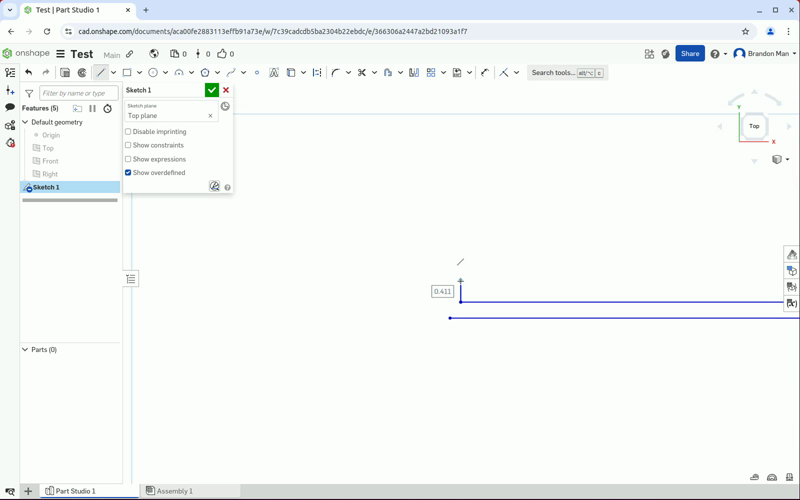
scroll(-6)
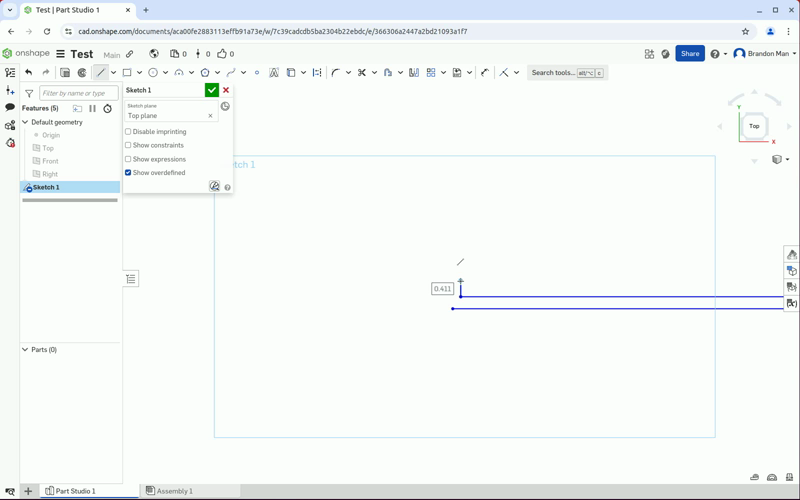
scroll(-6)
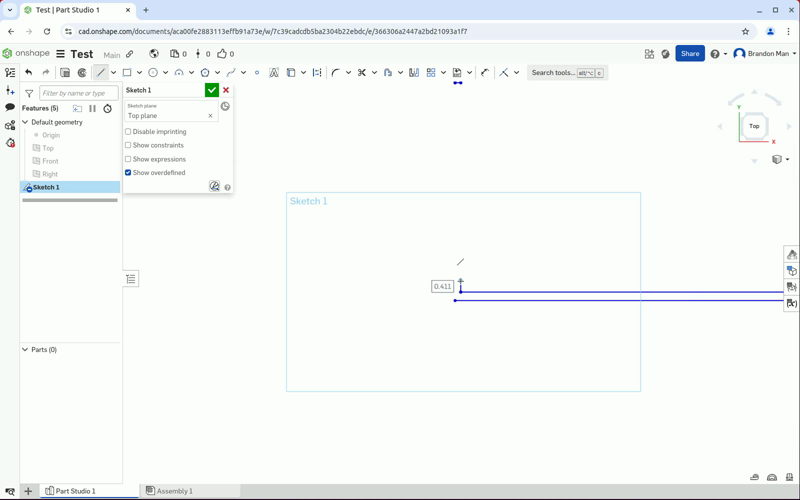
scroll(-6)
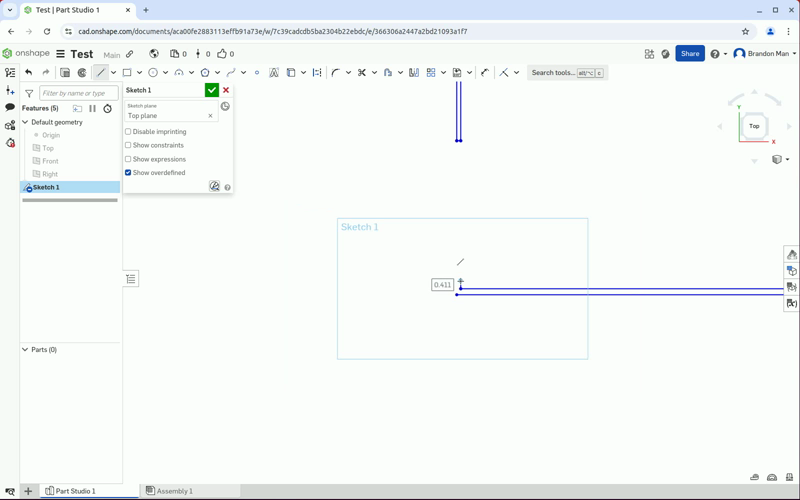
scroll(-6)
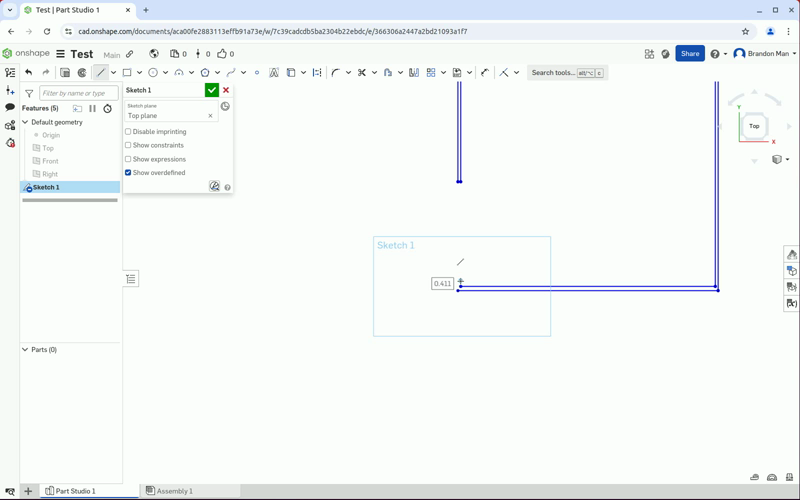
scroll(-6)
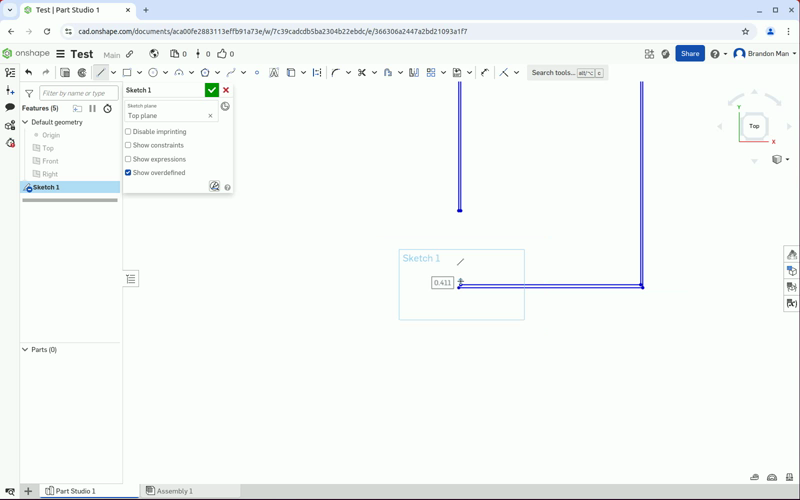
scroll(-6)
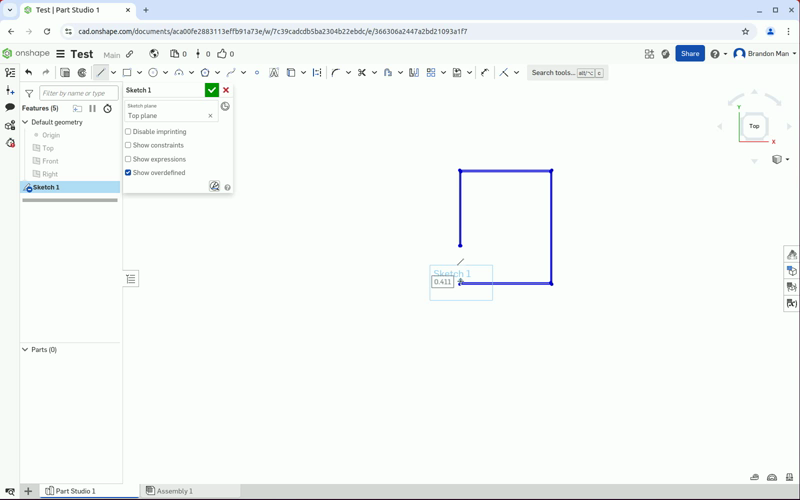
key_up(shift)
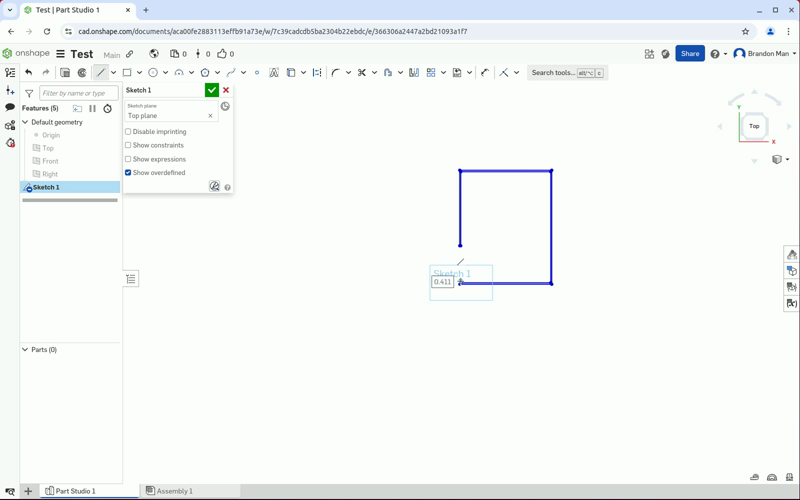
key_down(shift)
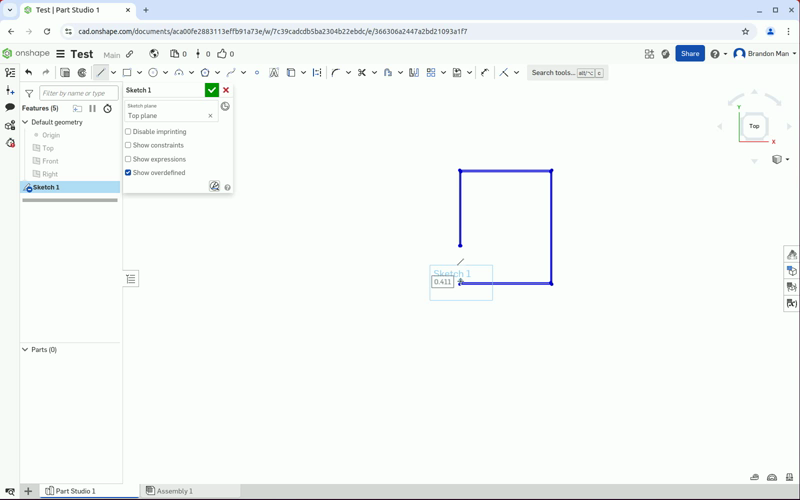
mouse_move(490, 280)
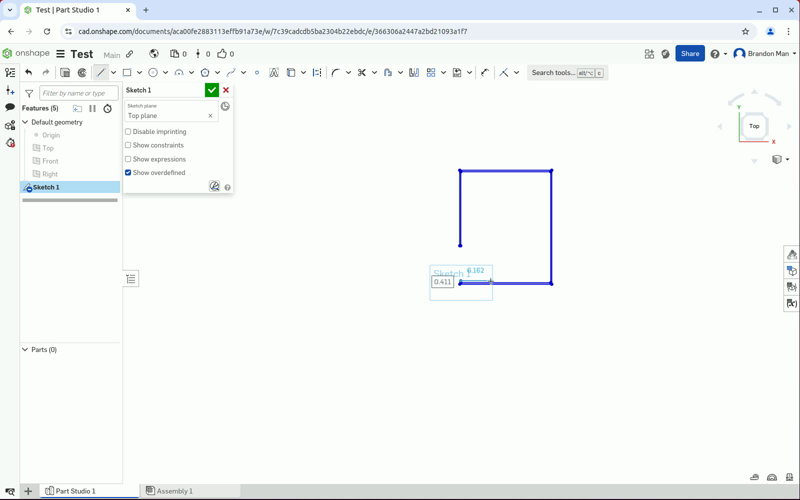
mouse_move(459, 280)
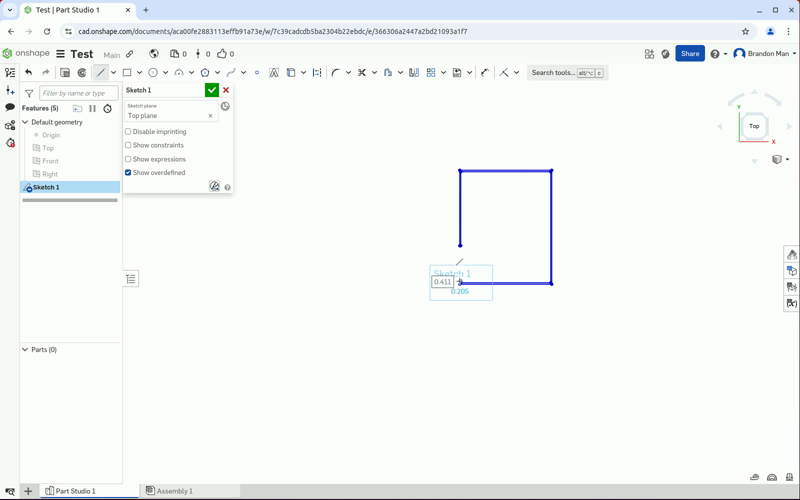
scroll(6)
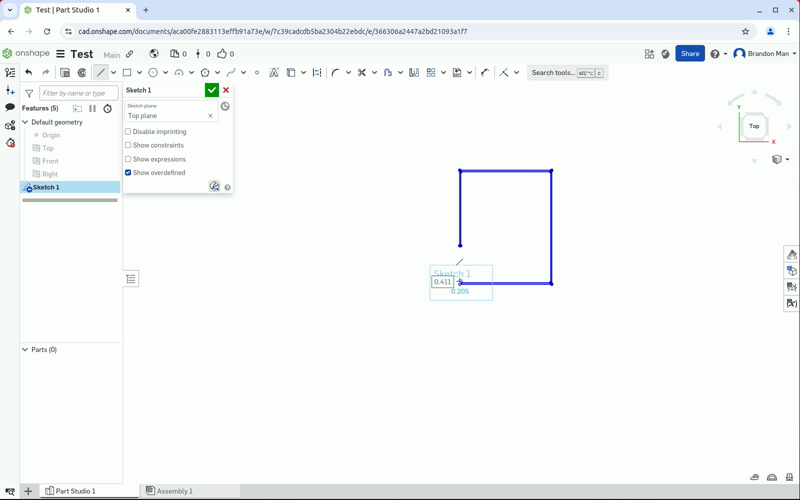
scroll(6)
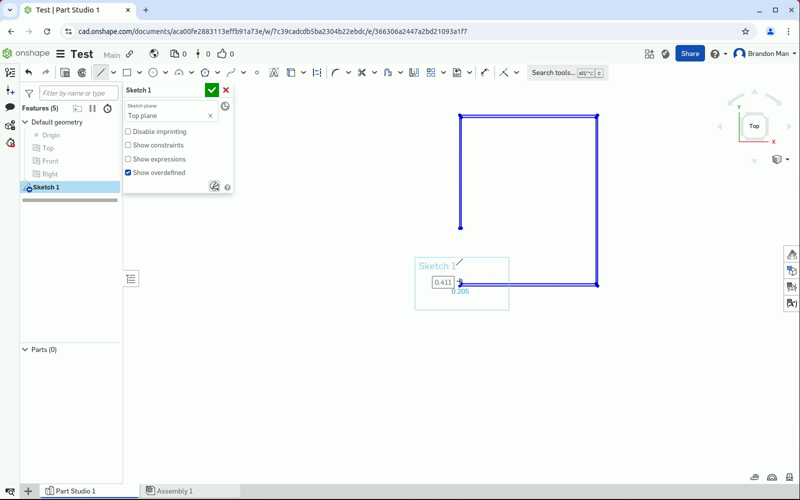
scroll(6)
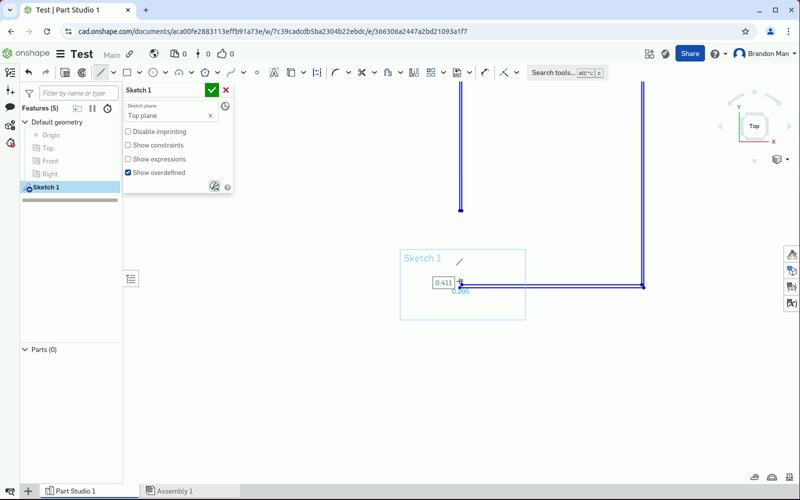
scroll(6)
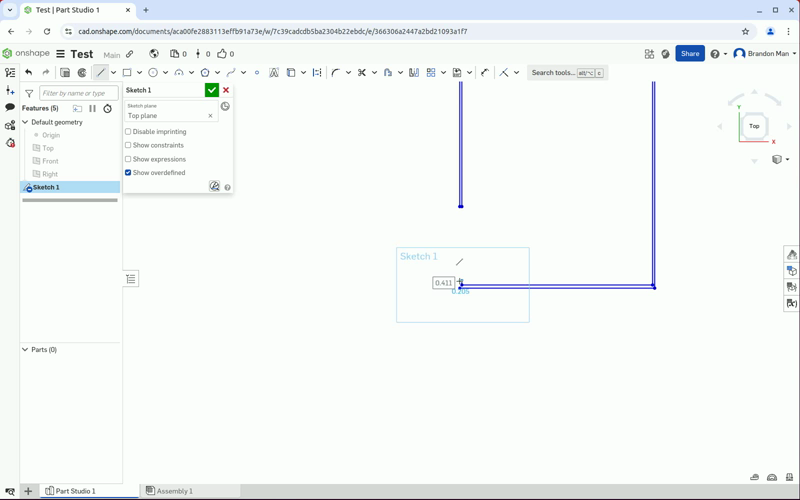
scroll(6)
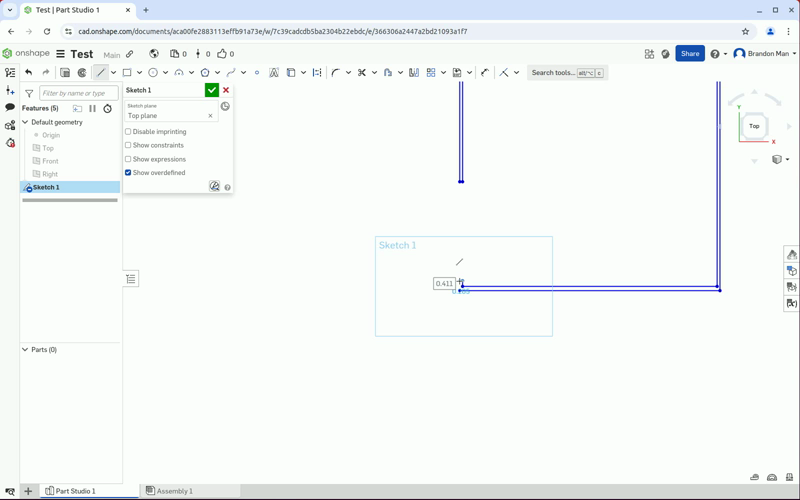
scroll(6)
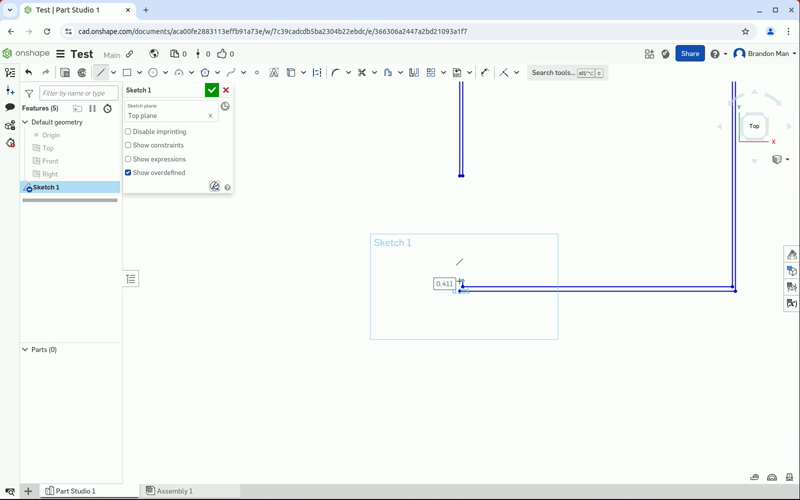
scroll(6)
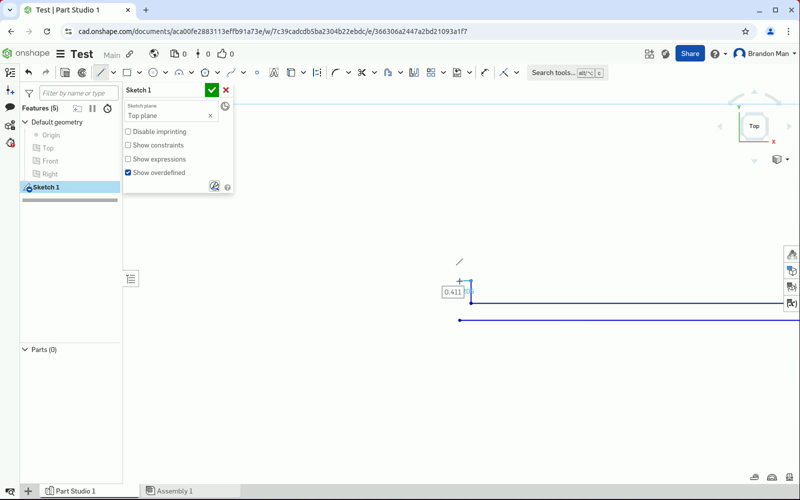
click(459, 280)
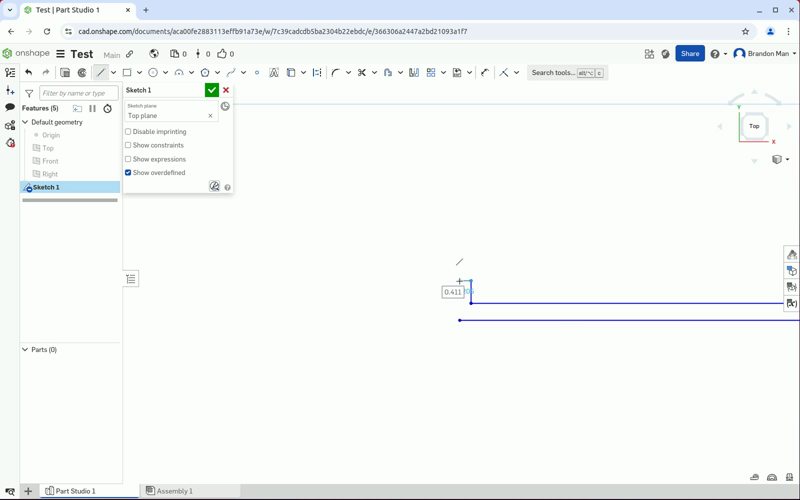
scroll(-6)
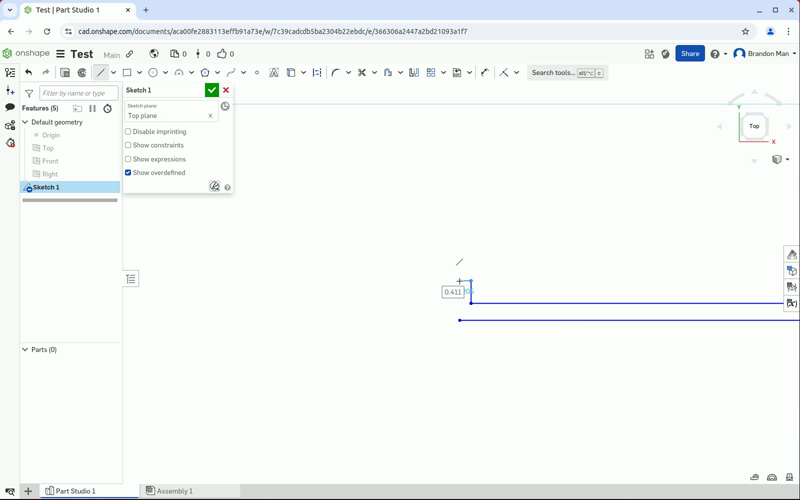
scroll(-6)
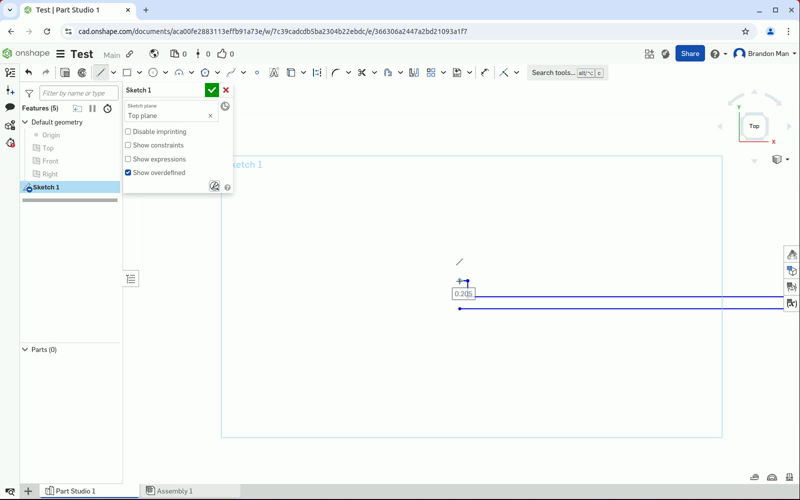
scroll(-6)
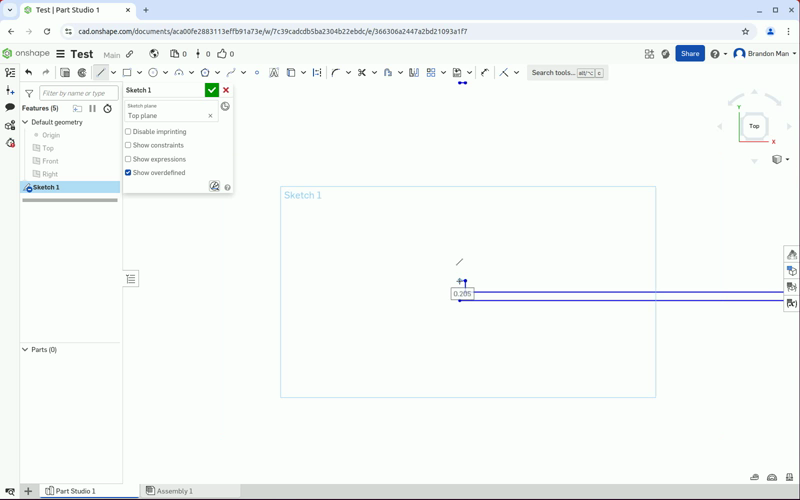
scroll(-6)
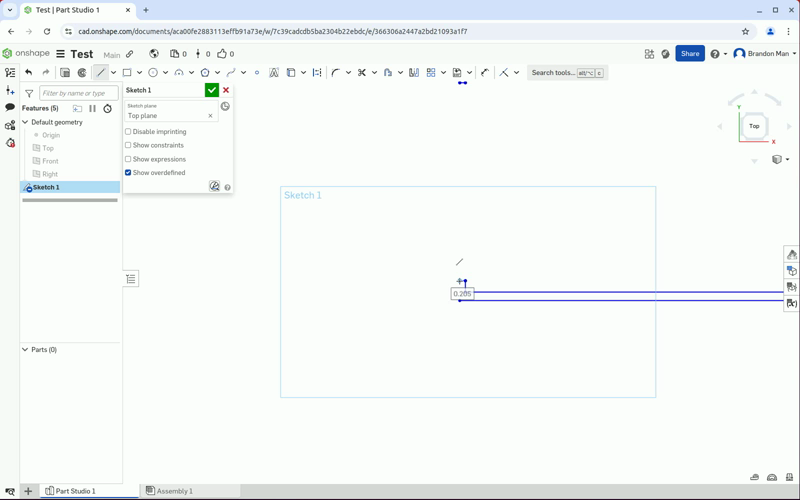
scroll(-6)
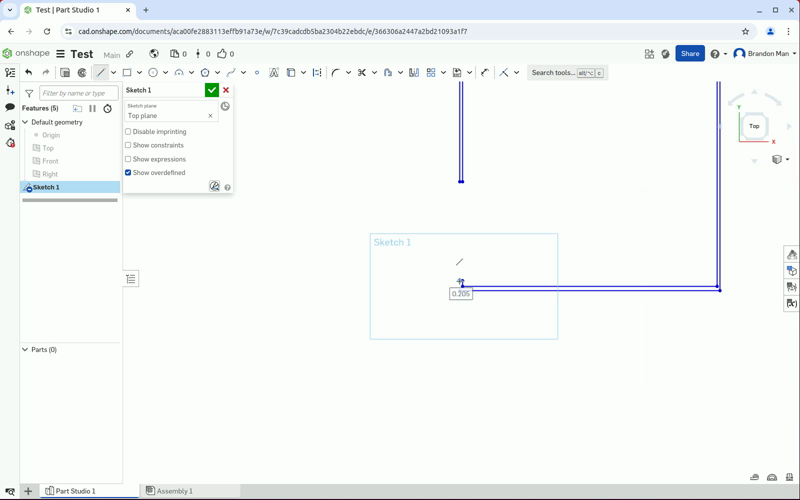
scroll(-6)
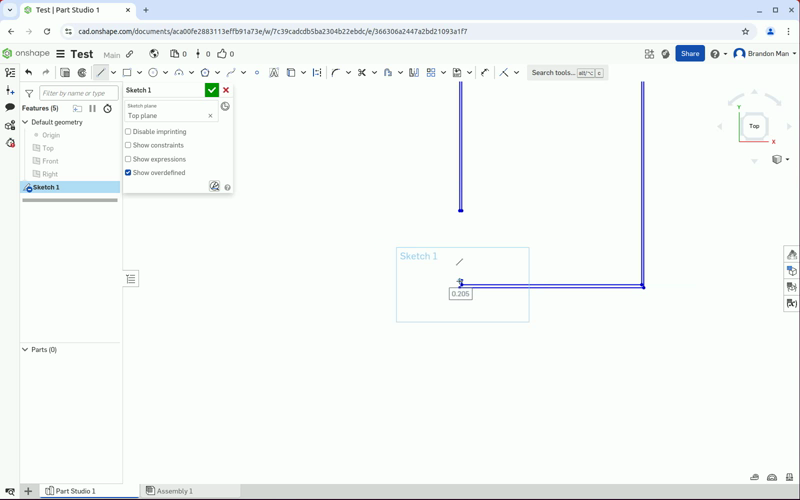
scroll(-6)
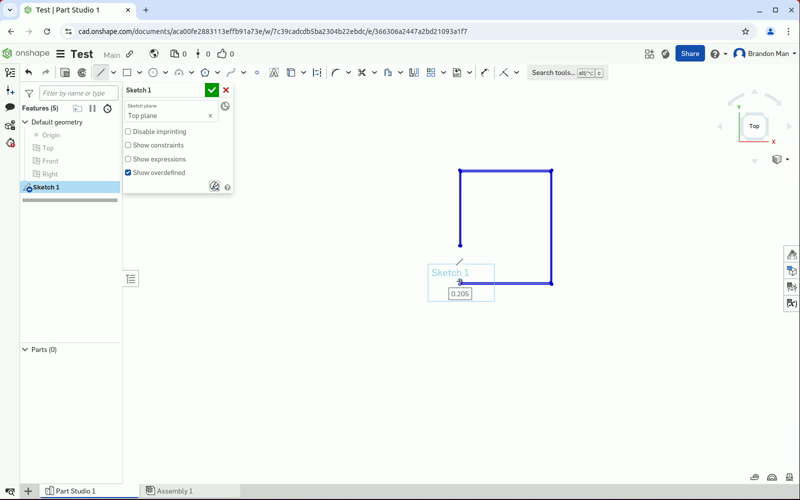
key_up(shift)
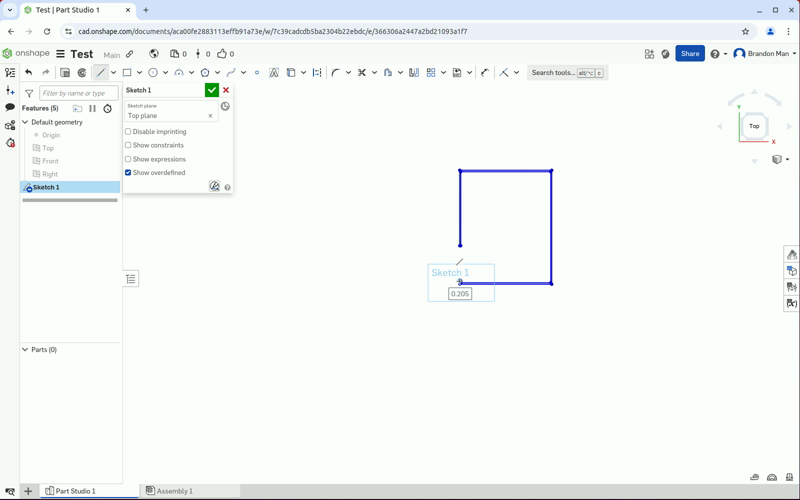
mouse_move(489, 280)
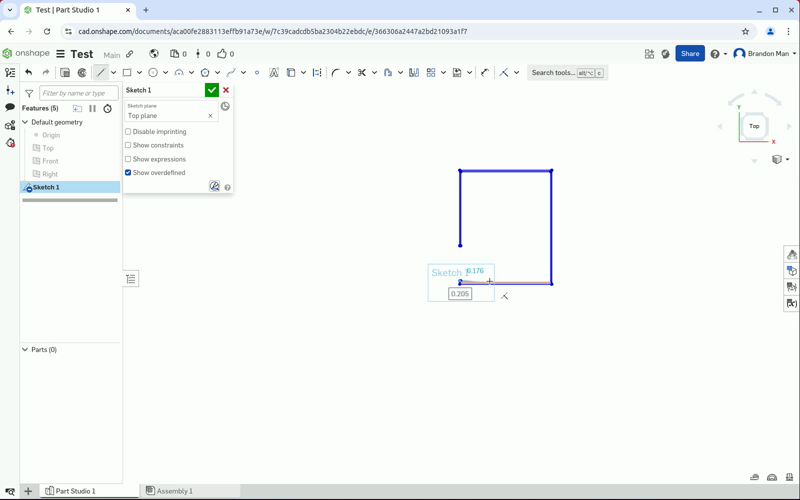
key_down(shift)
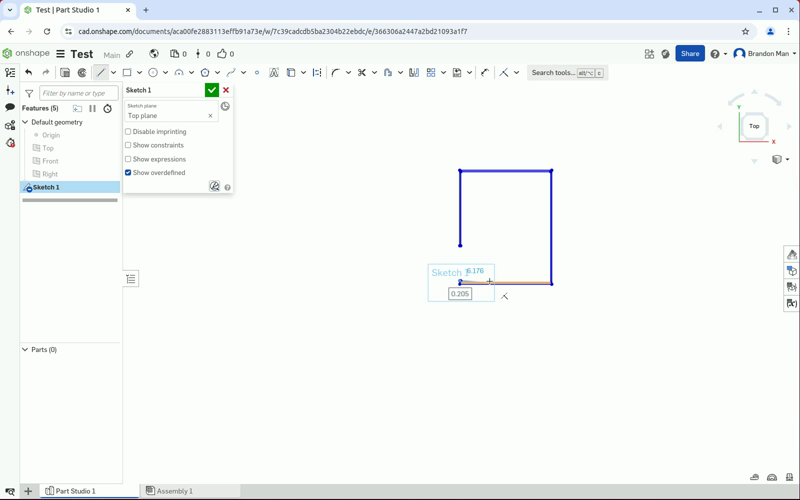
mouse_move(459, 284)
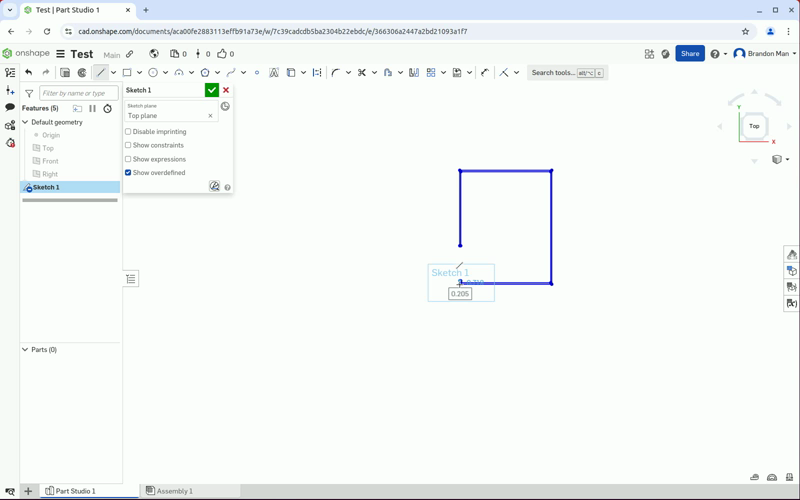
scroll(6)
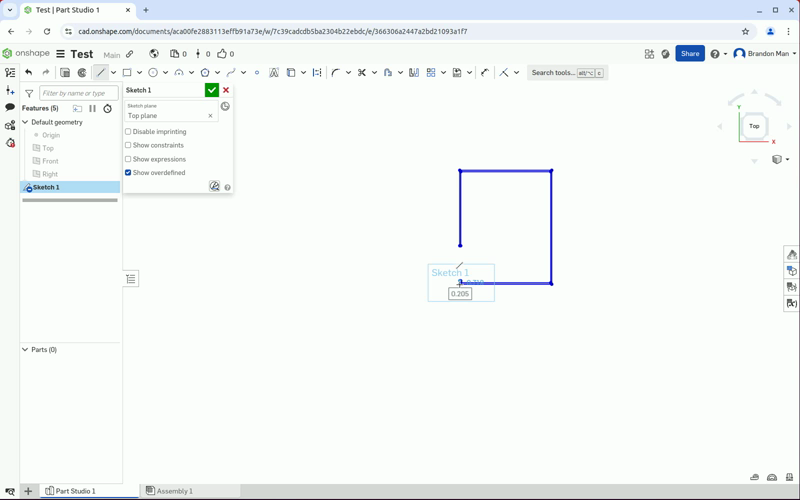
scroll(6)
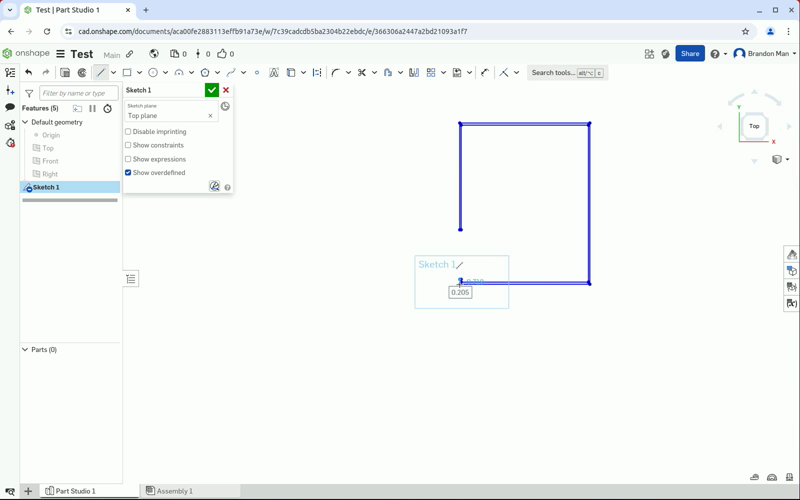
scroll(6)
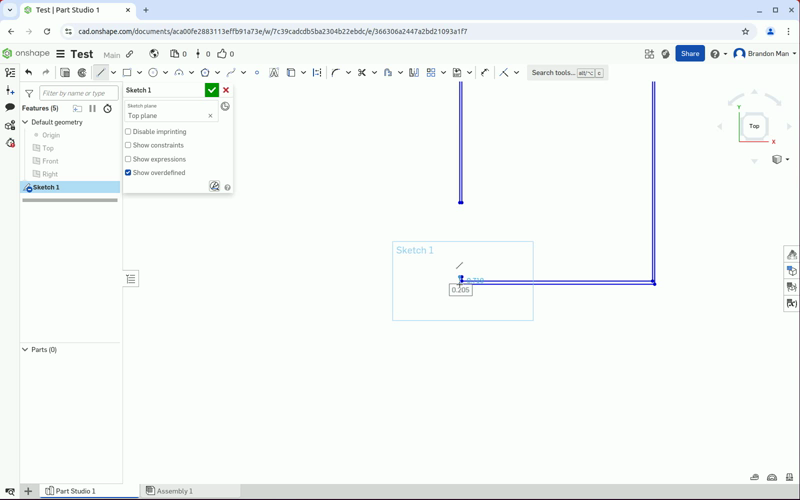
scroll(6)
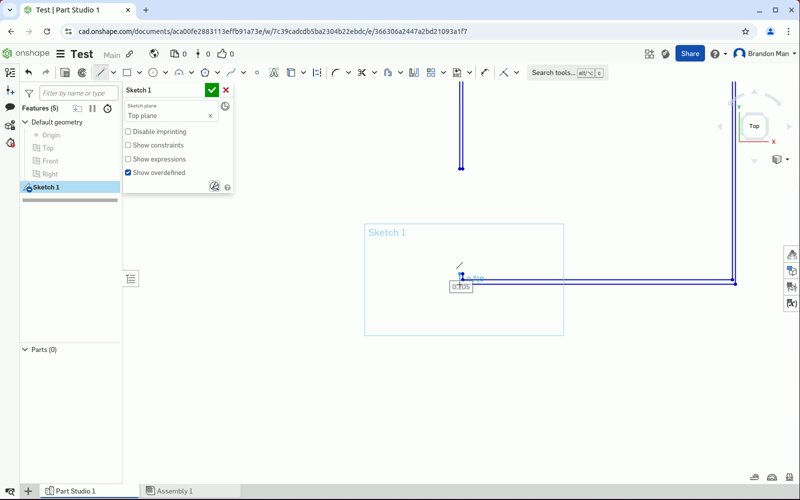
scroll(6)
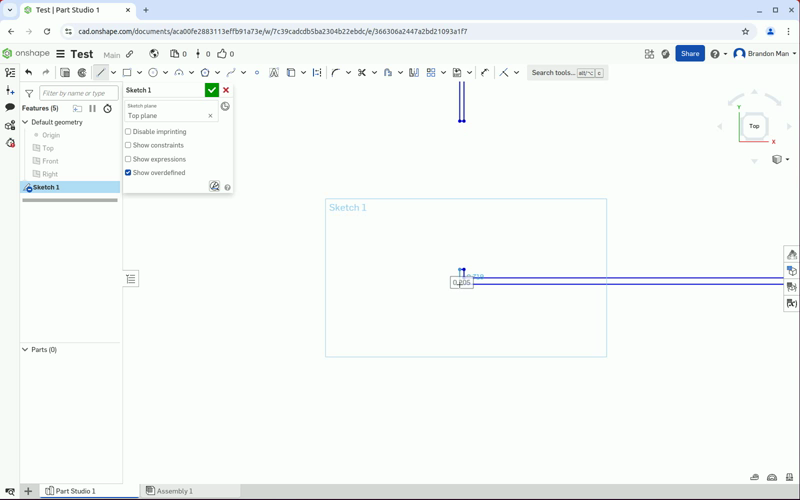
scroll(6)
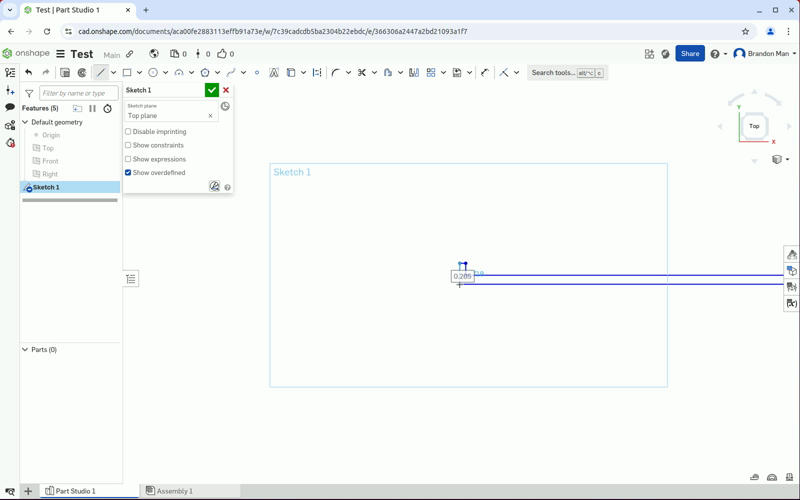
scroll(6)
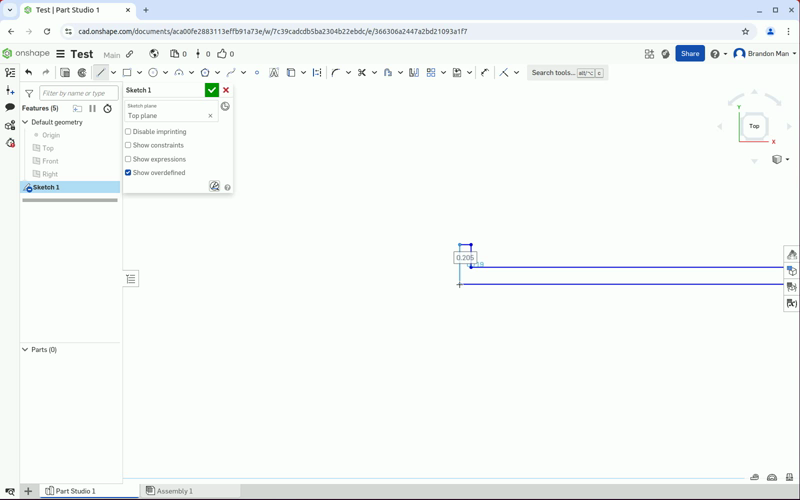
key_up(shift)
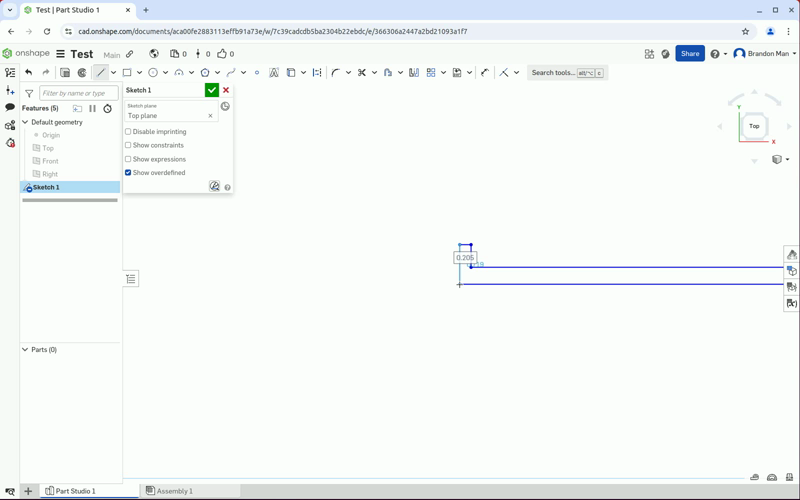
click(459, 284)
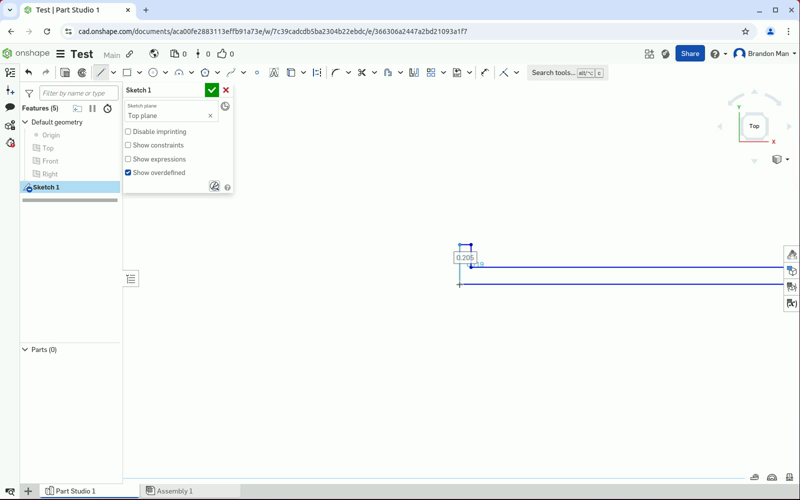
scroll(-6)
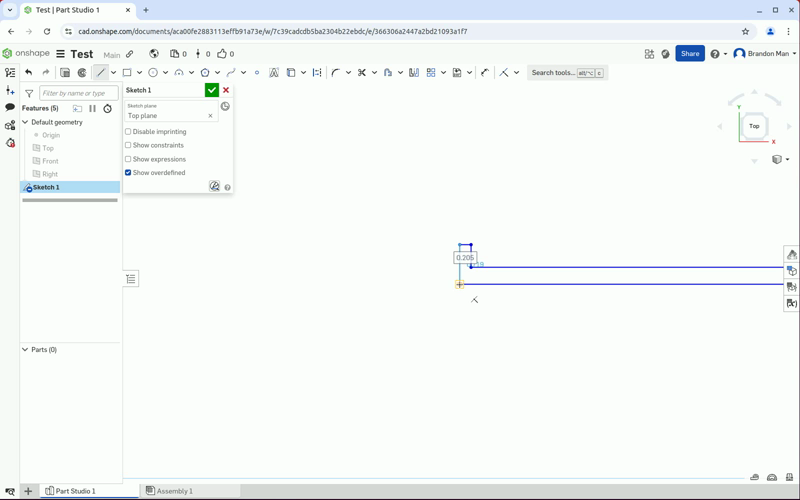
scroll(-6)
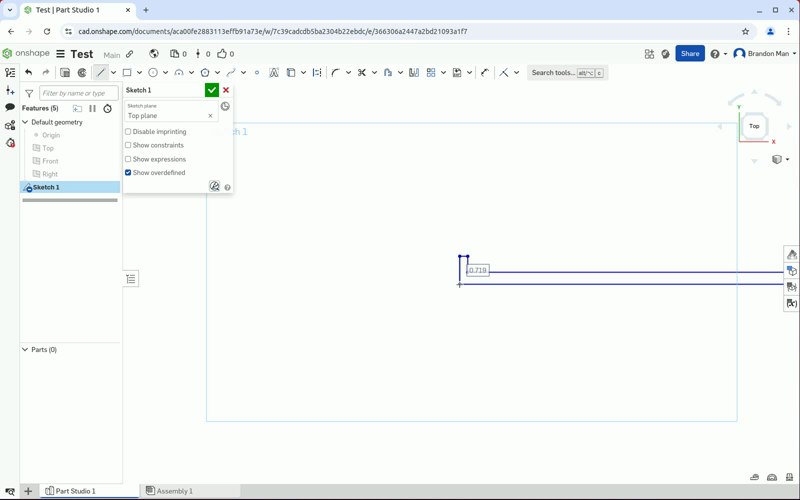
scroll(-6)
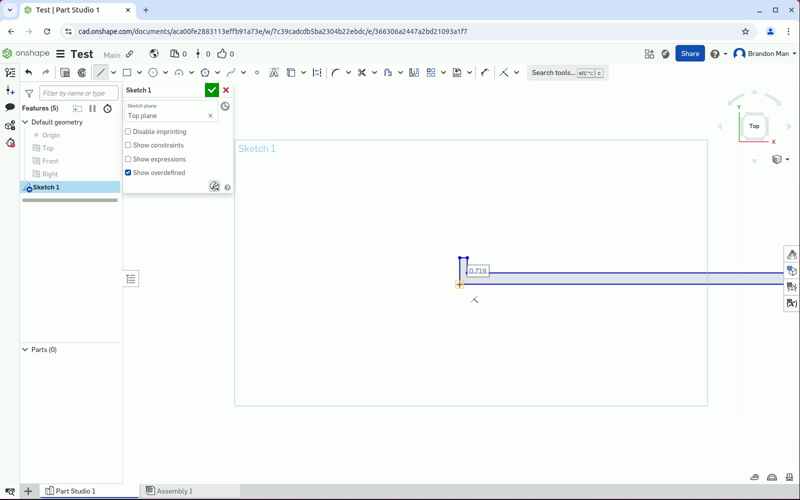
scroll(-6)
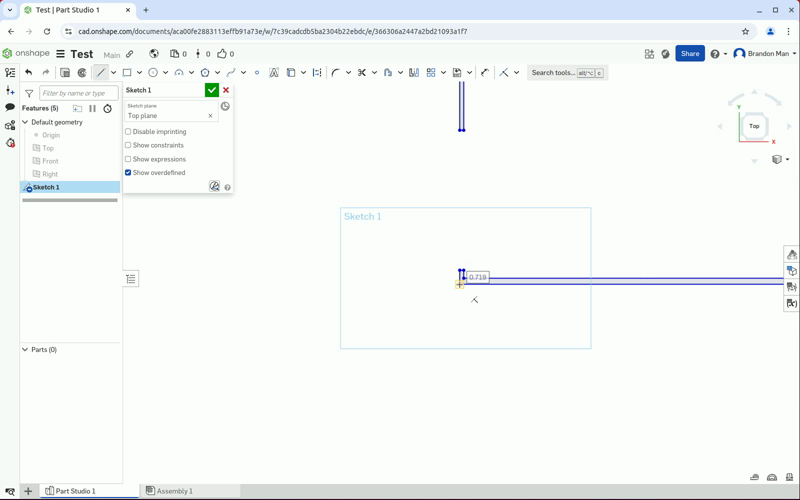
scroll(-6)
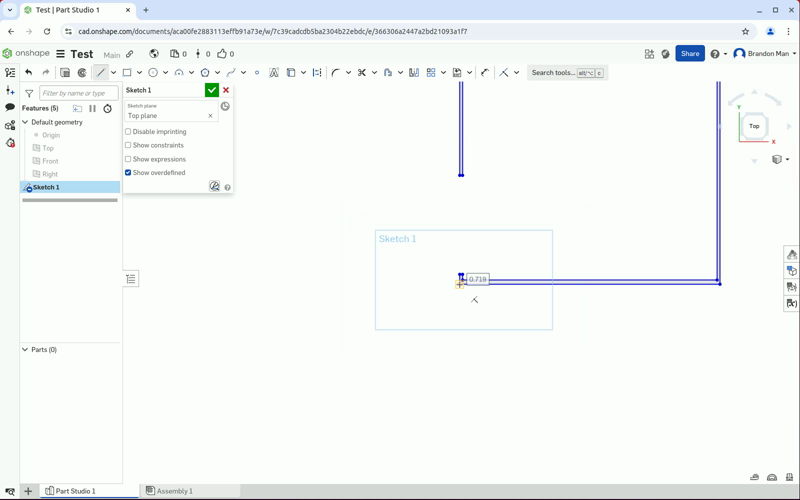
scroll(-6)
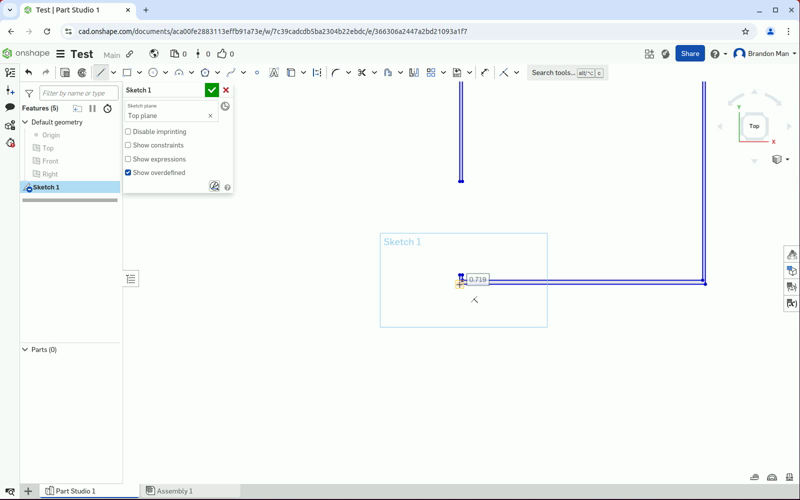
scroll(-6)
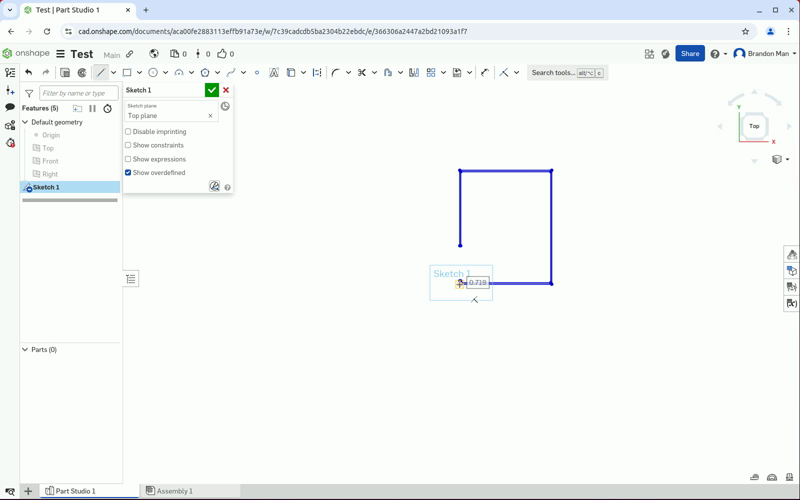
key(esc)
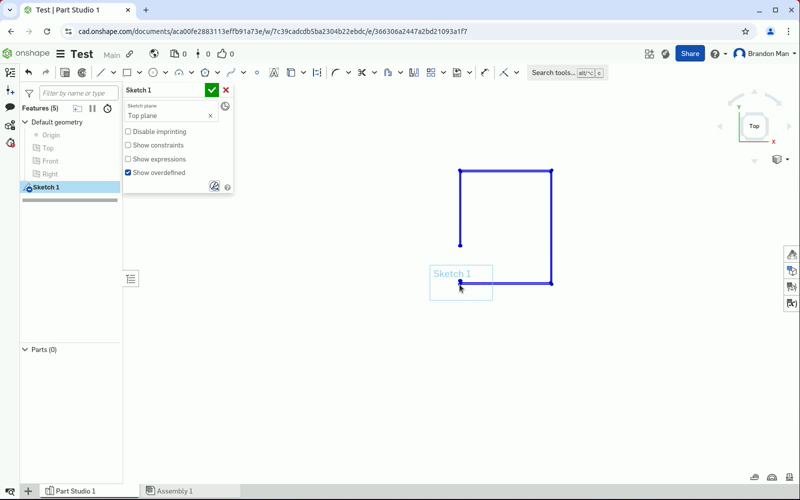
mouse_move(459, 183)
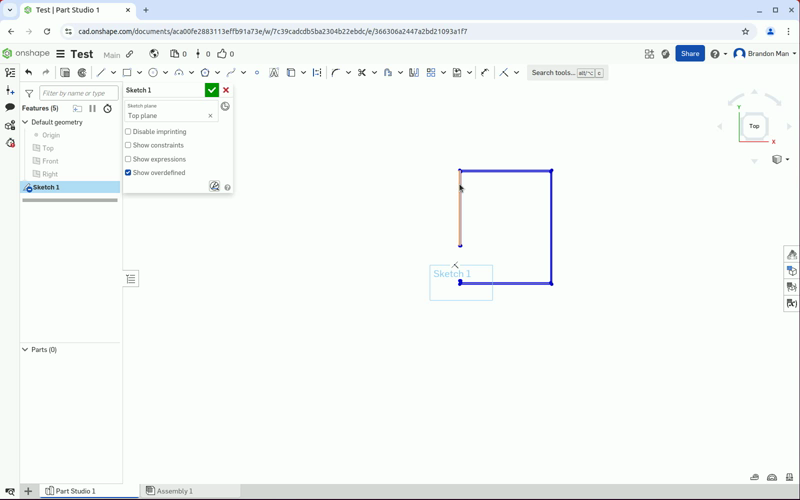
scroll(6)
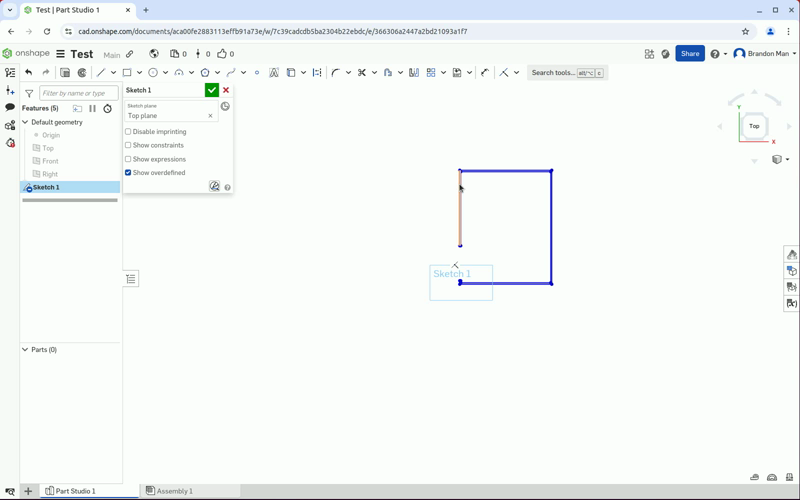
scroll(6)
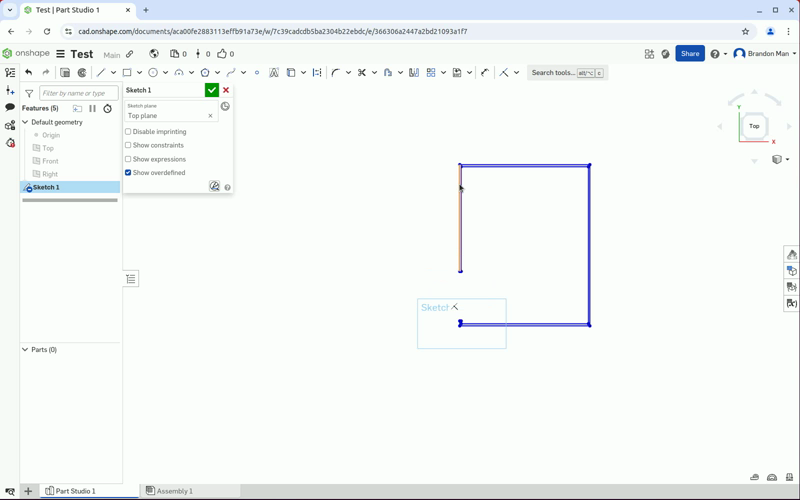
scroll(6)
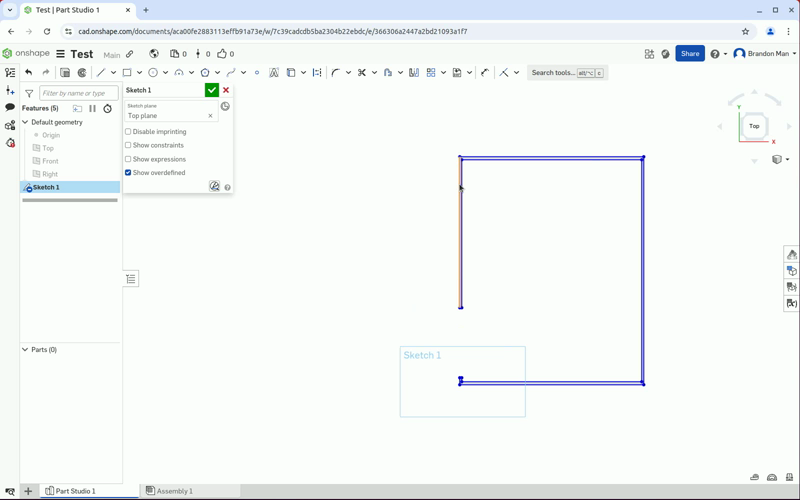
scroll(6)
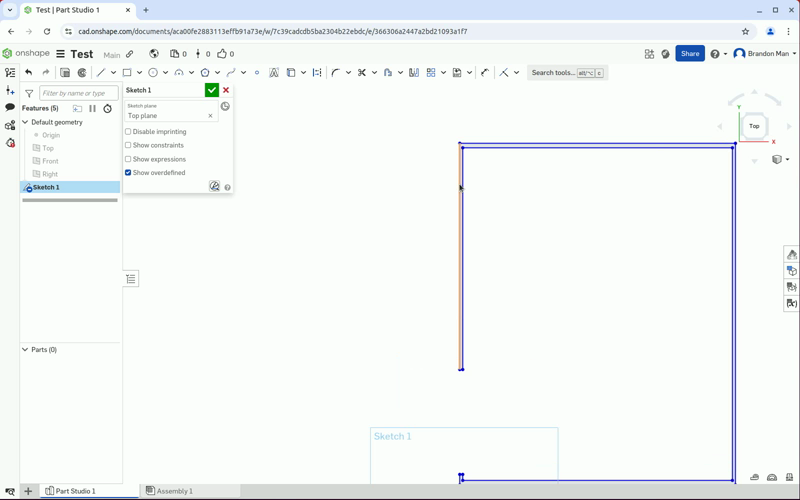
scroll(6)
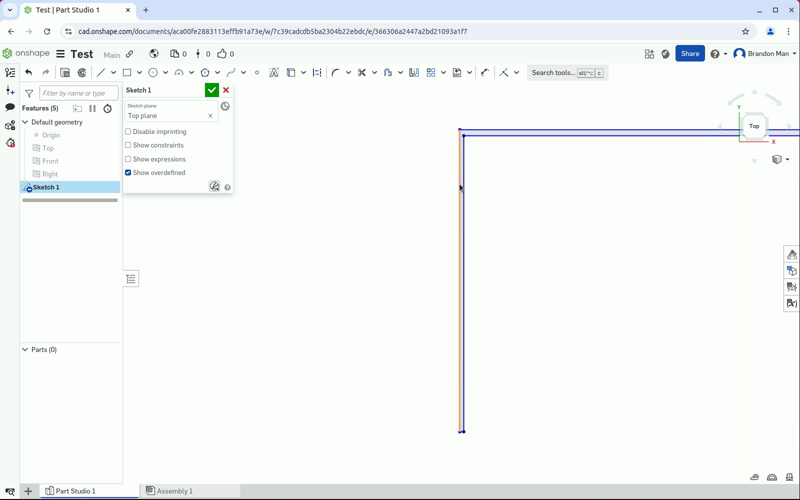
scroll(6)
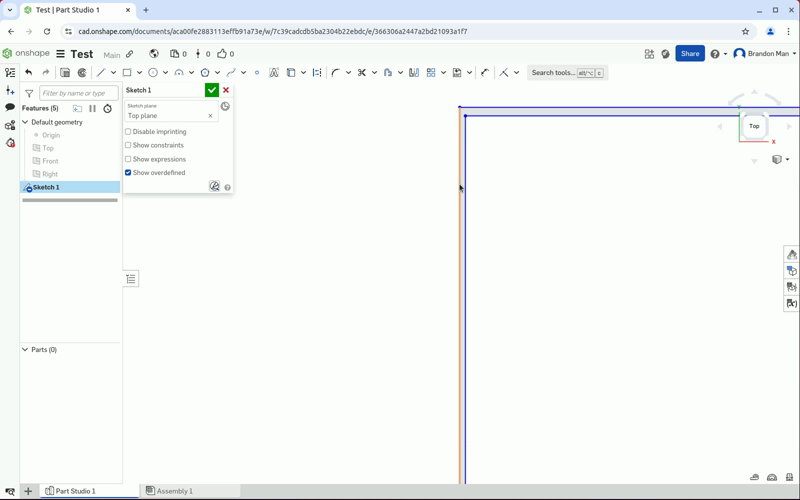
scroll(6)
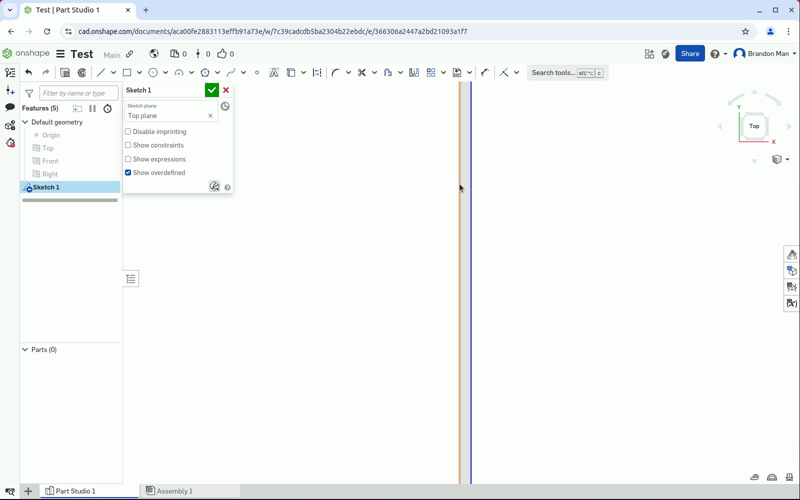
click(459, 183)
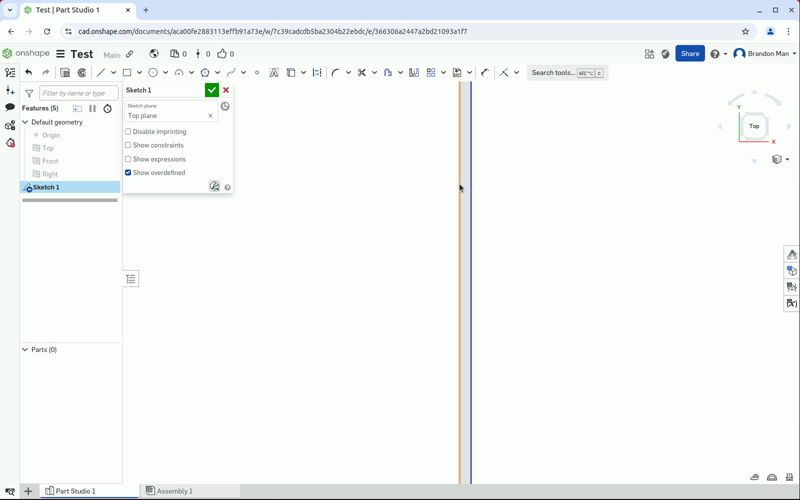
scroll(-6)
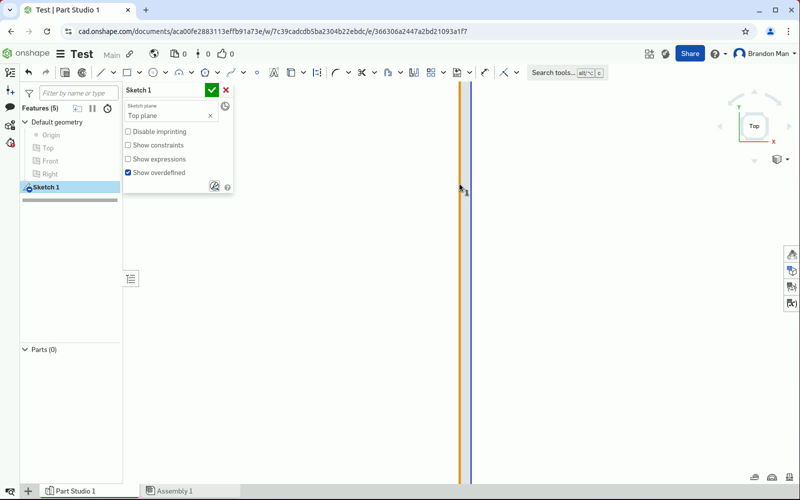
scroll(-6)
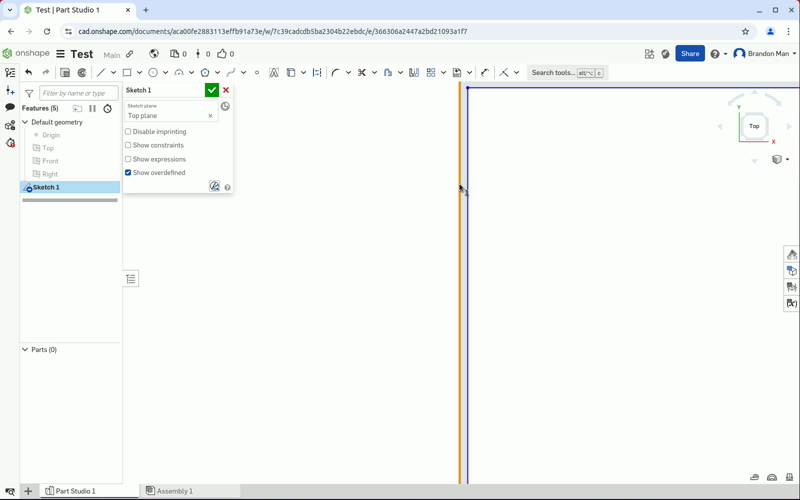
scroll(-6)
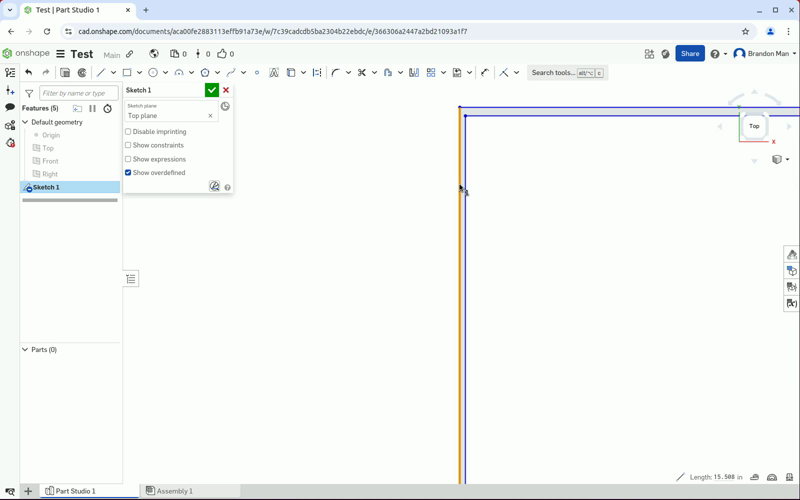
scroll(-6)
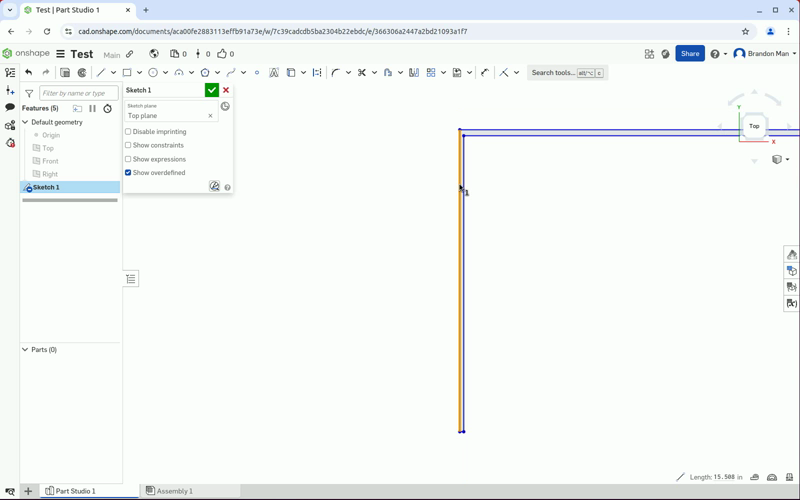
scroll(-6)
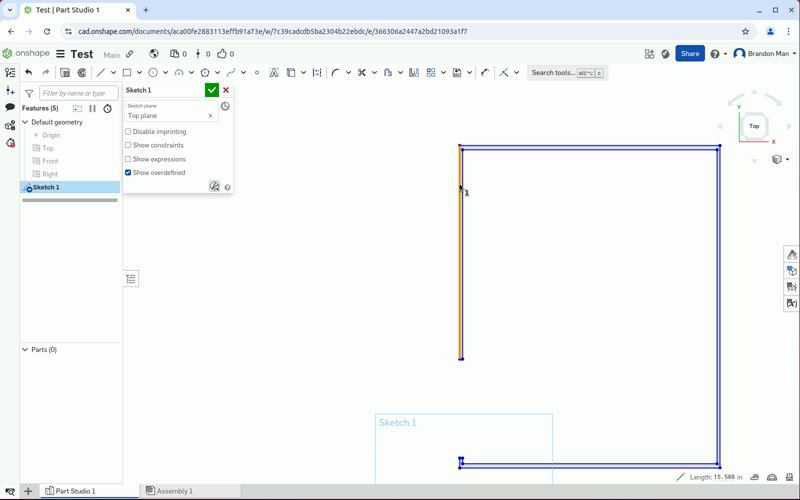
scroll(-6)
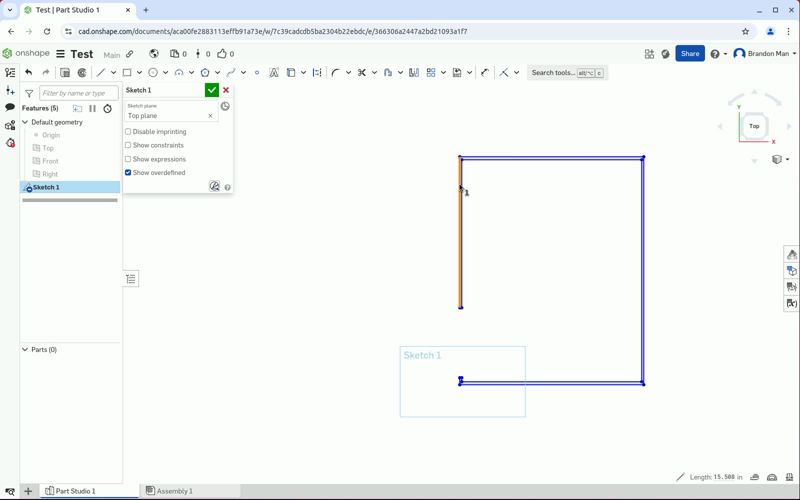
scroll(-6)
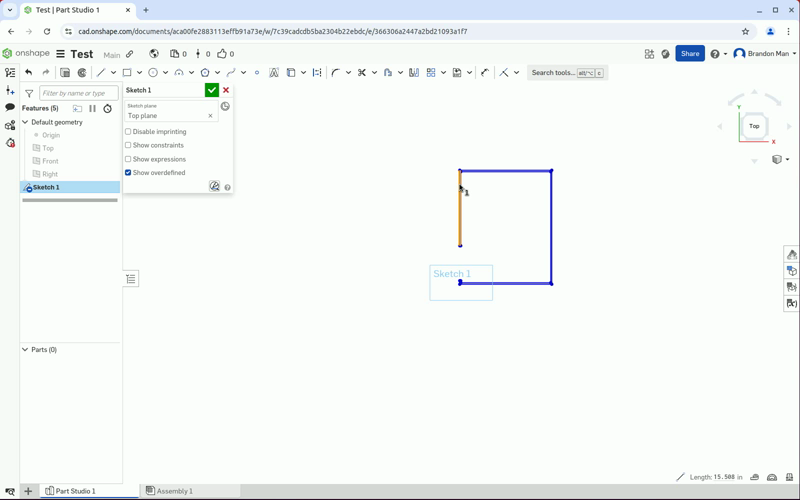
mouse_move(73, 352)
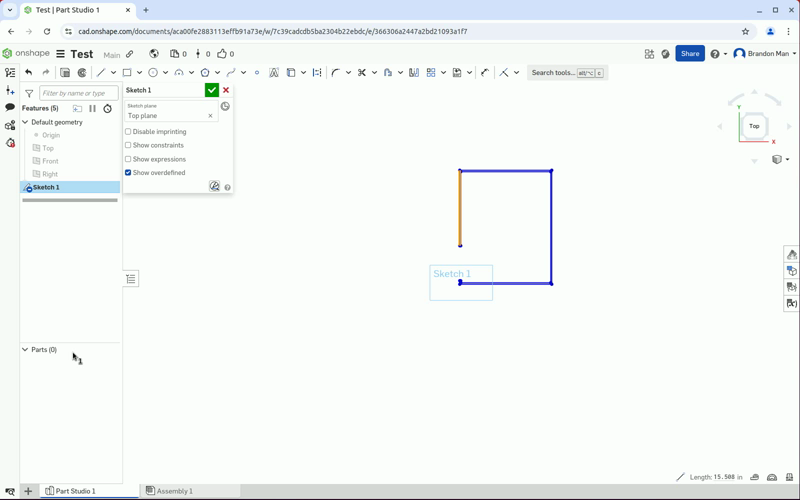
key(shift+y)
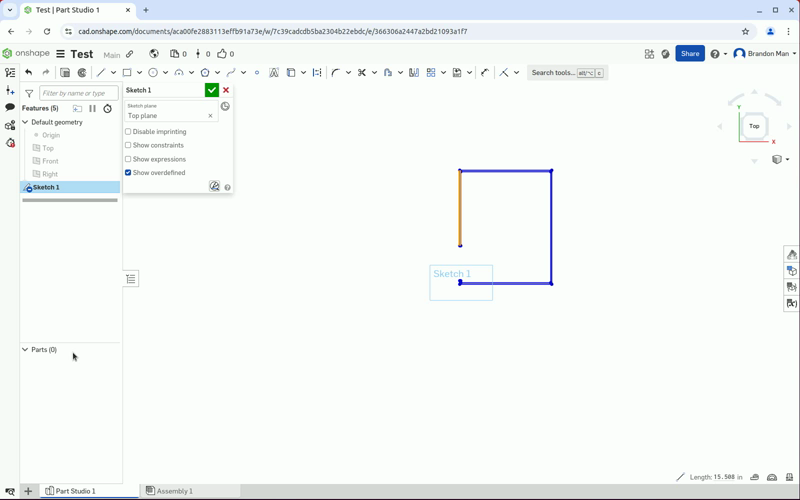
key(shift+e)
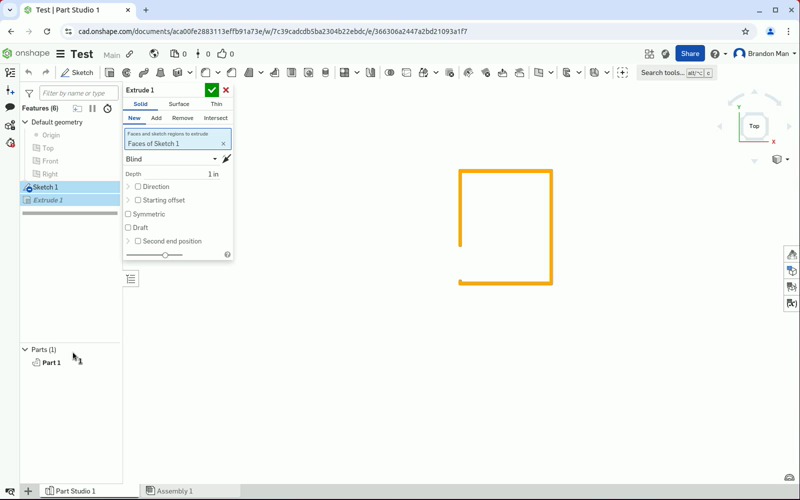
mouse_move(143, 106)
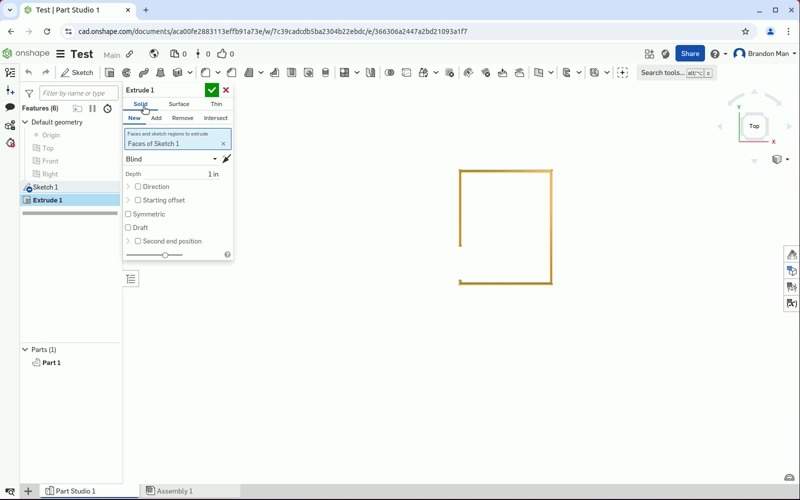
click(143, 106)
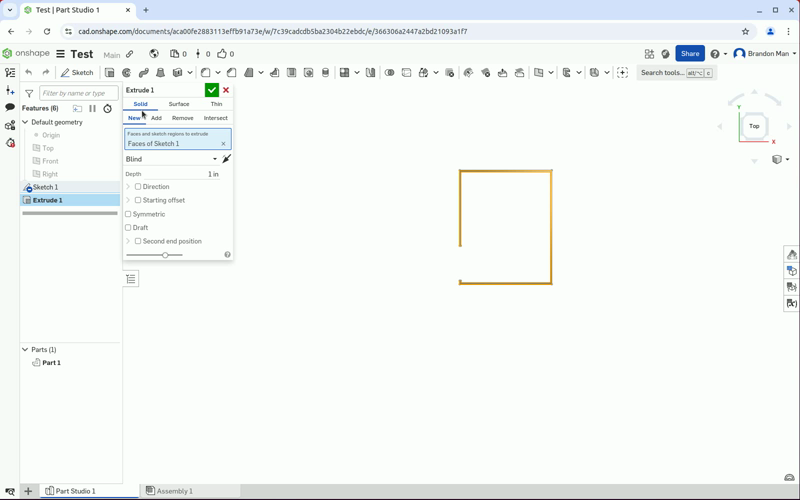
mouse_move(137, 120)
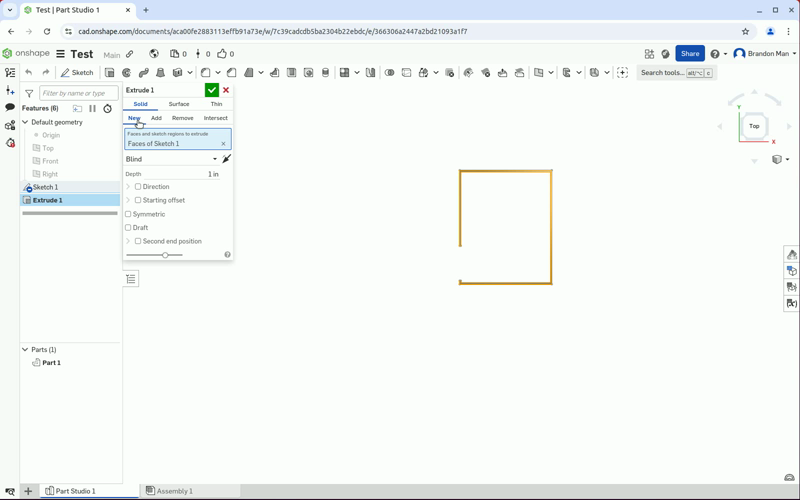
click(137, 120)
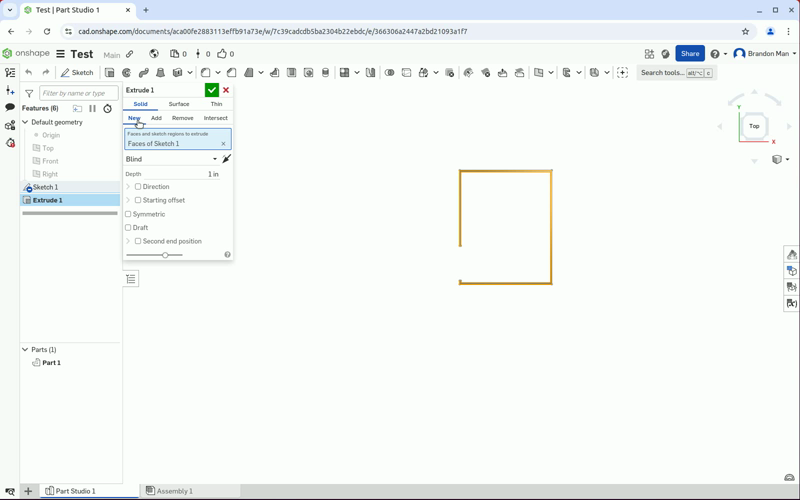
key(tab, 4)
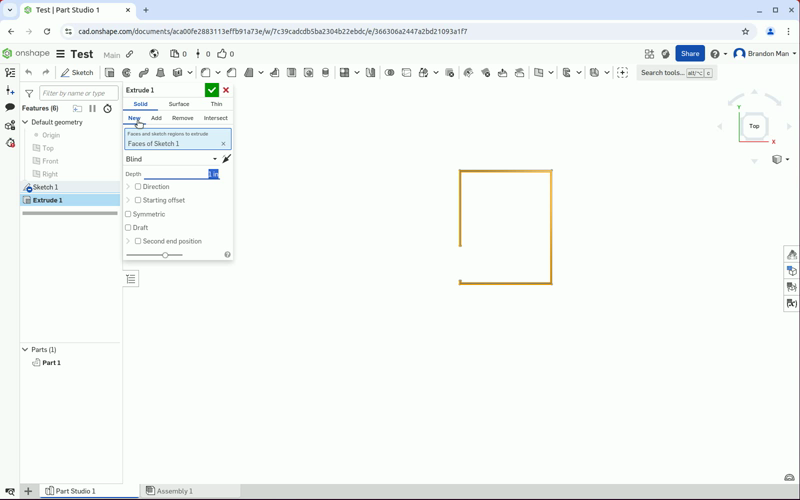
text(17.09)
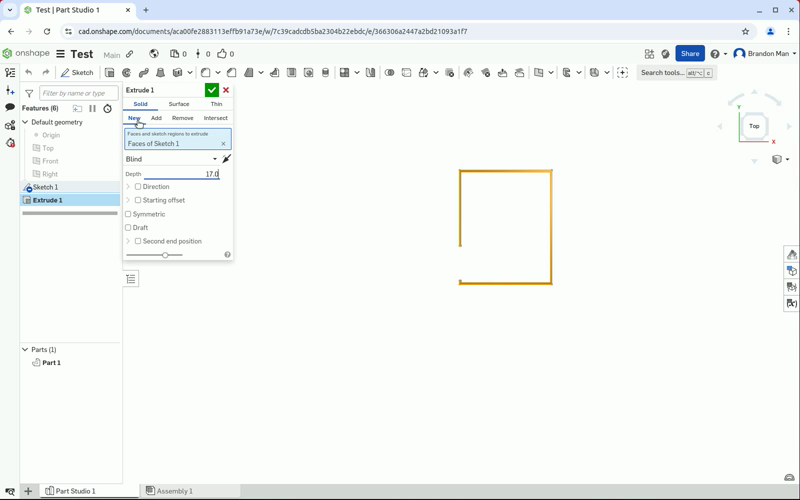
key(enter)
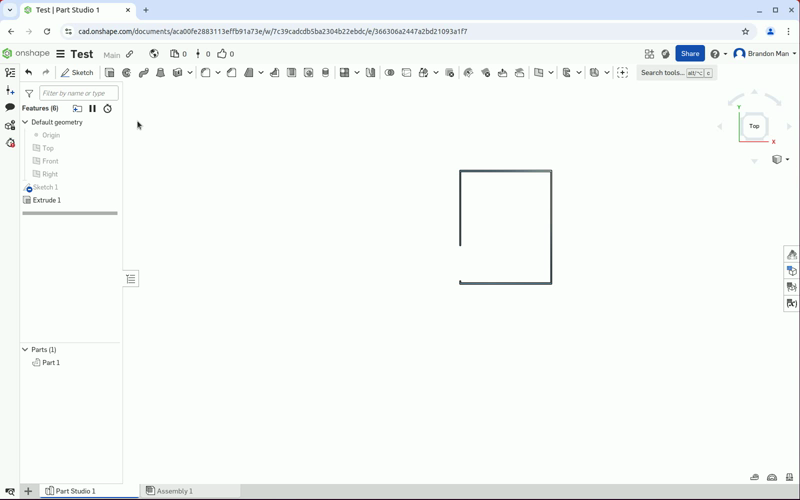
key(shift+h)
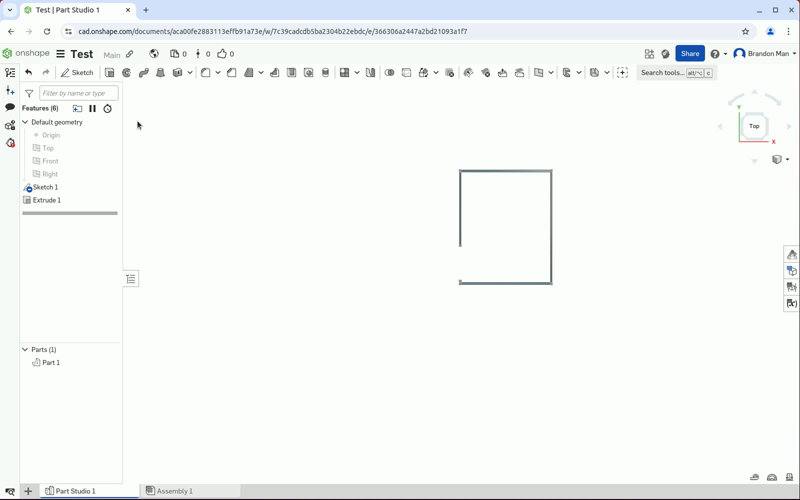
key(shift+h)
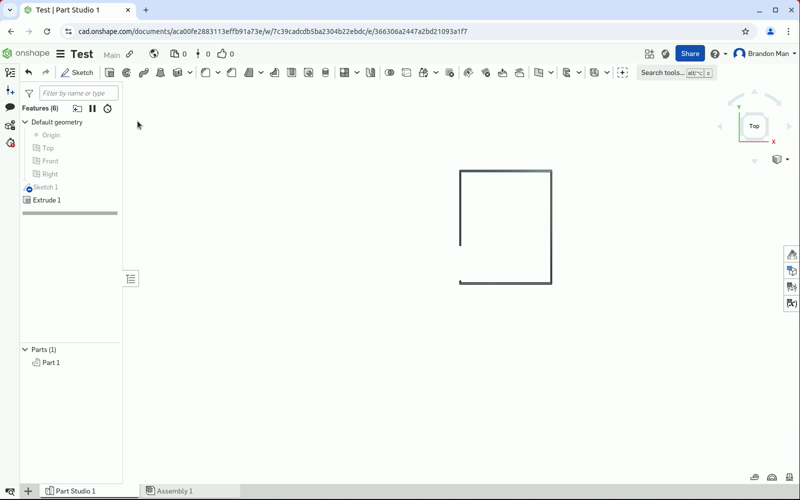
mouse_move(73, 189)
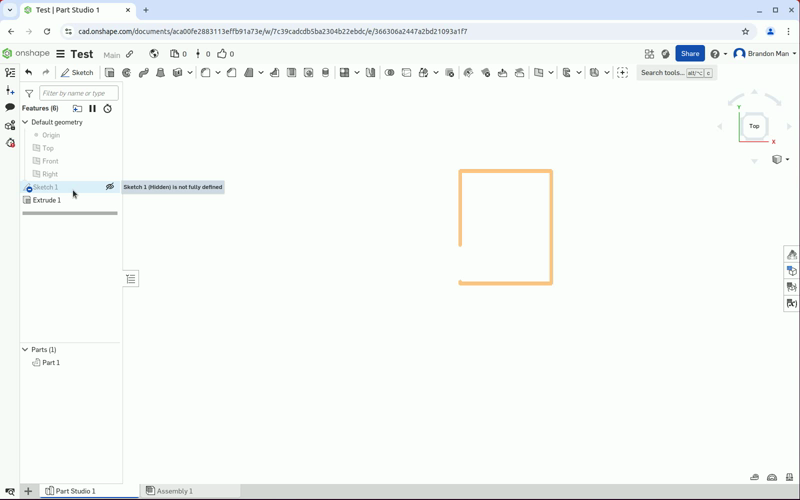
click(73, 189)
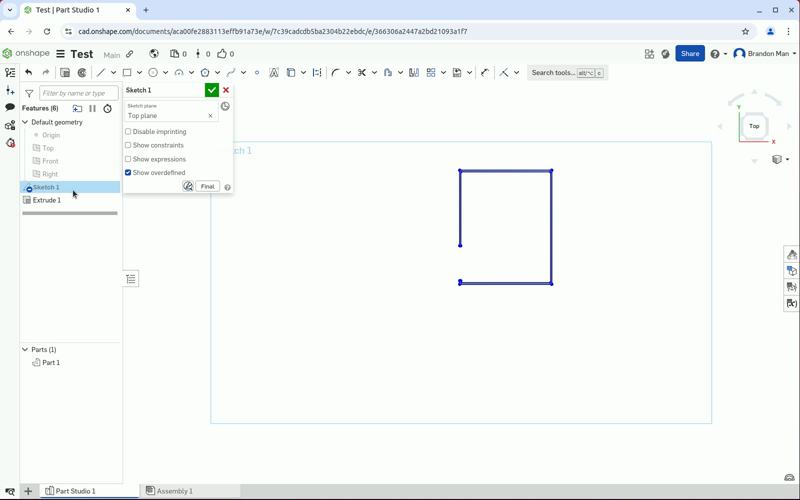
mouse_move(229, 92)
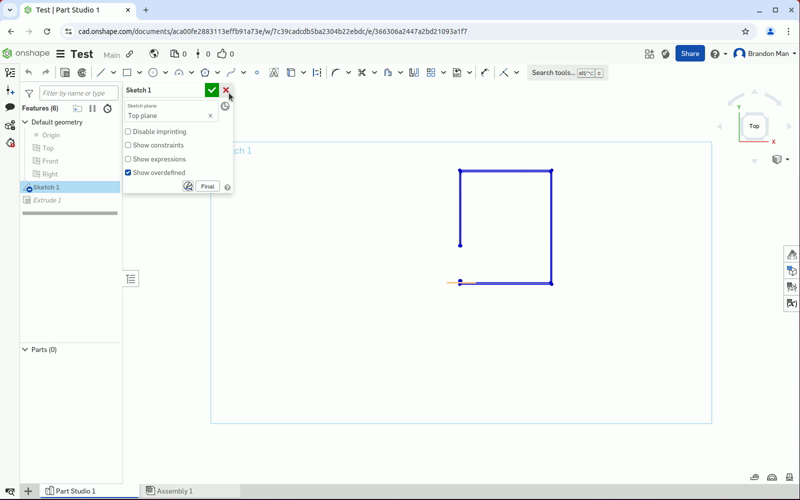
click(229, 92)
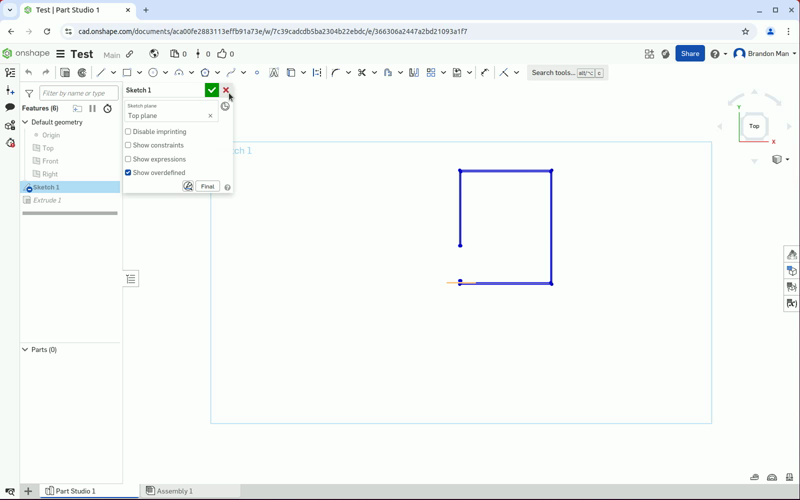
key(shift+s)
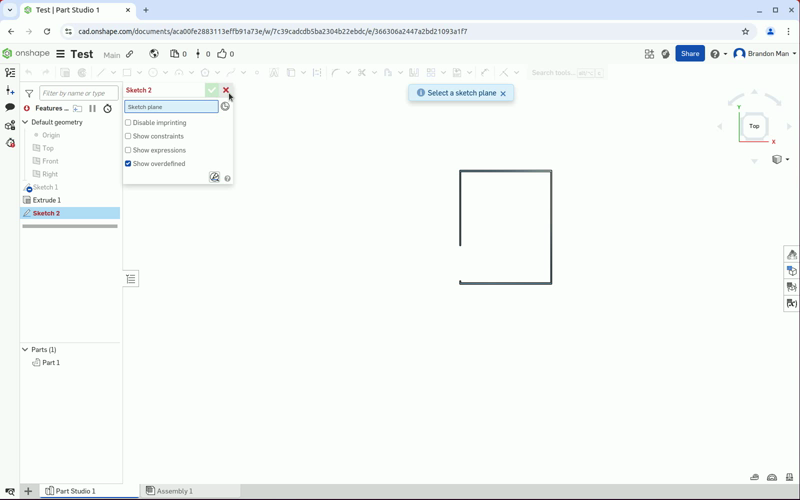
mouse_move(73, 150)
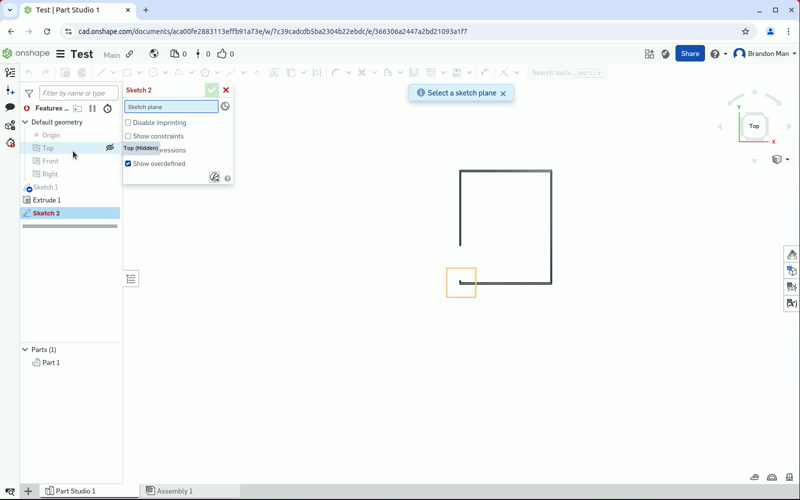
click(73, 150)
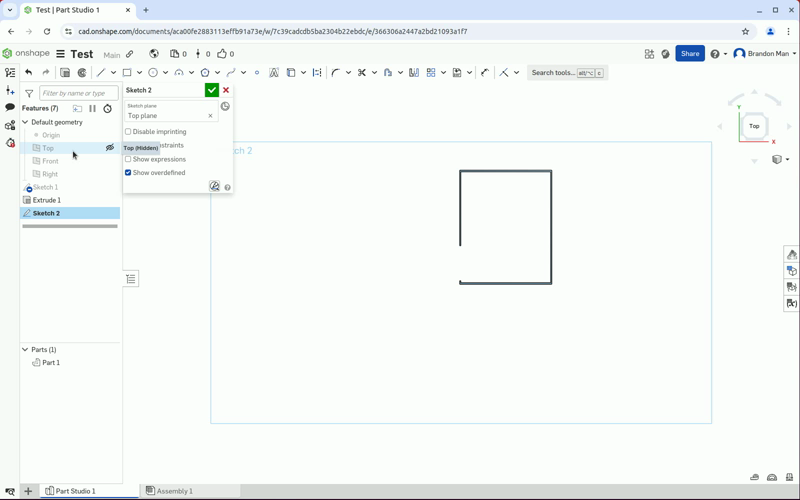
mouse_move(73, 352)
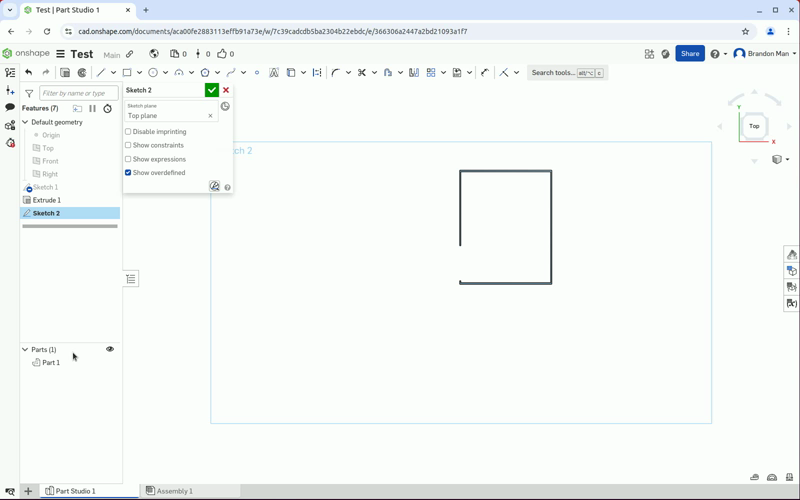
key(y)
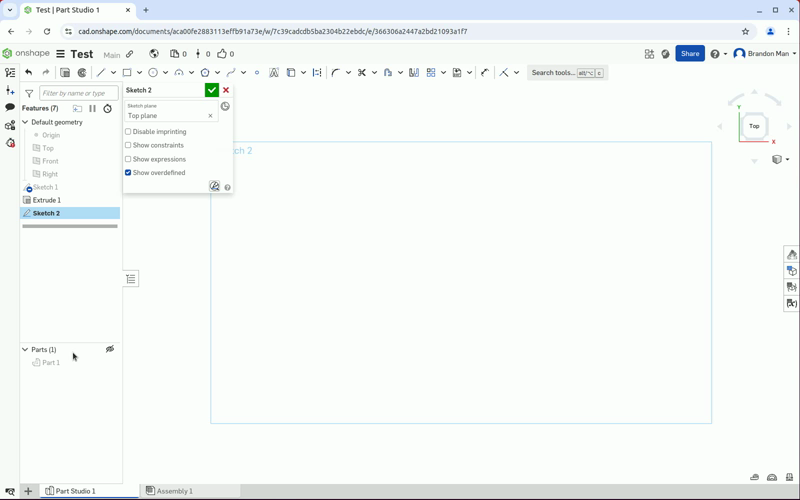
key(l)
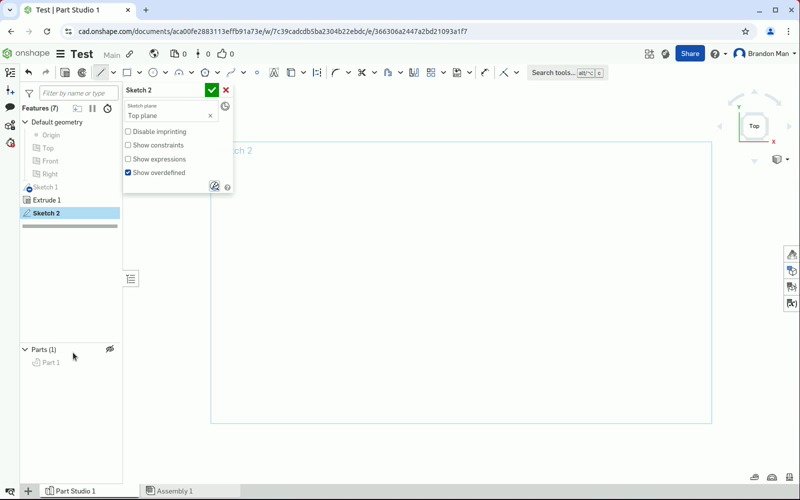
key_down(shift)
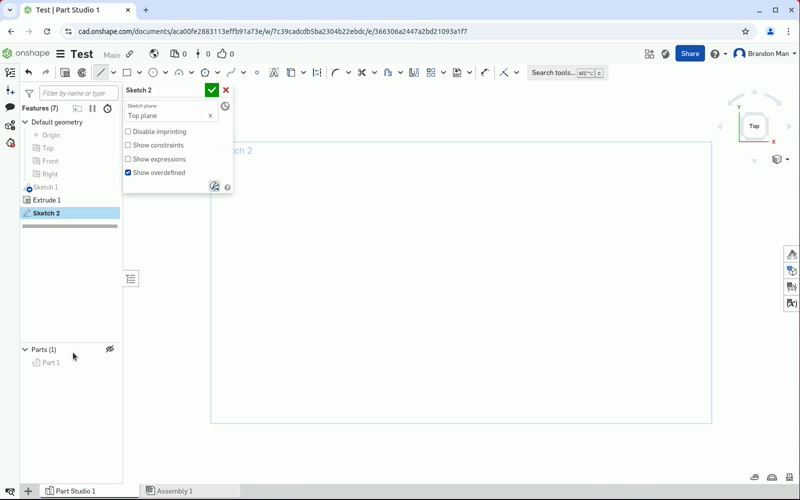
mouse_move(459, 284)
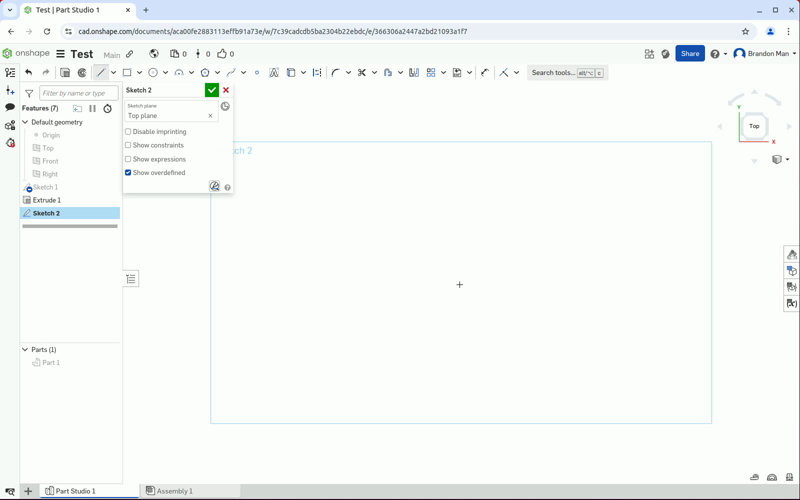
click(459, 284)
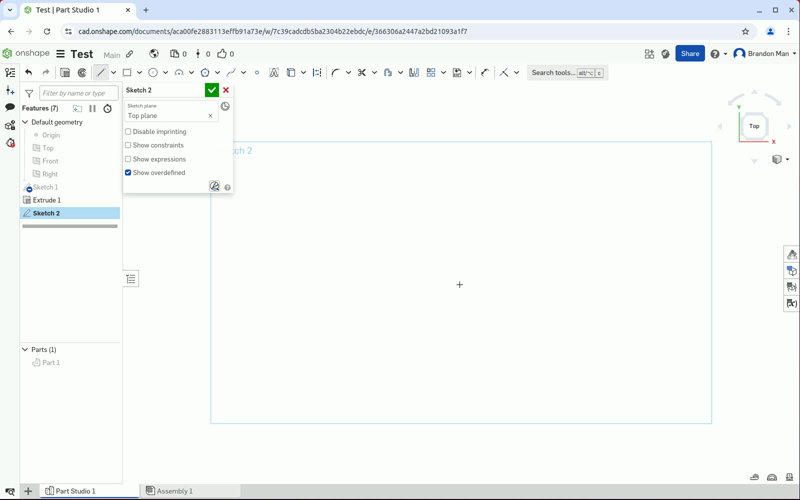
key_up(shift)
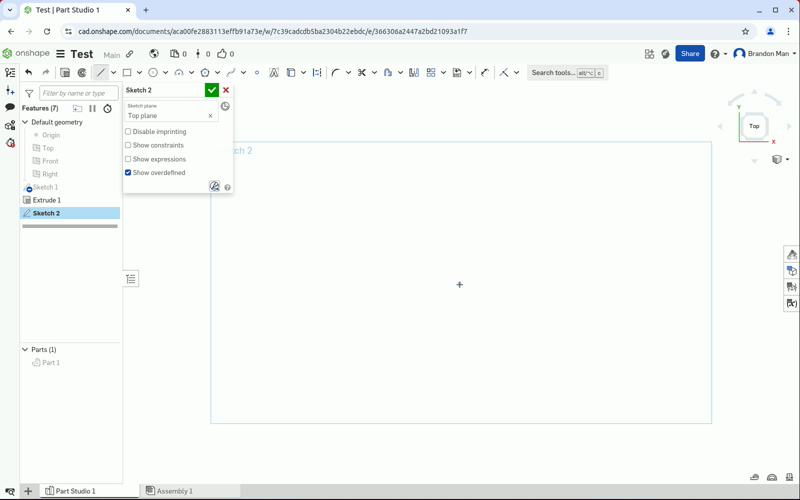
key_down(shift)
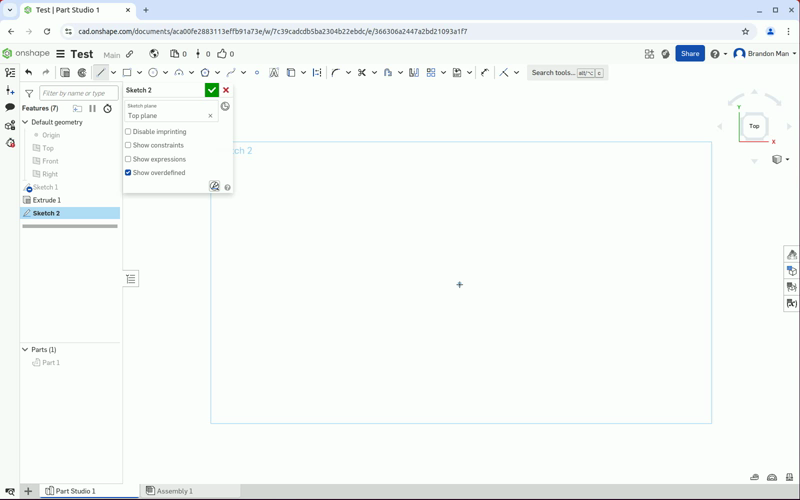
mouse_move(551, 284)
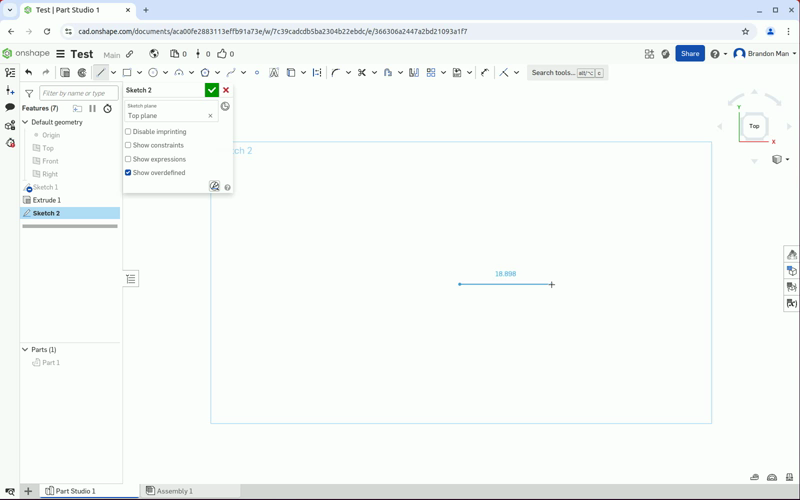
click(551, 284)
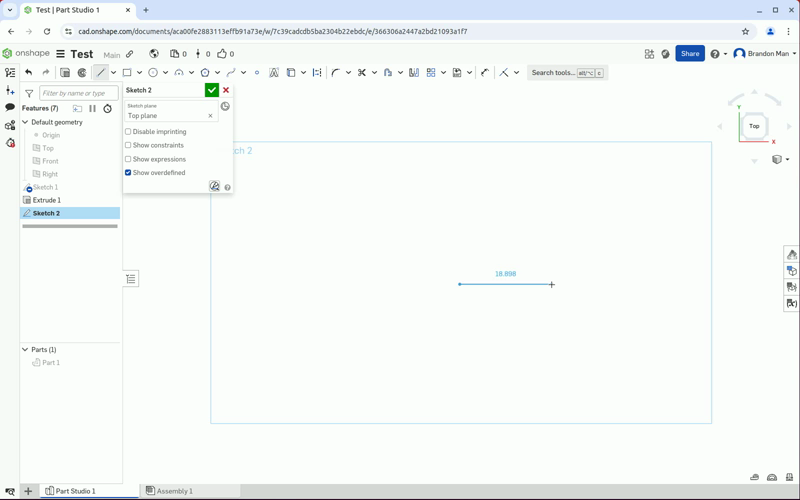
key_up(shift)
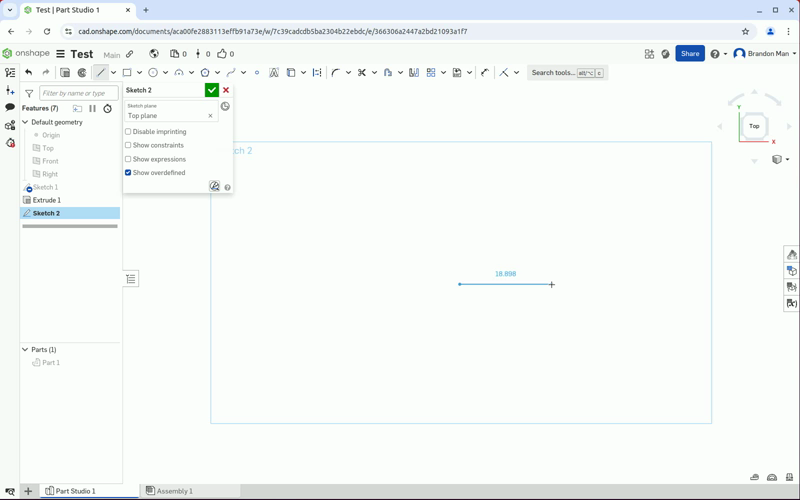
key_down(shift)
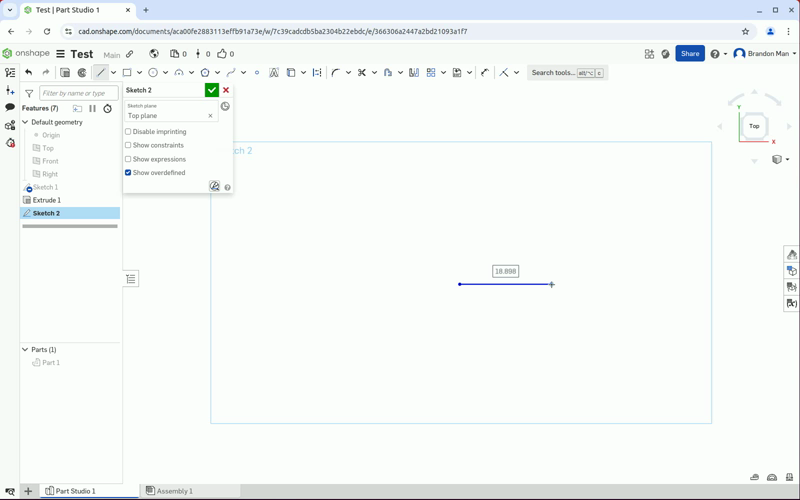
mouse_move(551, 170)
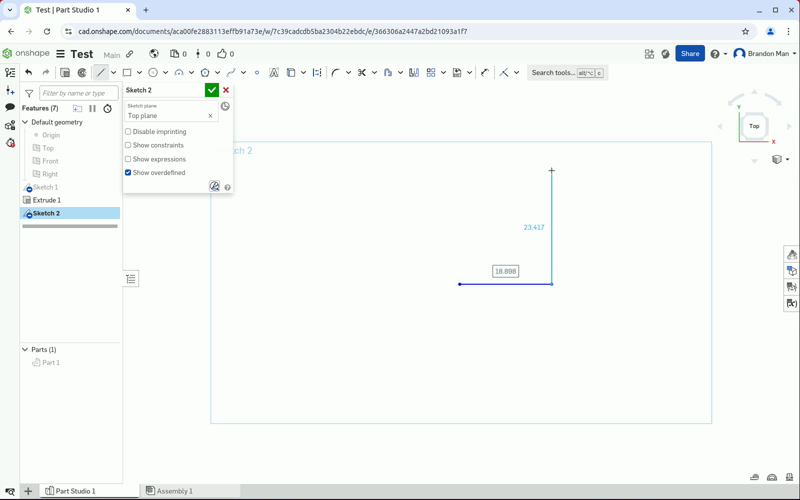
click(551, 170)
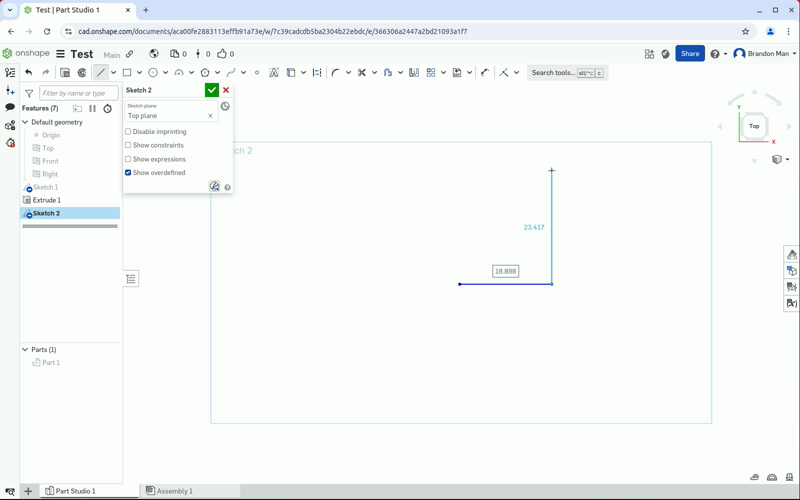
key_up(shift)
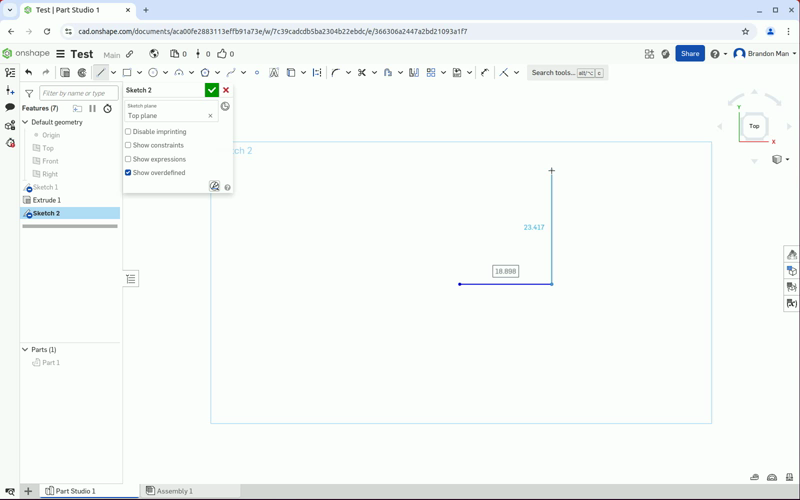
key_down(shift)
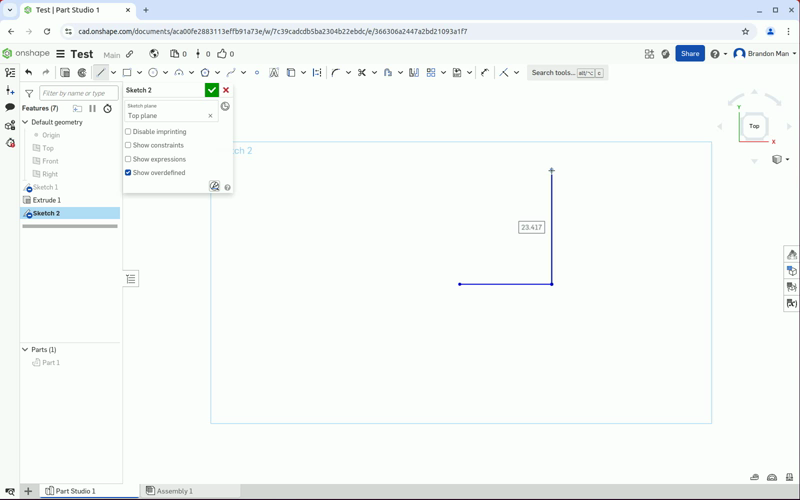
mouse_move(459, 170)
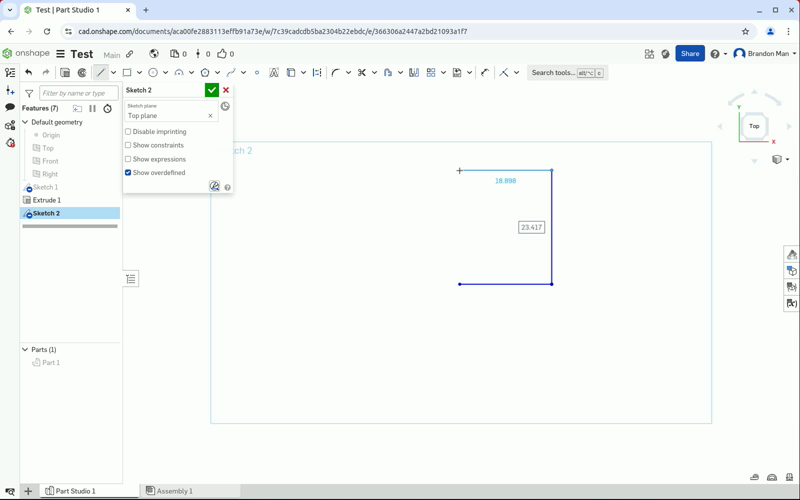
click(459, 170)
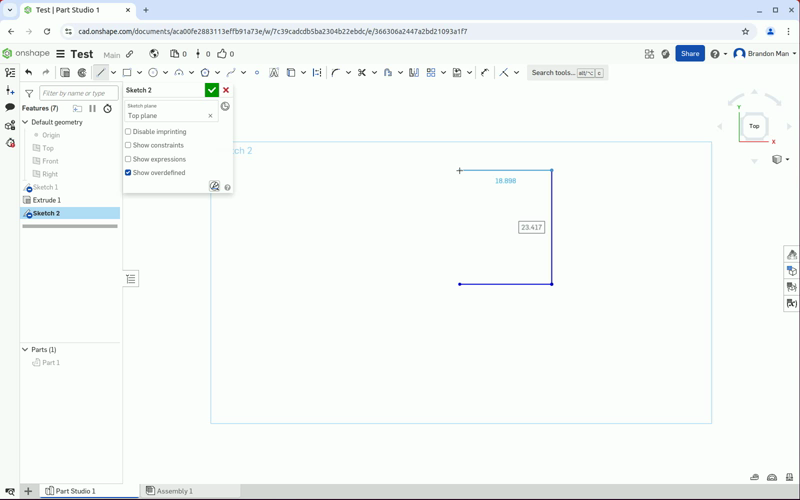
key_up(shift)
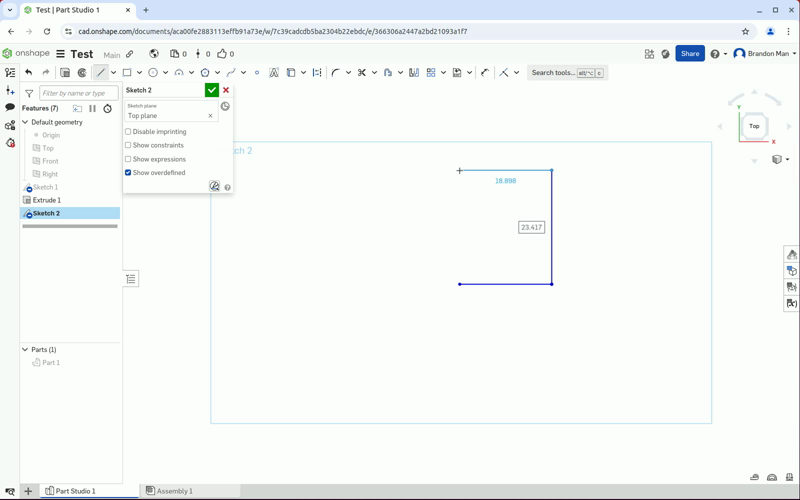
key_down(shift)
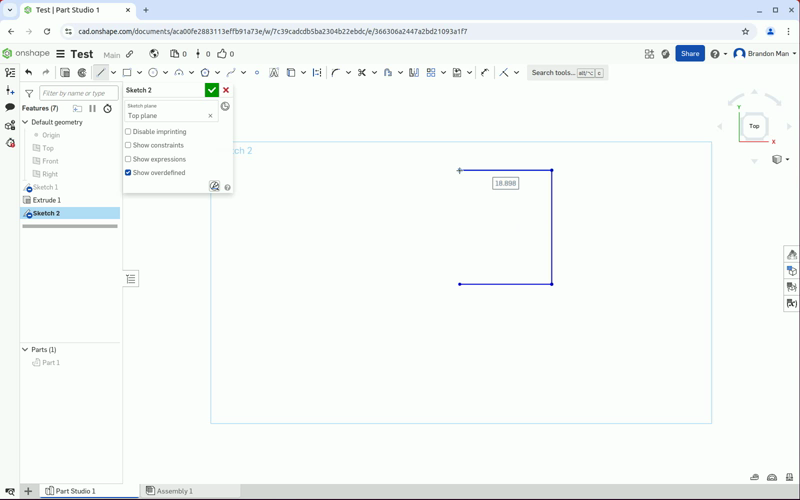
mouse_move(459, 284)
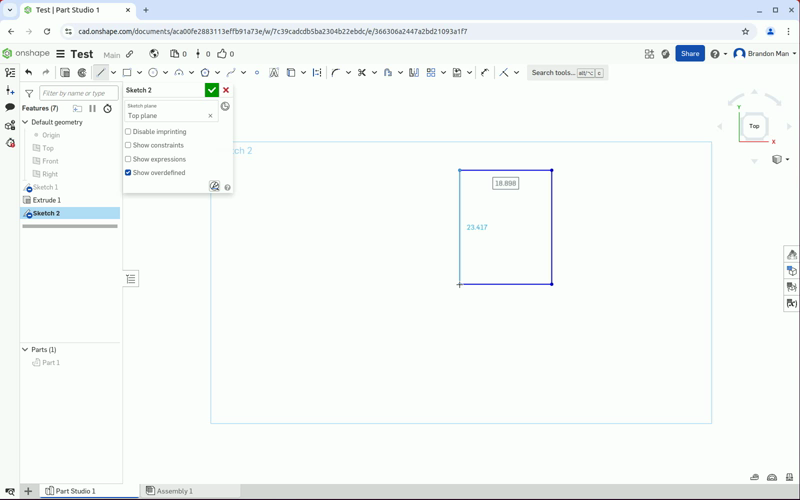
key_up(shift)
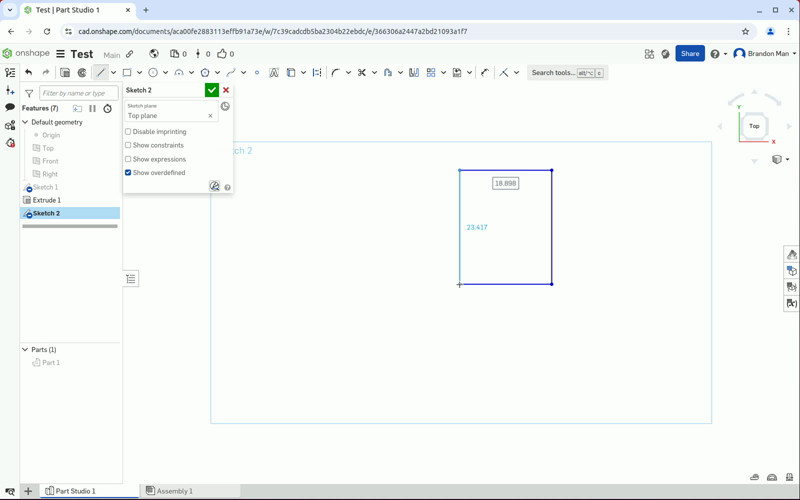
click(459, 284)
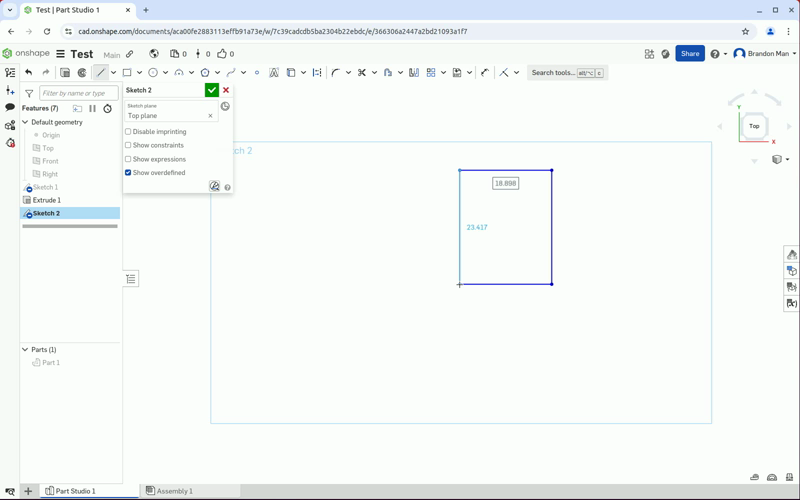
key(esc)
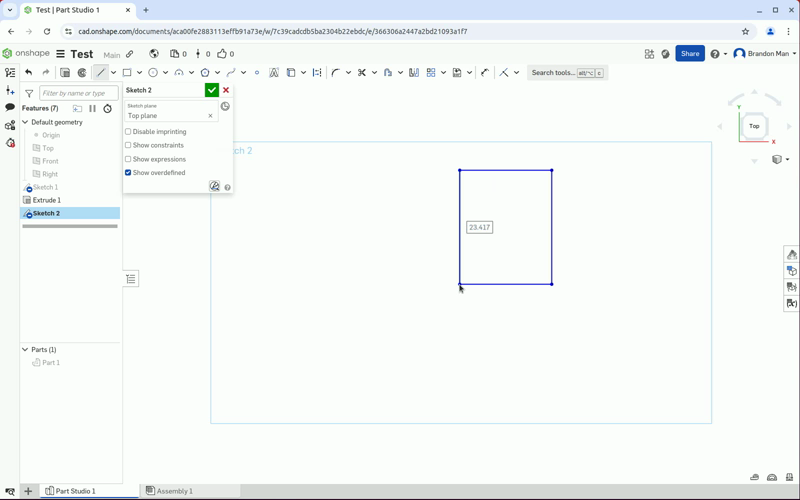
mouse_move(494, 213)
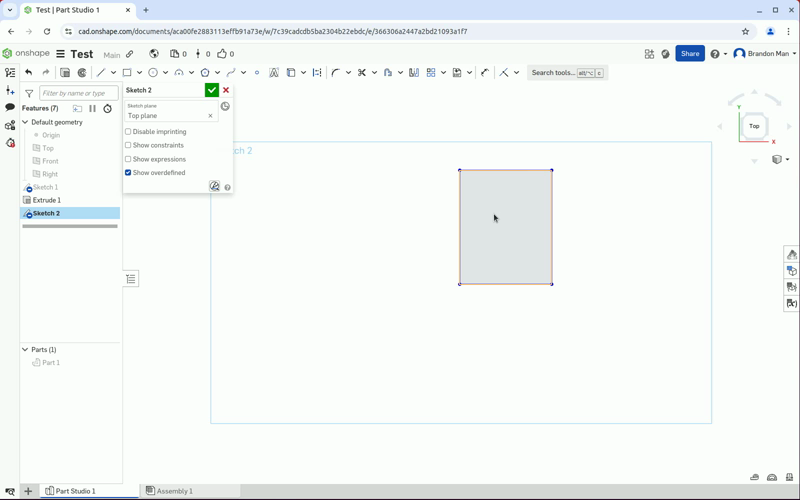
click(494, 213)
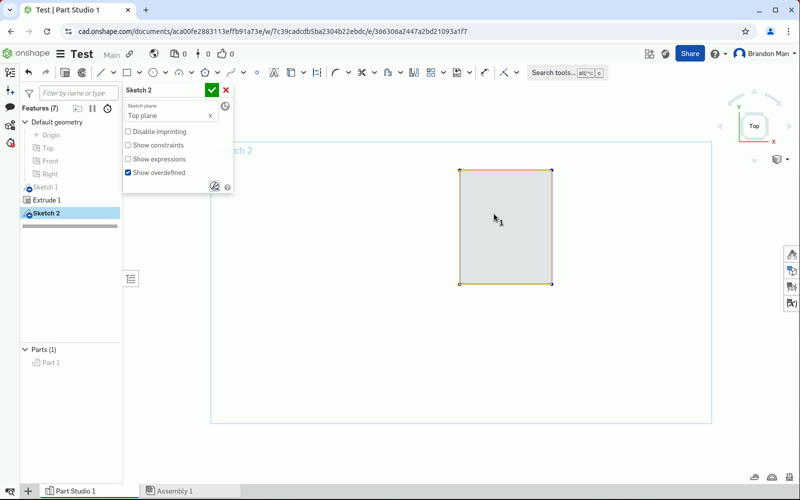
mouse_move(73, 352)
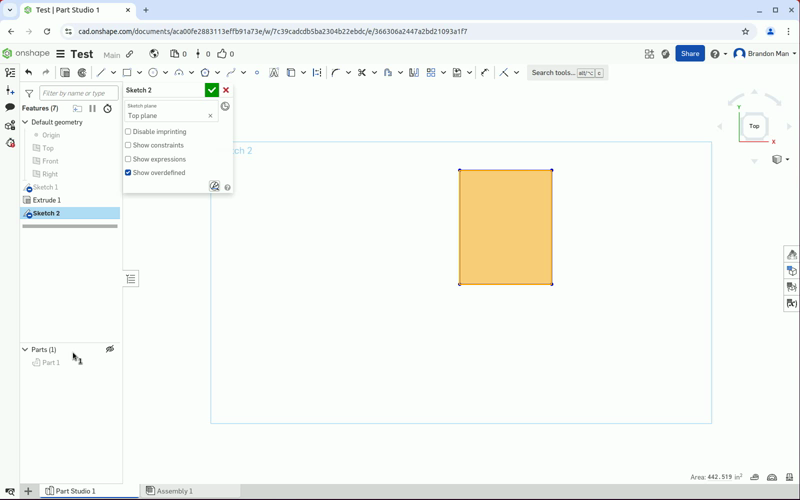
key(shift+y)
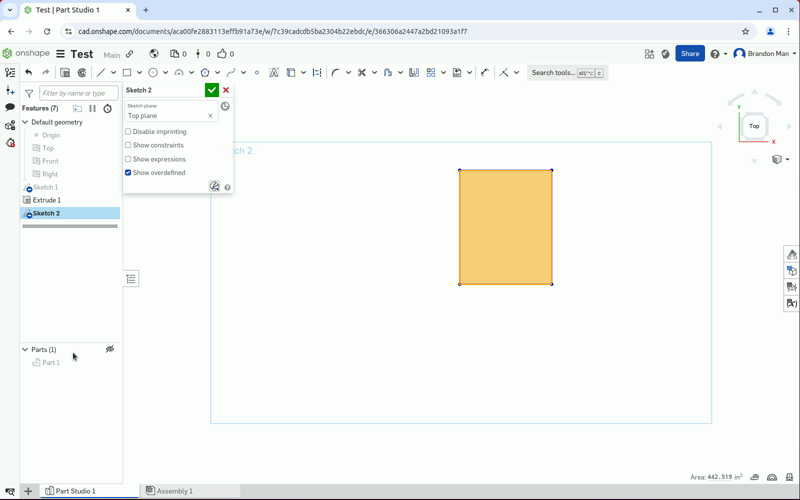
key(shift+e)
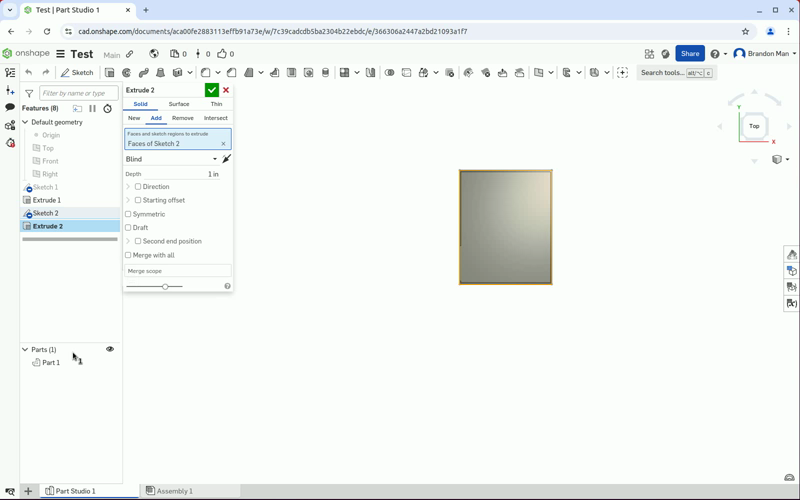
mouse_move(143, 106)
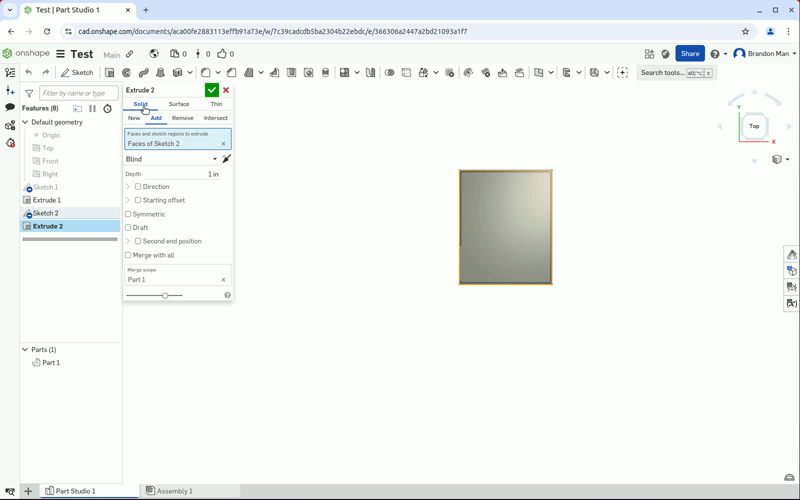
click(143, 106)
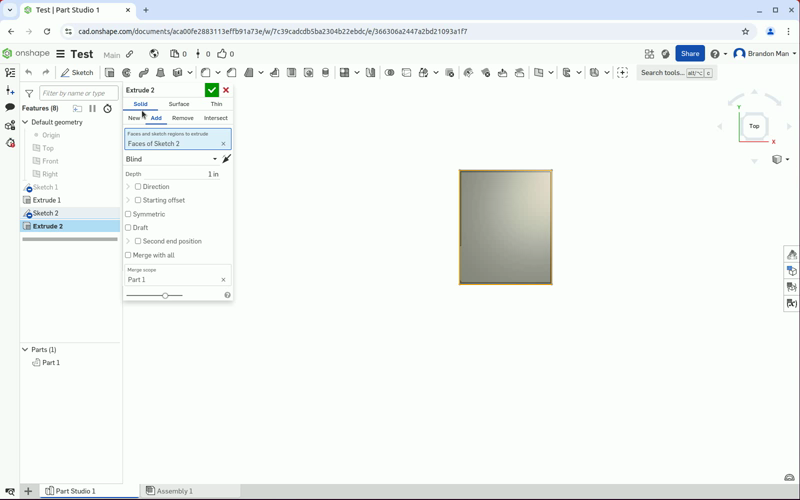
mouse_move(137, 120)
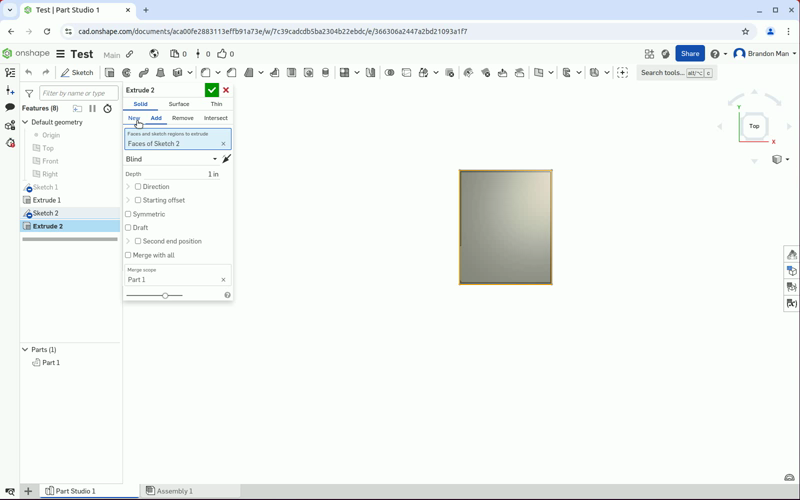
click(137, 120)
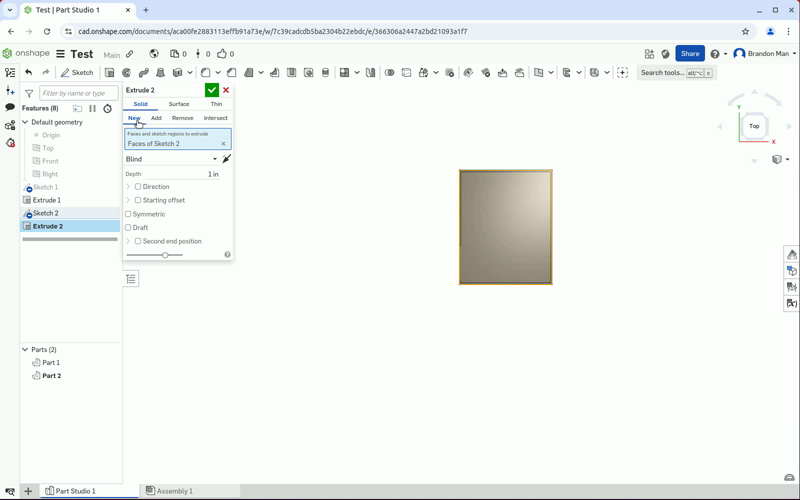
key(tab, 4)
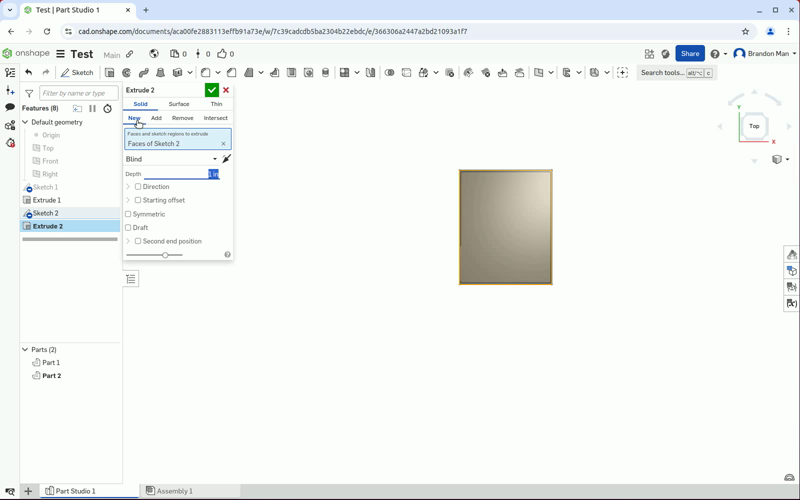
text(-0.241)
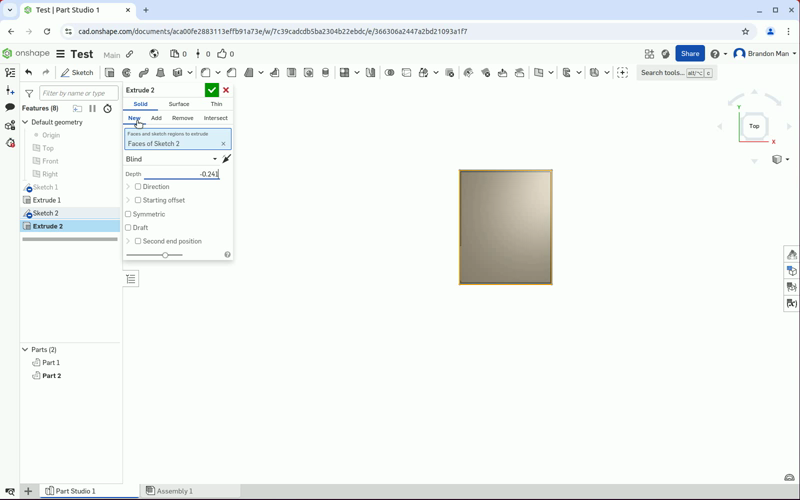
key(enter)
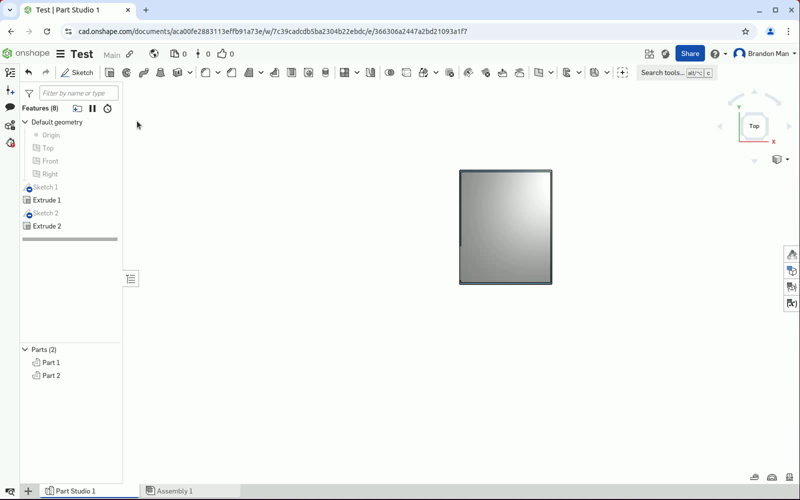
key(shift+h)
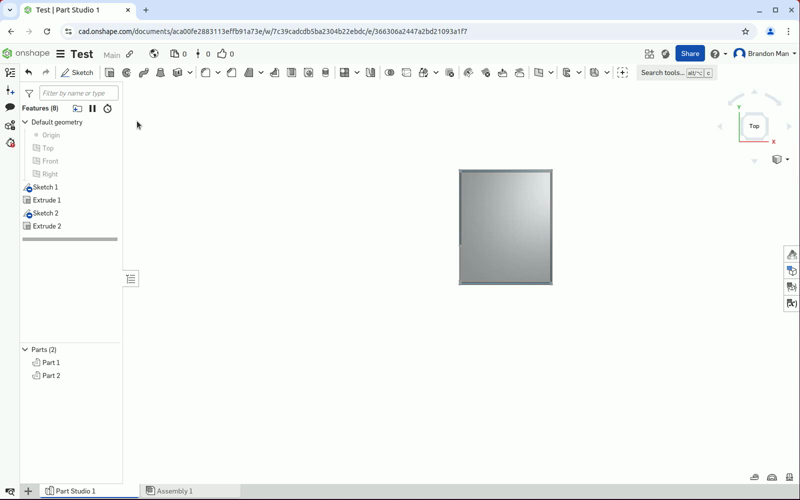
key(shift+h)
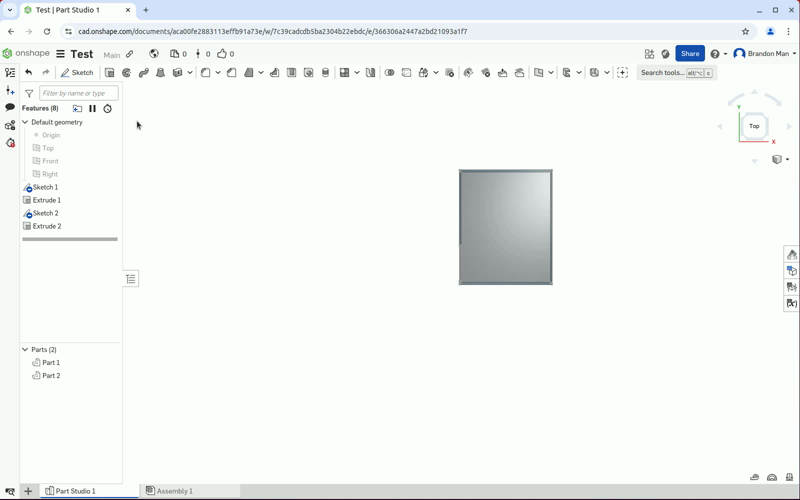
key(shift+7)
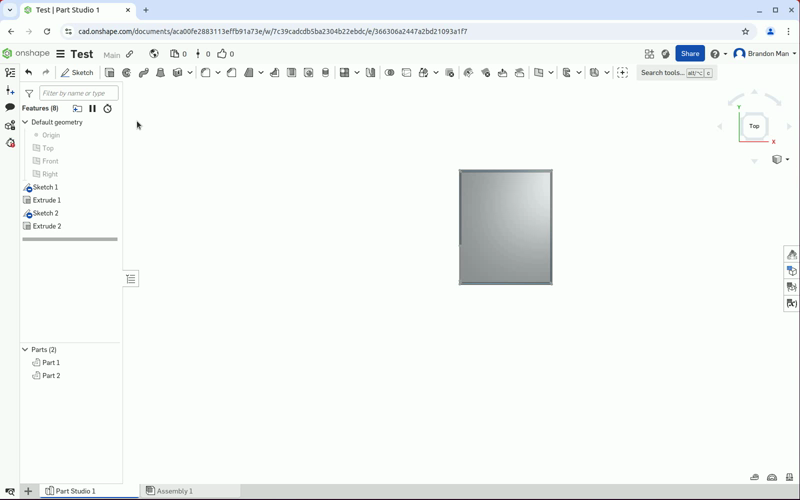
key(up, 3)
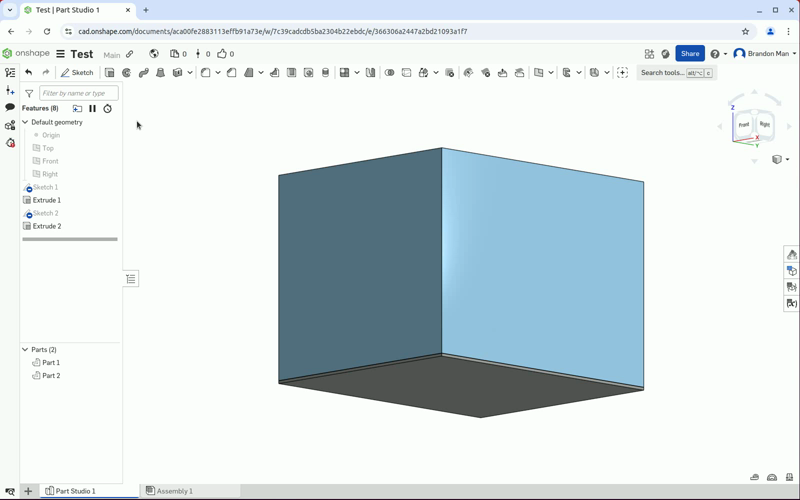
key(left, 3)
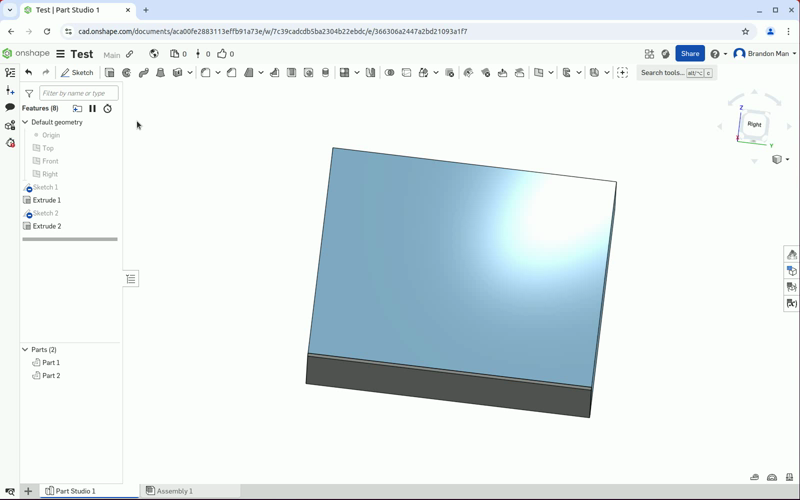
key(right, 3)
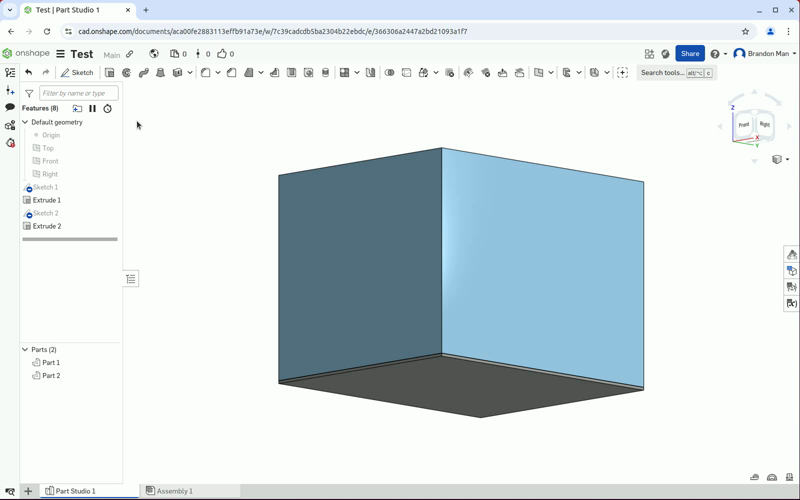
key(down, 3)
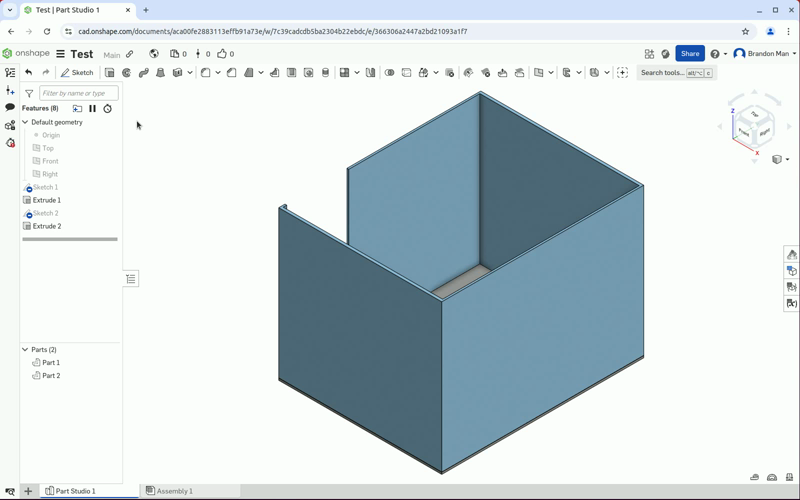
mouse_move(73, 189)
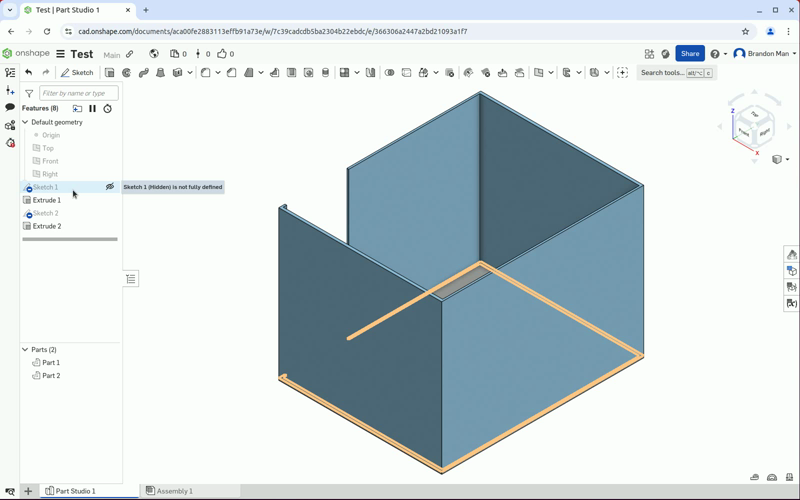
click(73, 189)